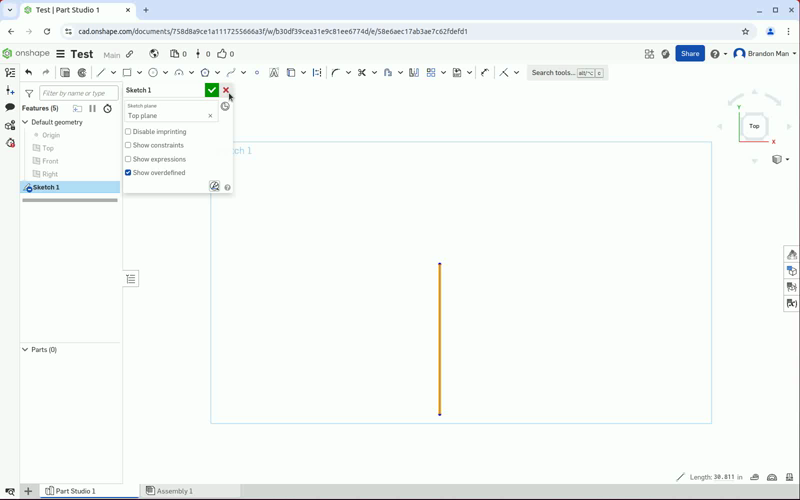
key(shift+h)
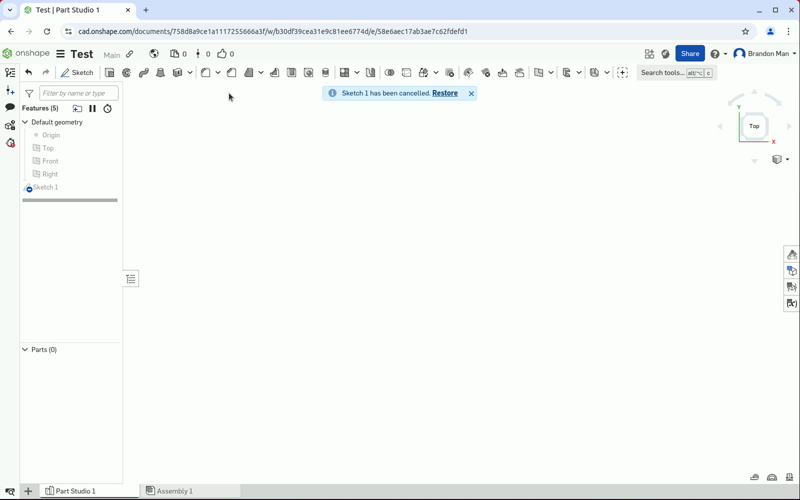
mouse_move(73, 352)
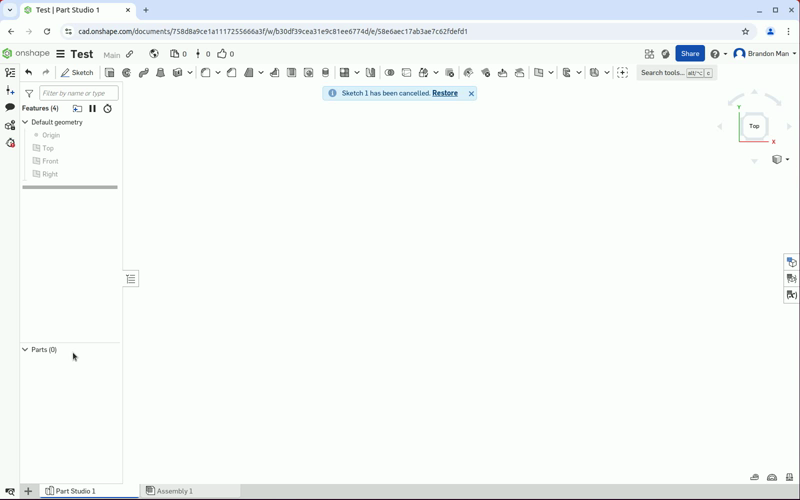
key(y)
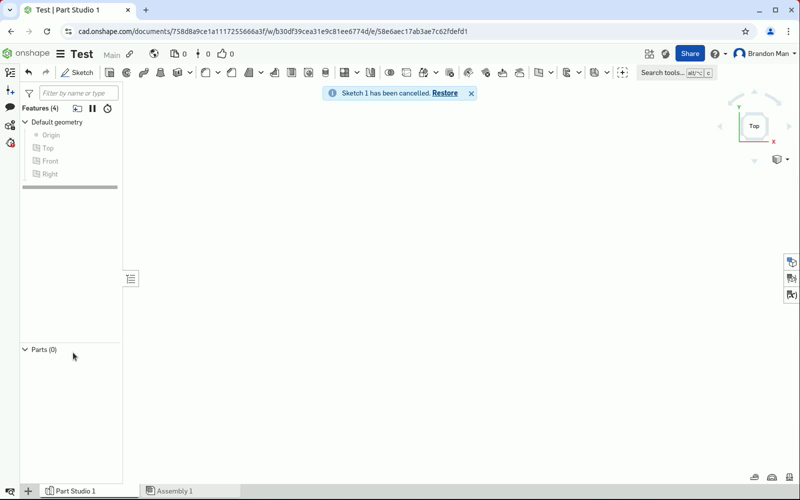
key(shift+p)
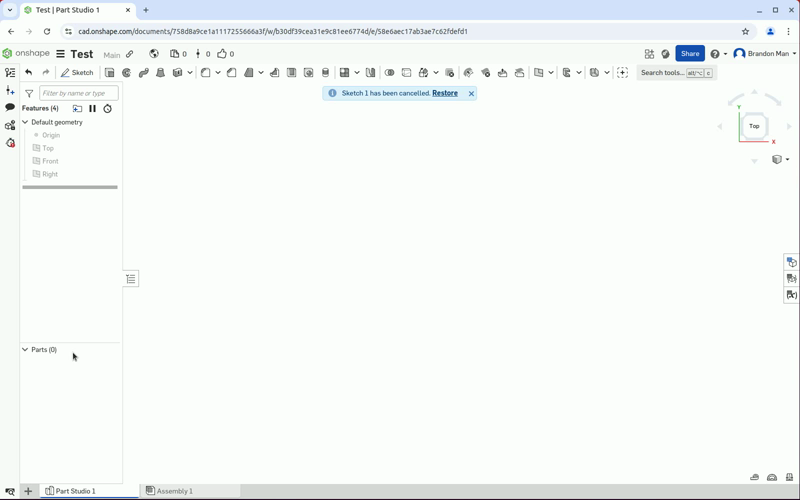
key(space)
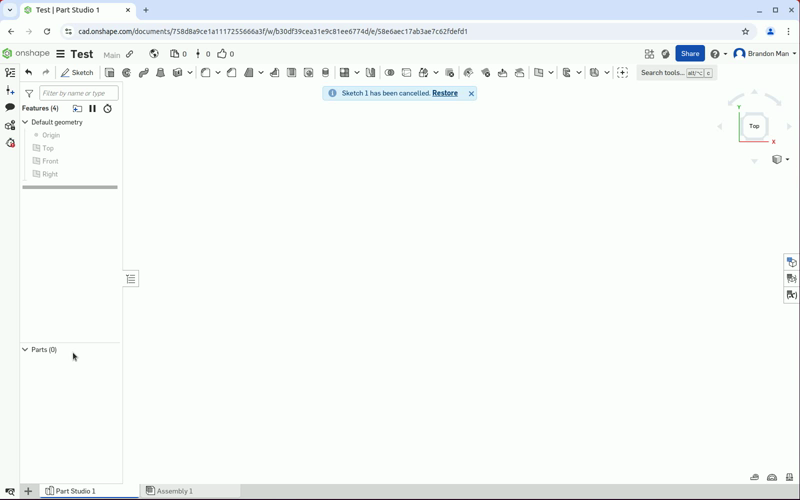
key_down(shift)
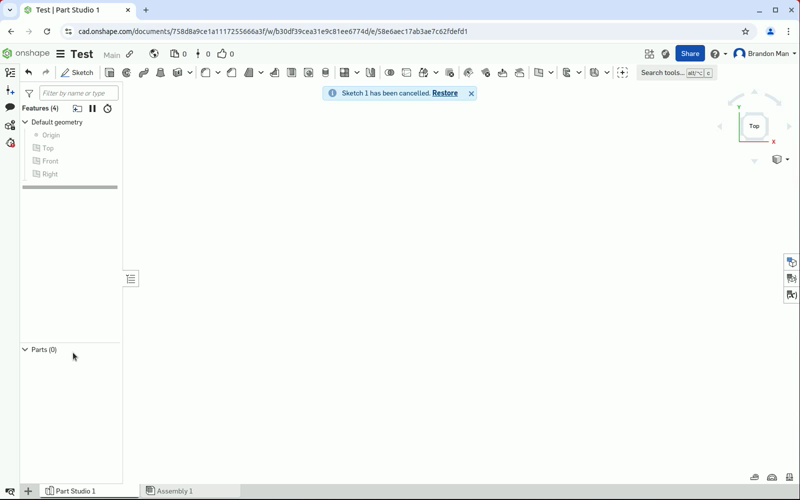
key(up)
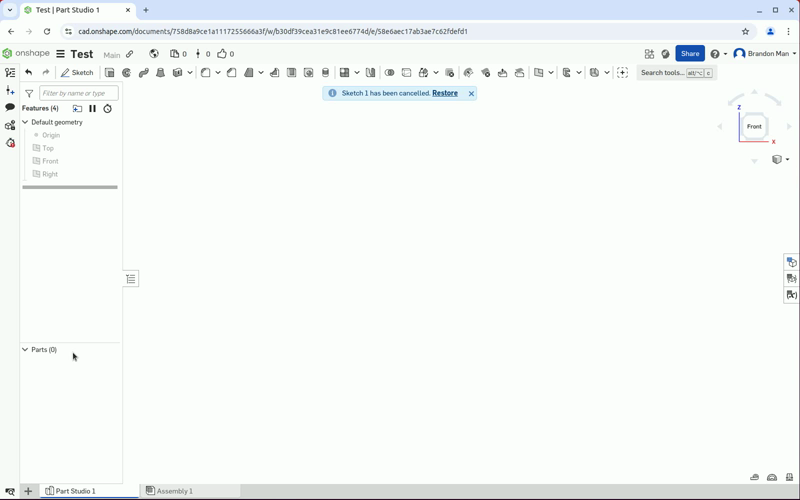
key_up(shift)
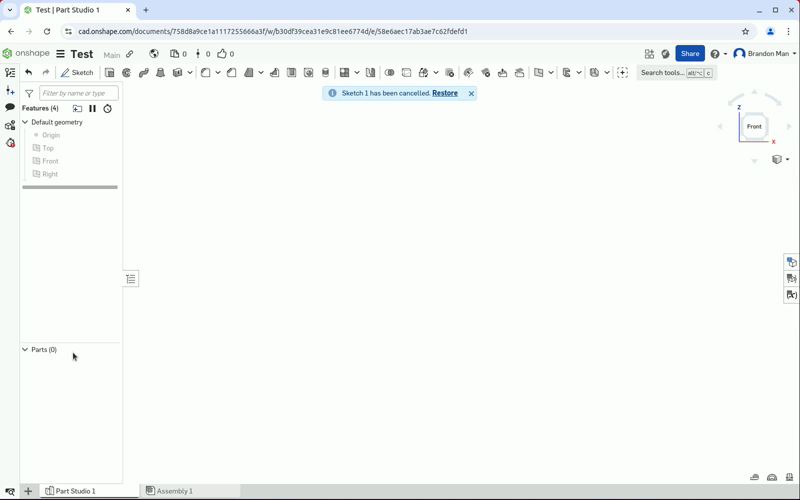
mouse_move(73, 352)
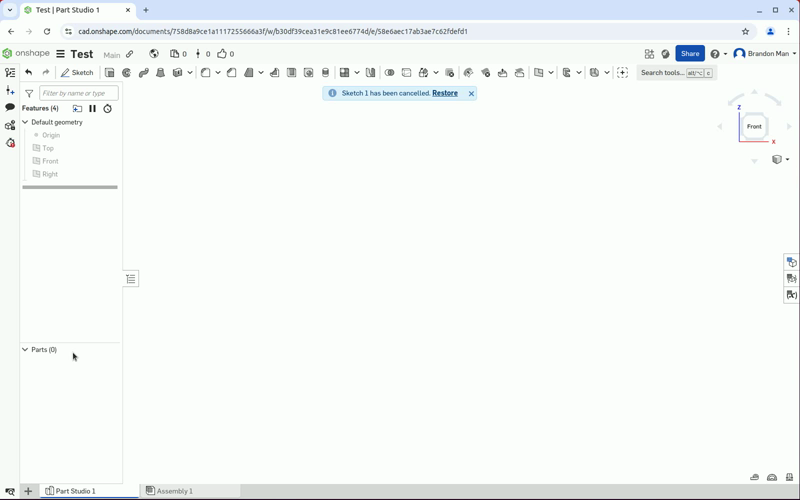
key(shift+y)
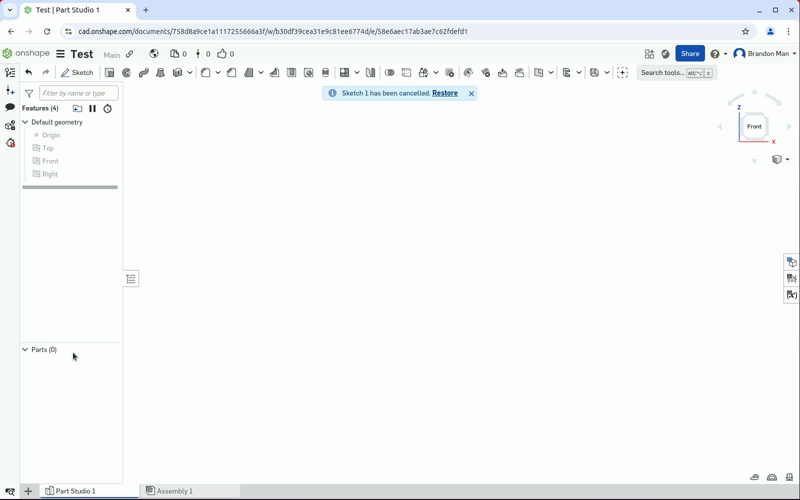
key(shift+s)
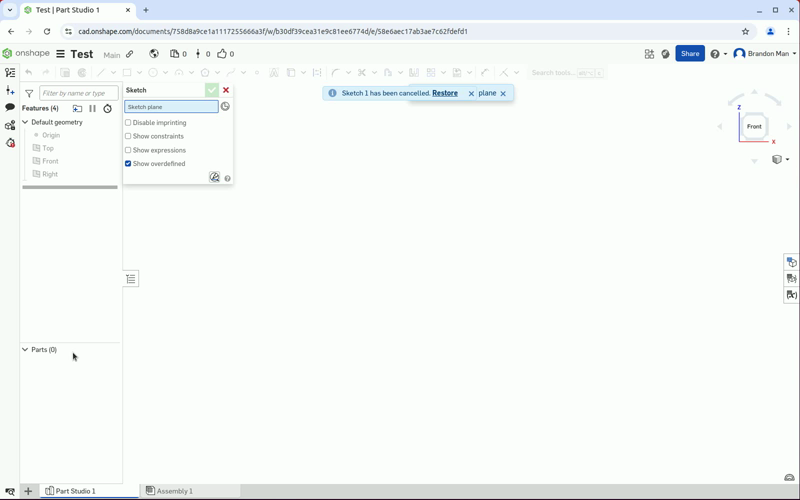
mouse_move(73, 163)
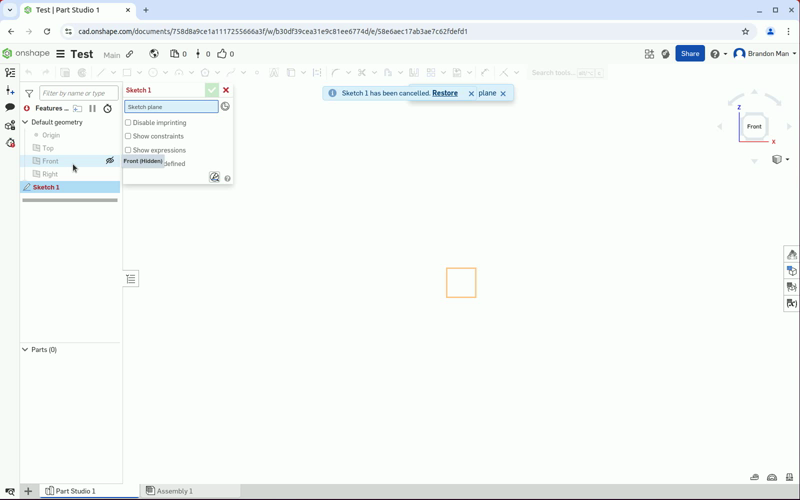
click(73, 163)
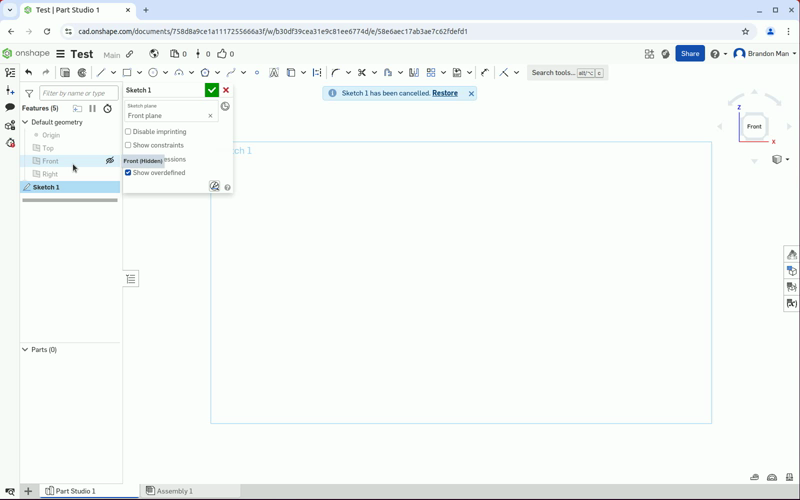
mouse_move(73, 352)
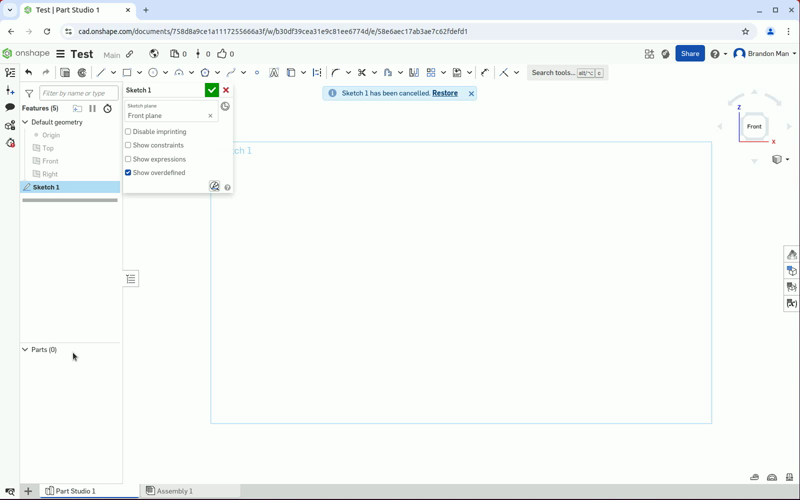
key(y)
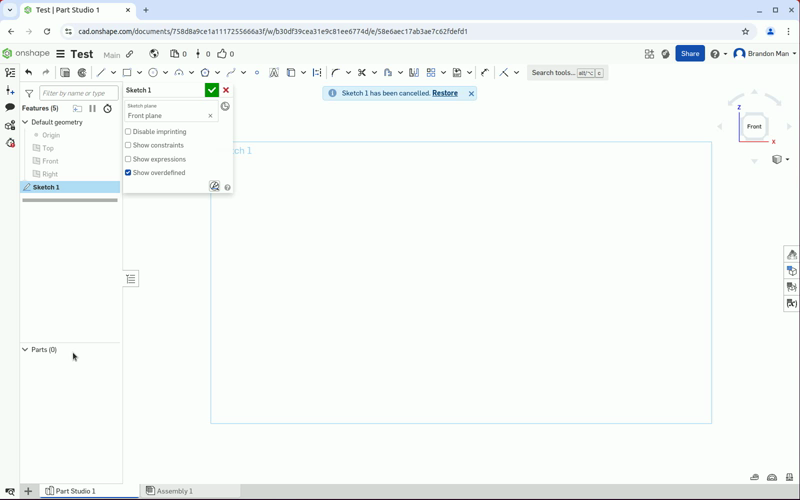
key(l)
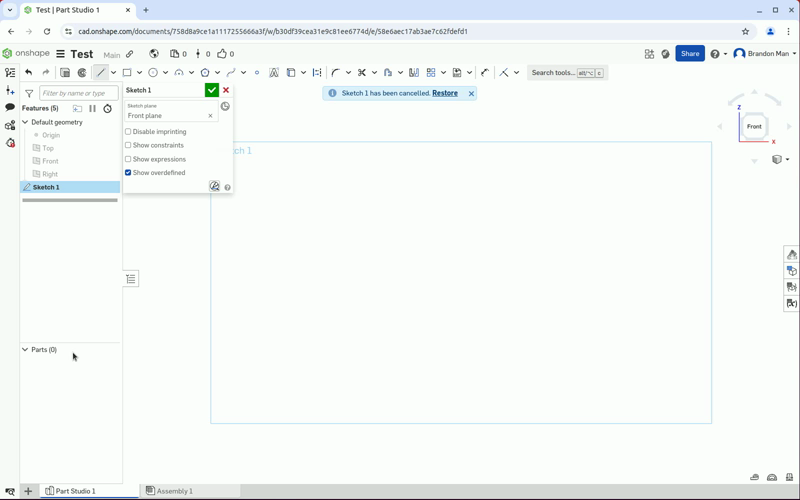
key_down(shift)
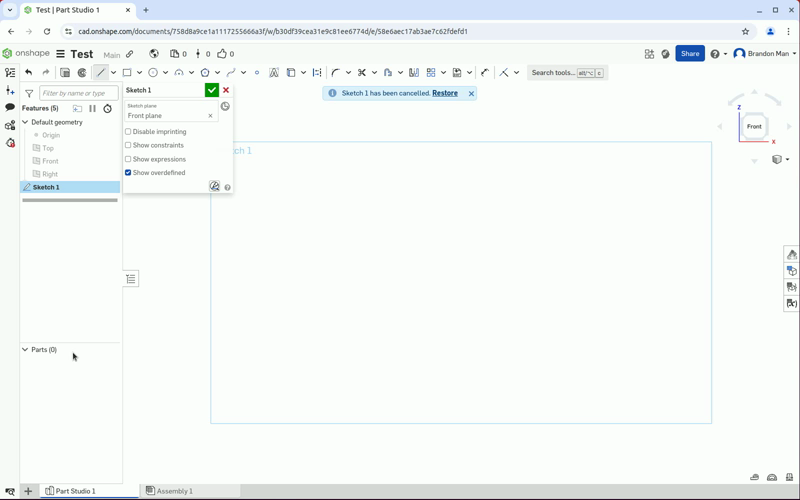
mouse_move(348, 295)
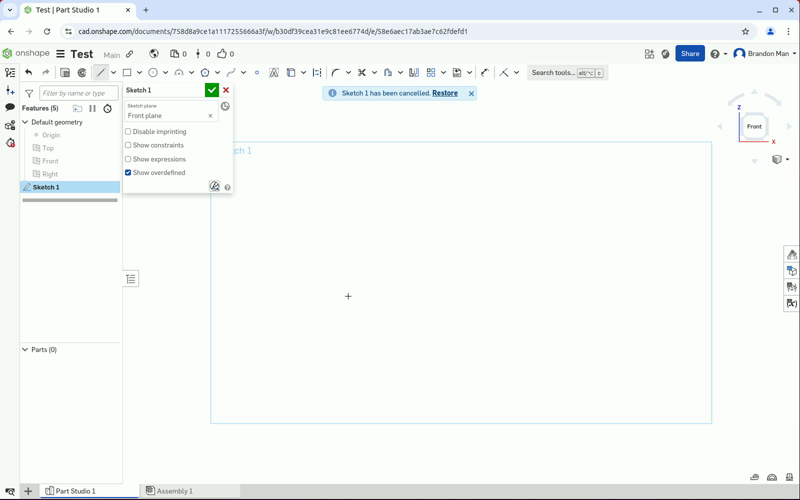
click(348, 295)
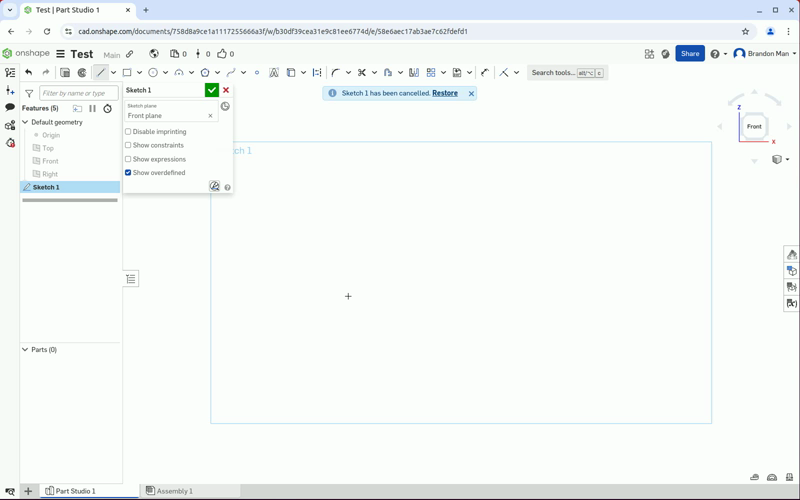
key_up(shift)
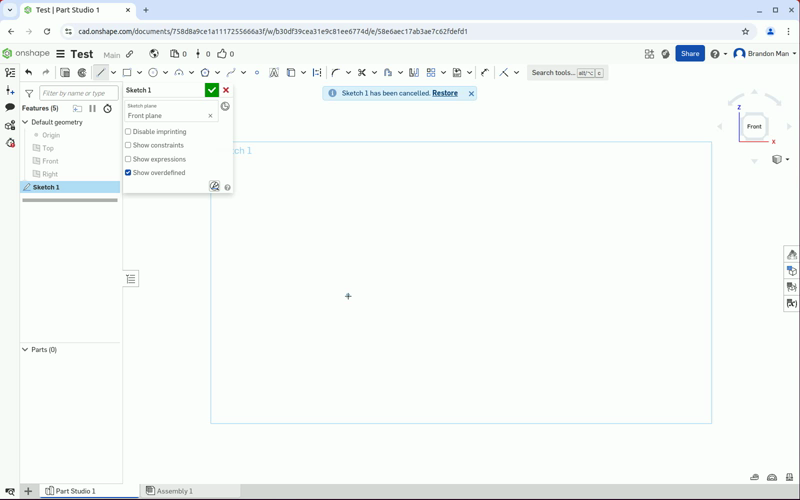
key_down(shift)
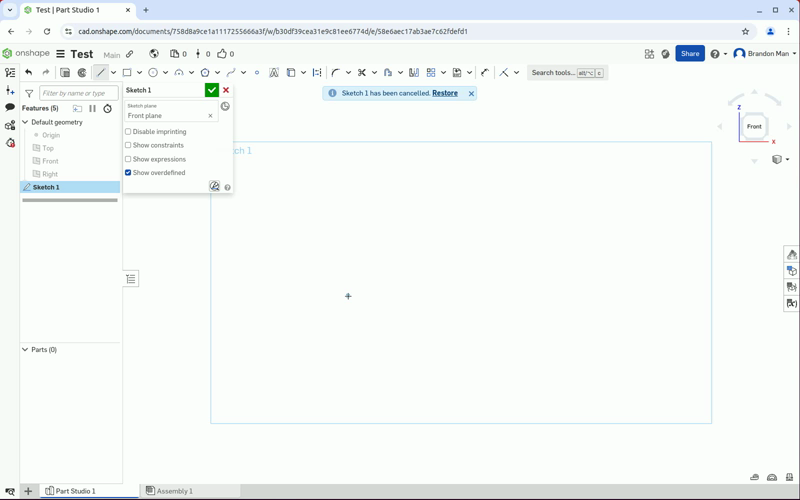
mouse_move(572, 295)
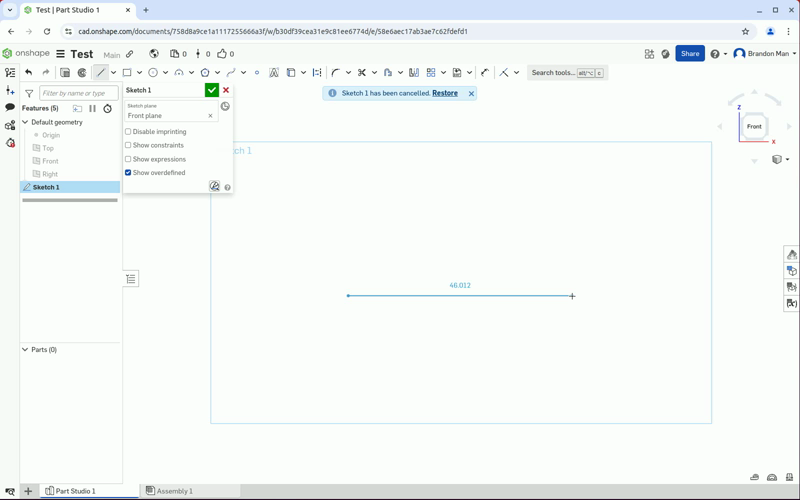
click(572, 295)
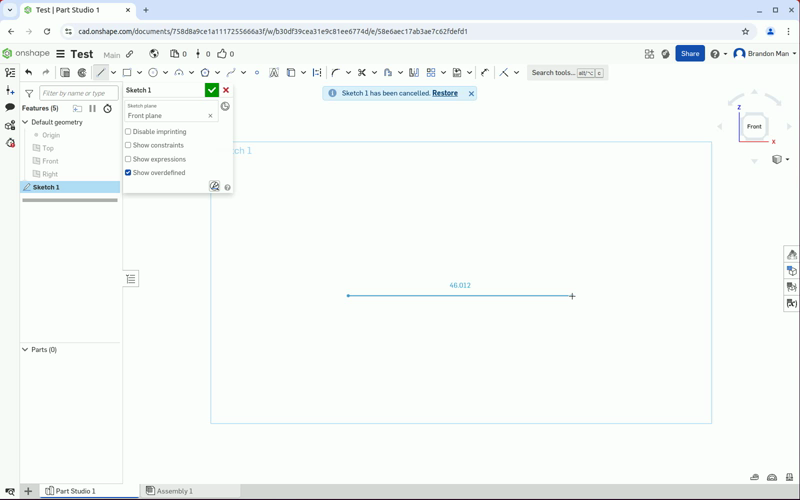
key_up(shift)
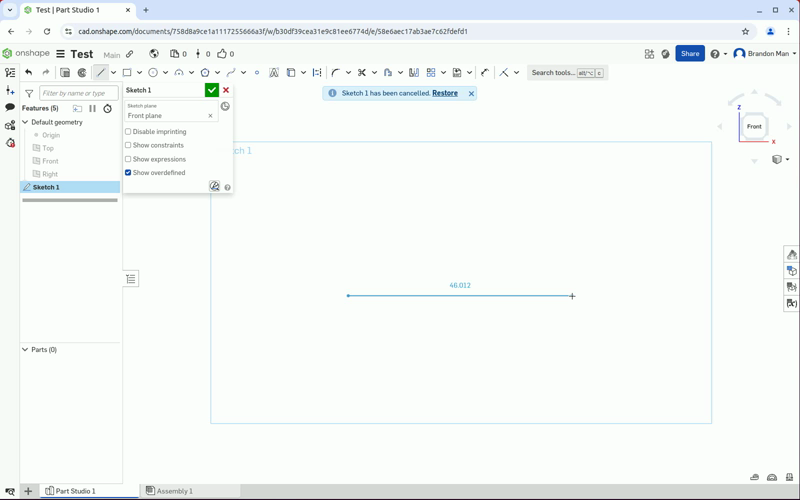
key_down(shift)
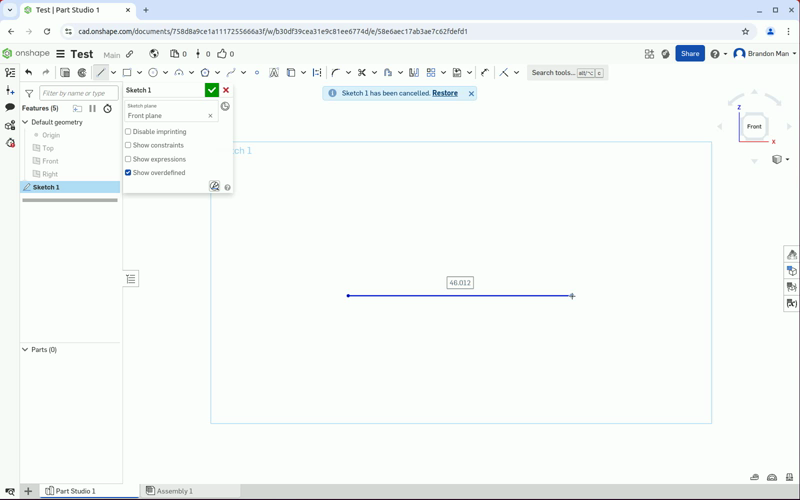
mouse_move(589, 295)
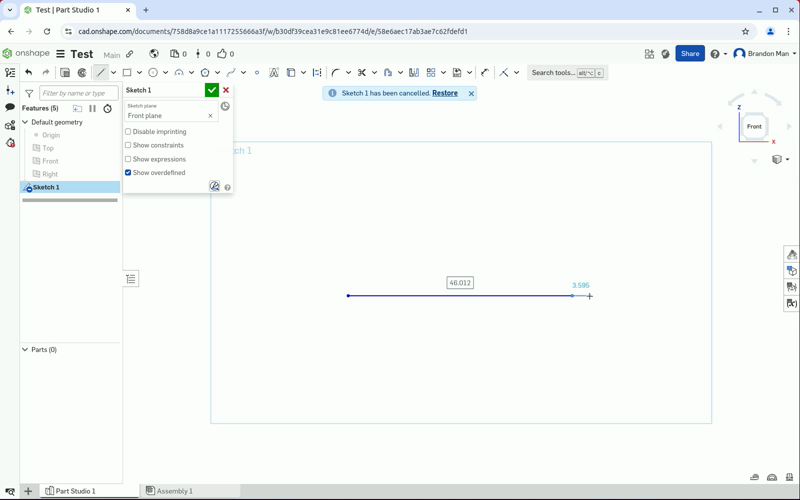
mouse_move(572, 270)
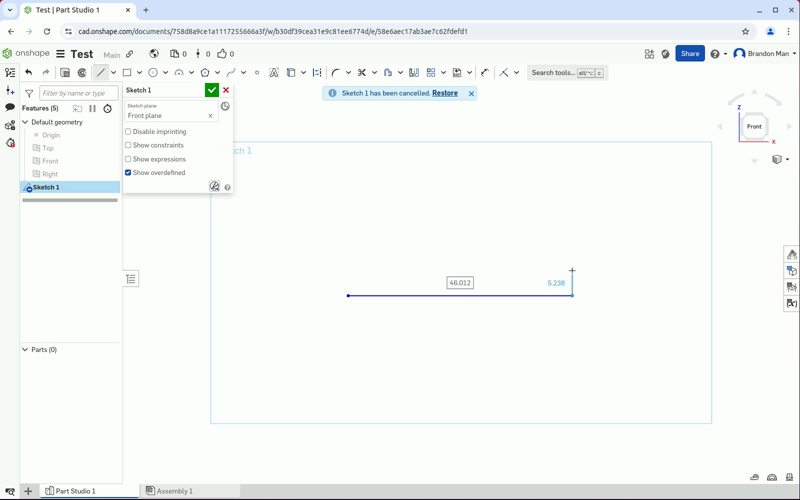
click(572, 270)
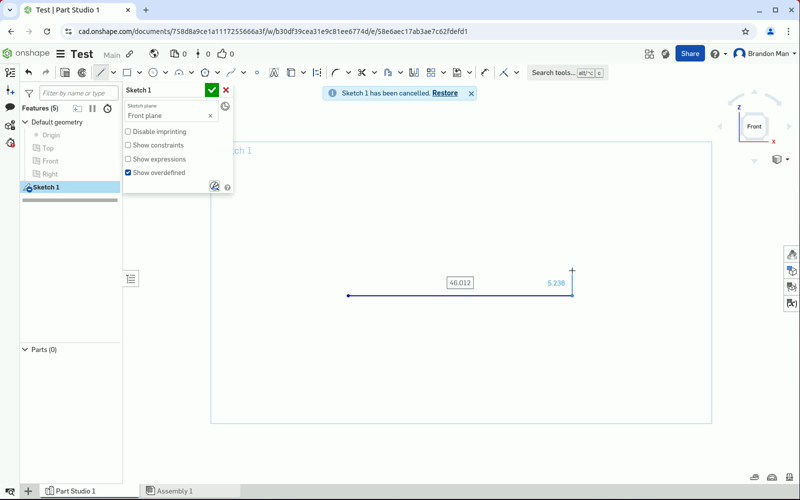
key_up(shift)
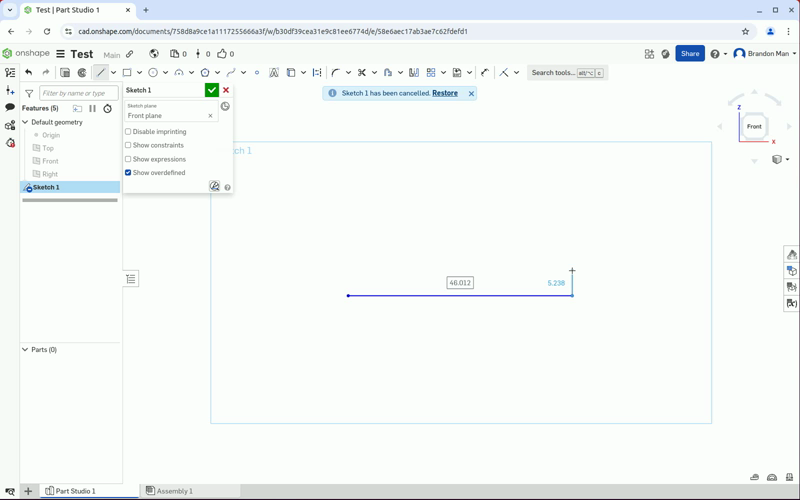
key_down(shift)
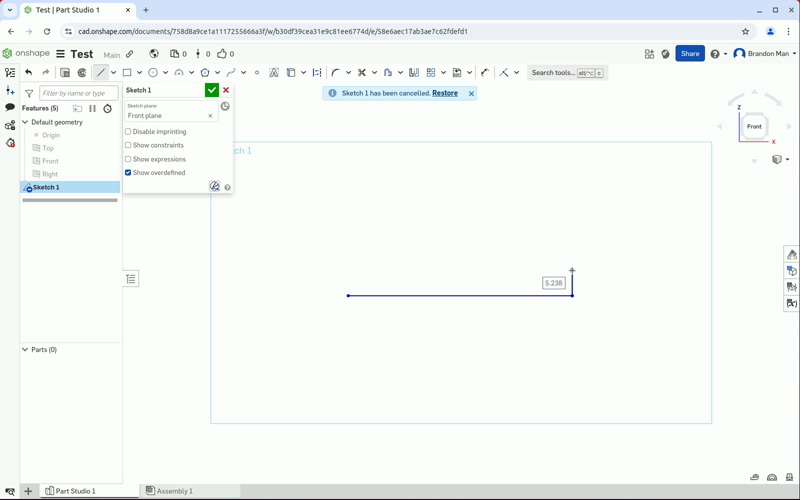
mouse_move(348, 270)
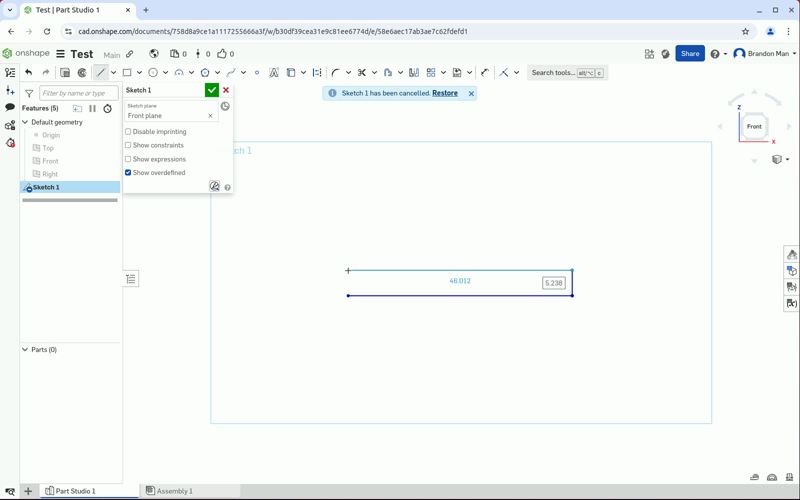
click(348, 270)
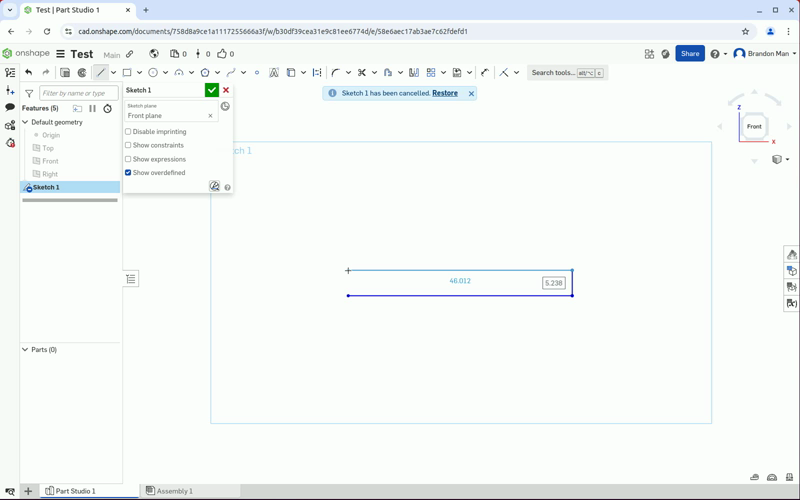
key_up(shift)
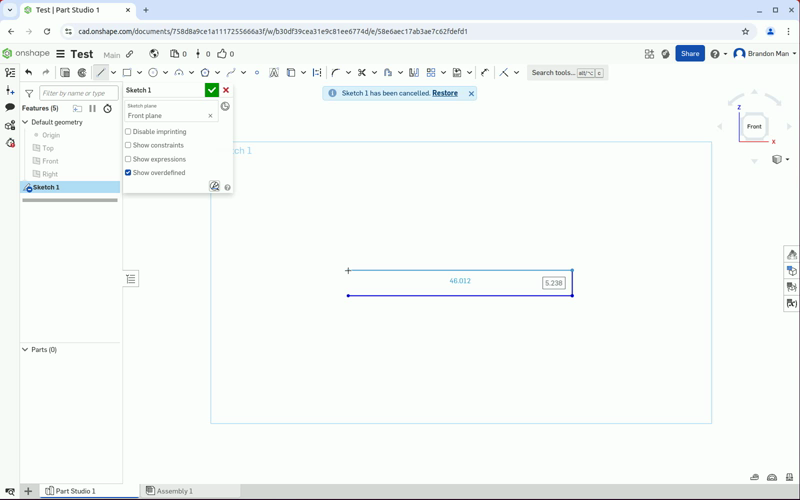
mouse_move(378, 270)
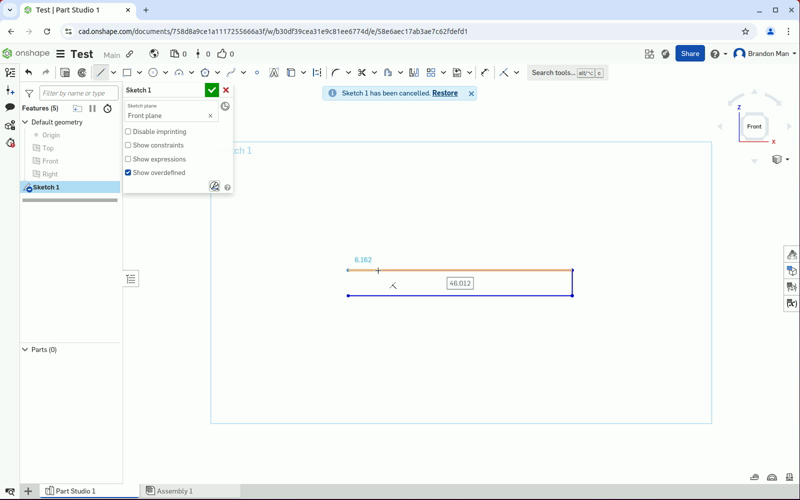
key_down(shift)
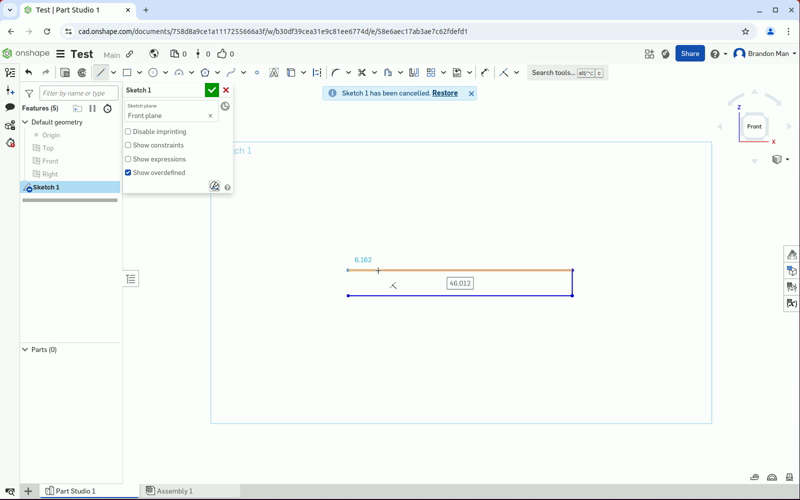
mouse_move(348, 295)
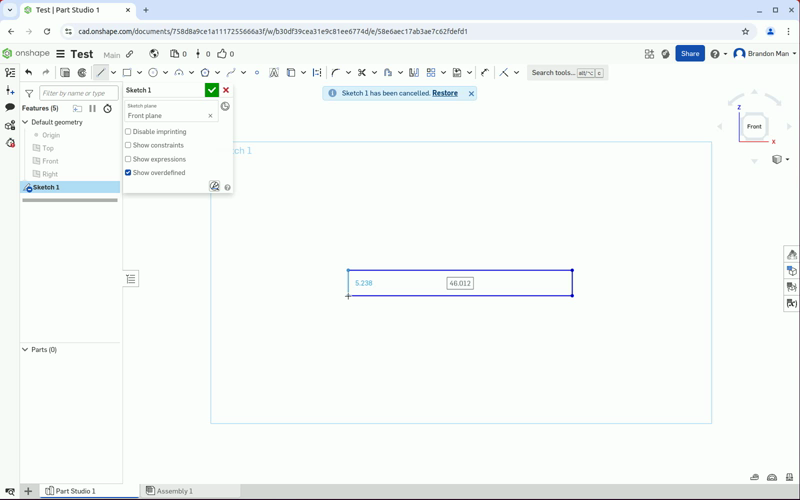
key_up(shift)
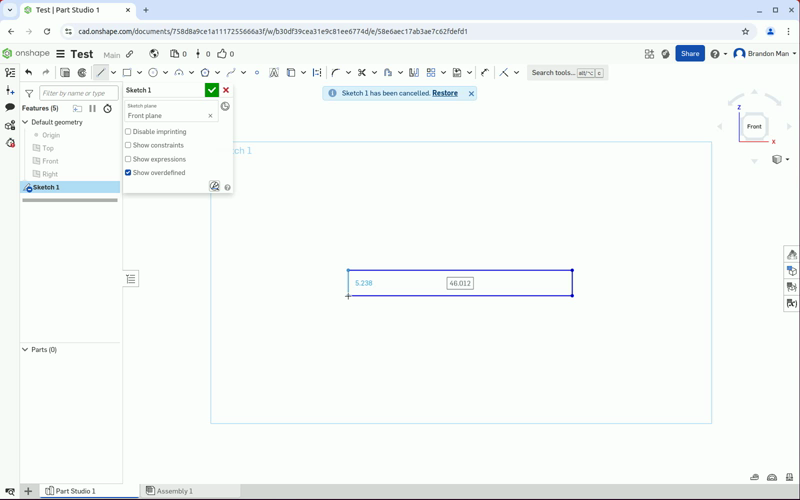
click(348, 295)
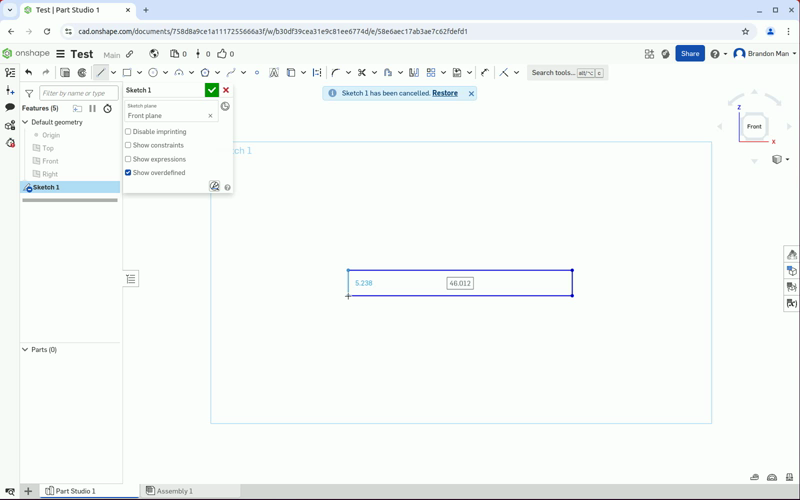
key(esc)
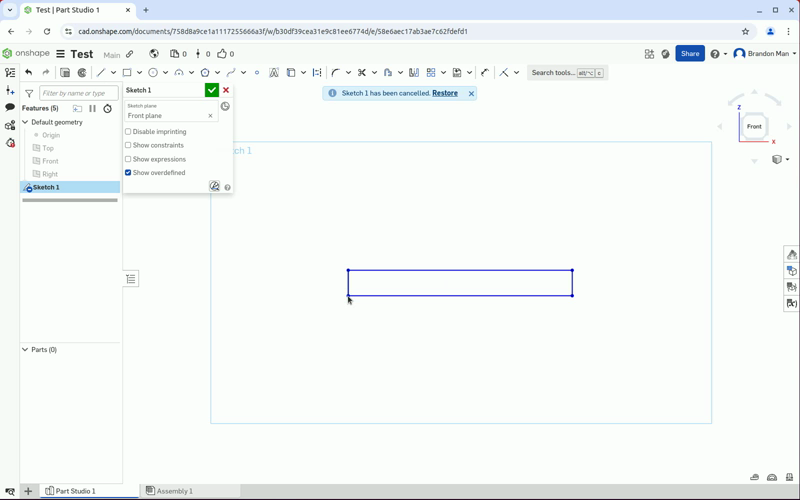
mouse_move(437, 291)
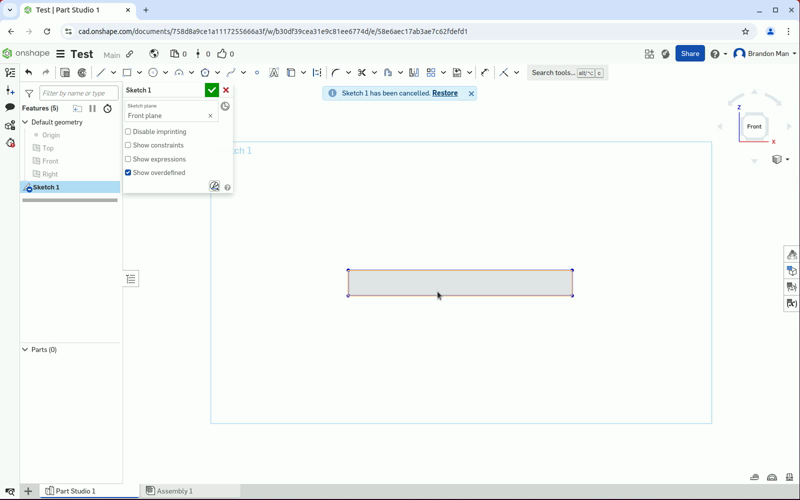
click(437, 291)
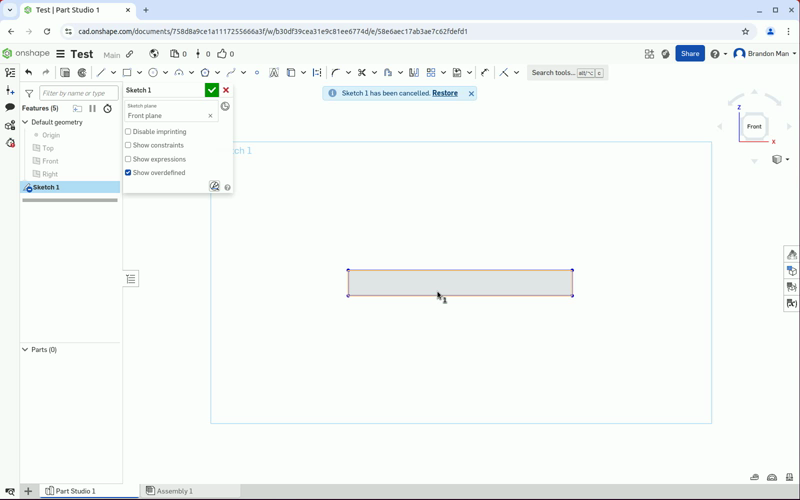
mouse_move(73, 352)
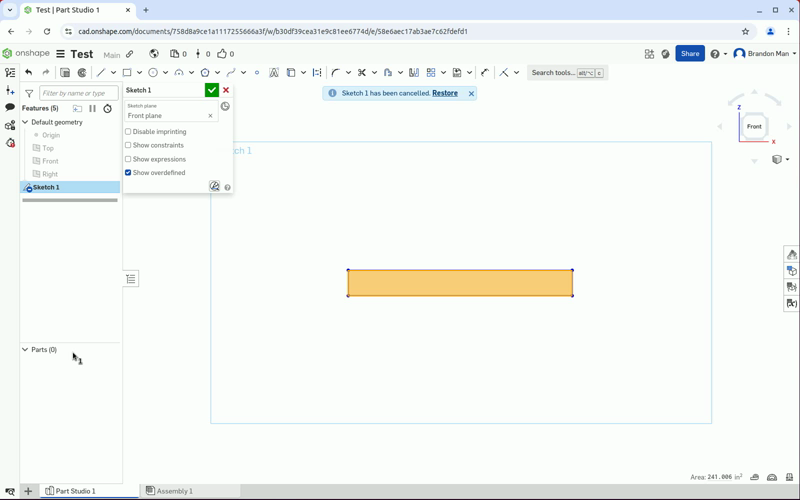
key(shift+y)
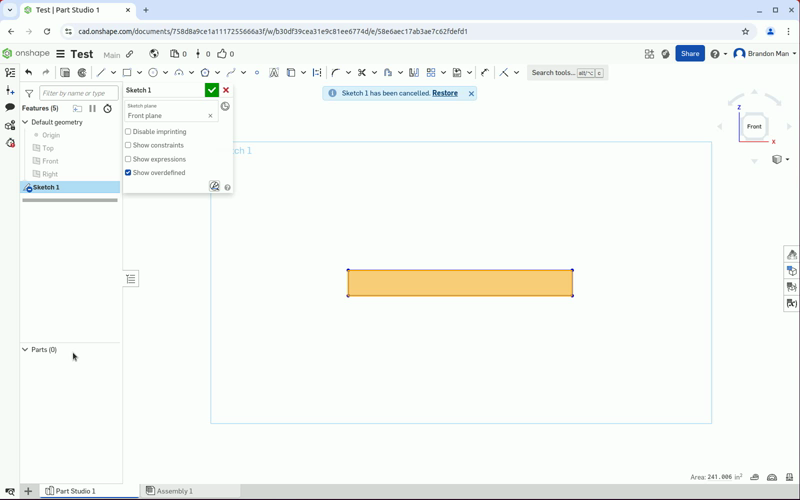
key(shift+e)
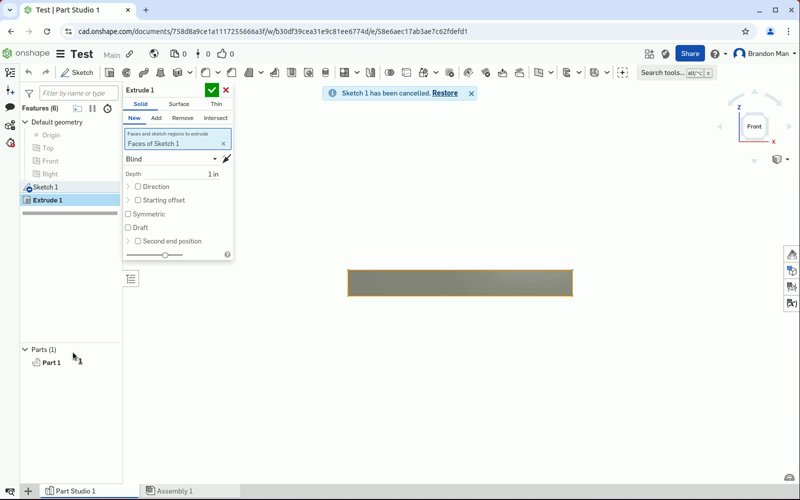
mouse_move(143, 106)
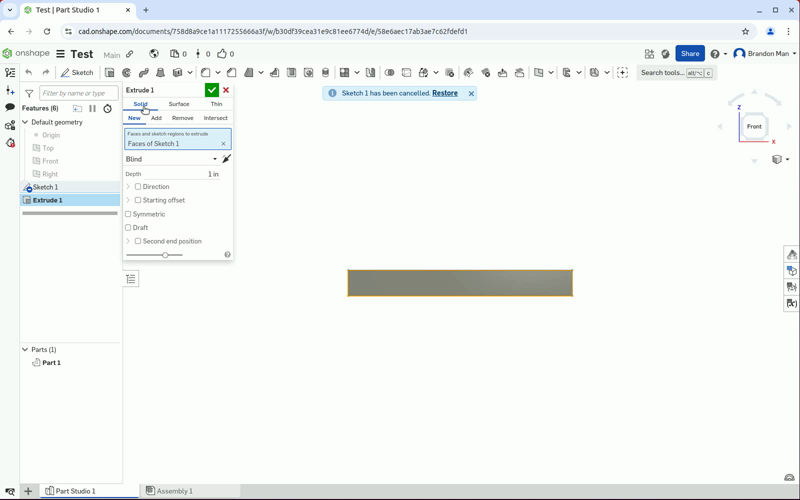
click(143, 106)
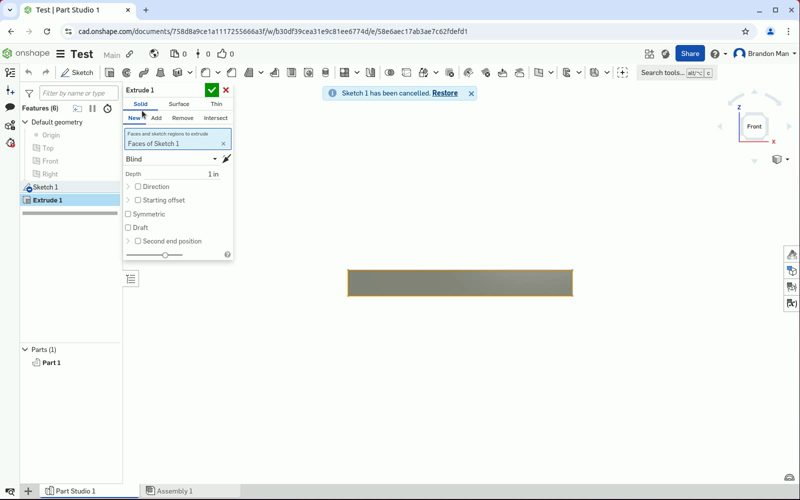
mouse_move(137, 120)
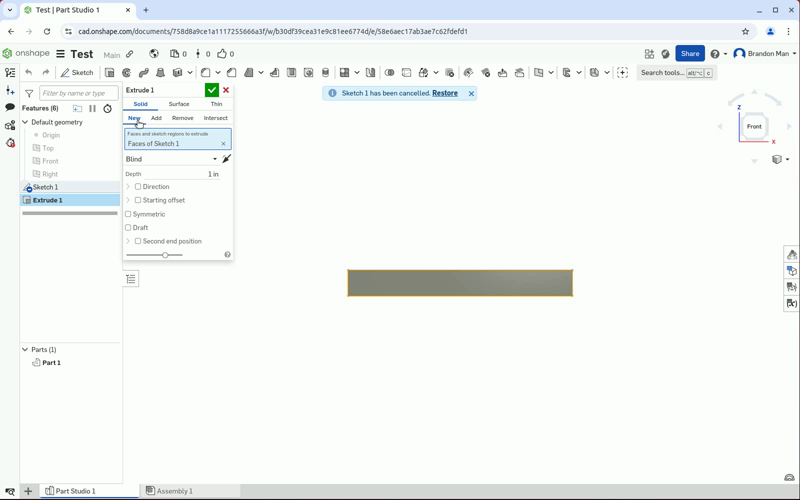
click(137, 120)
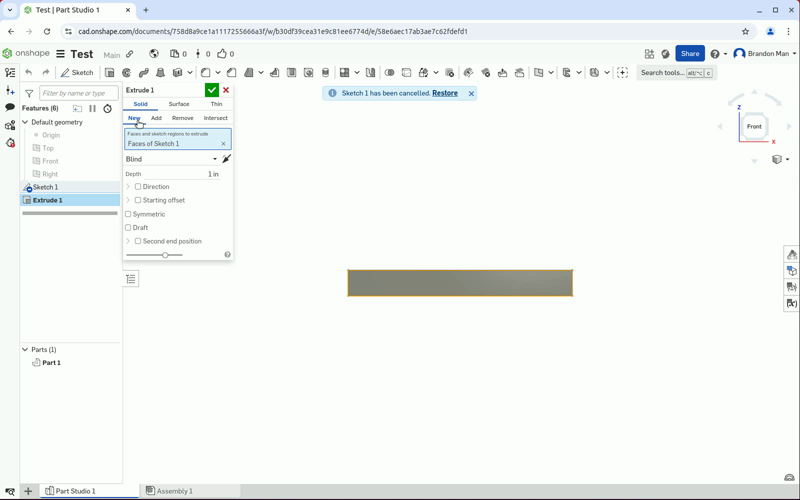
key(tab, 4)
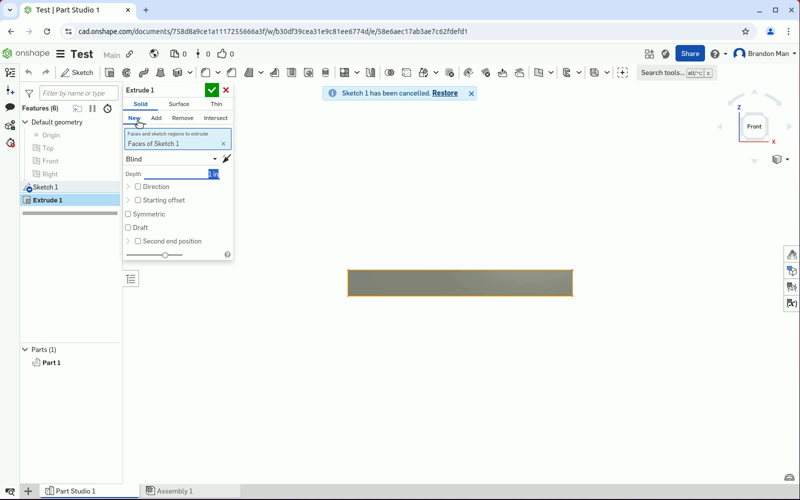
text(5.296)
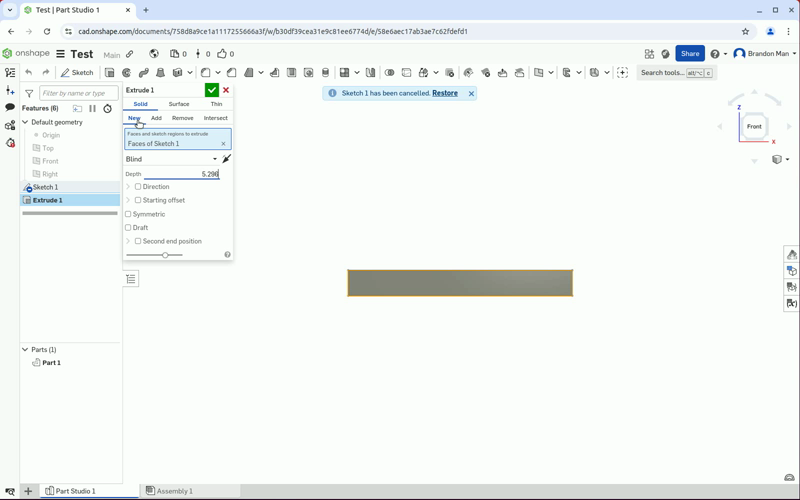
key(tab, 3)
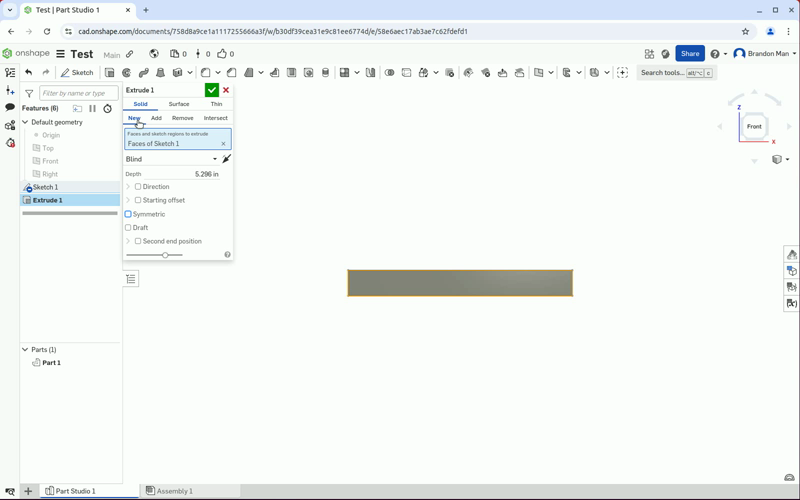
key(space)
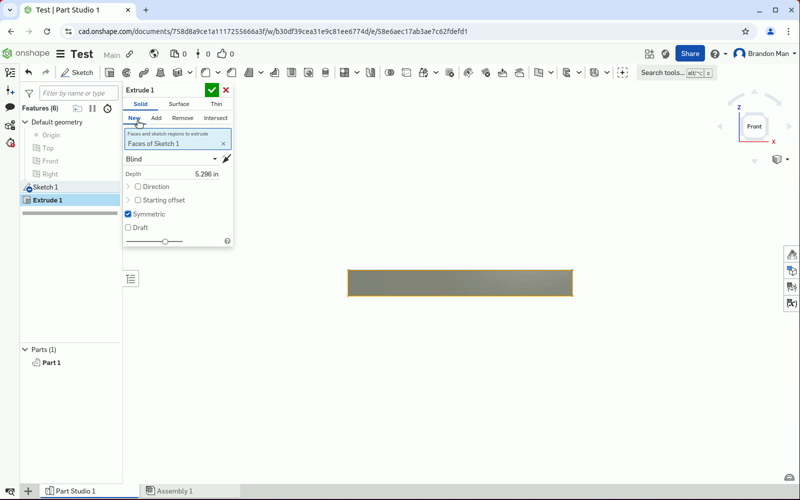
key(enter)
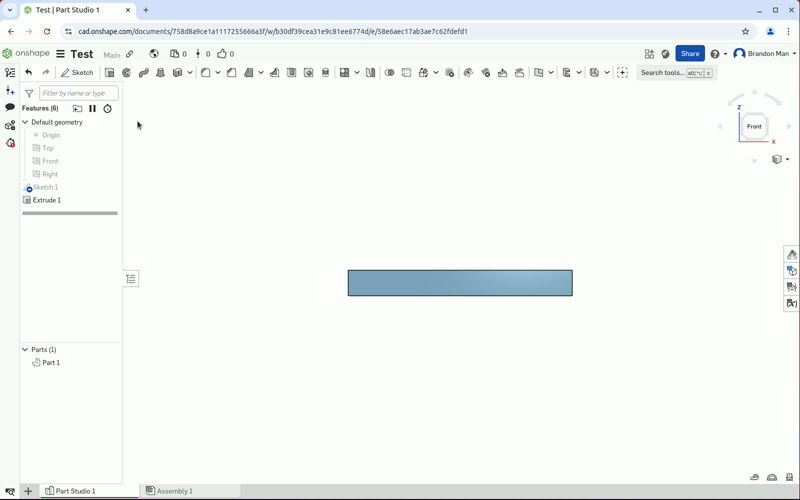
key(shift+h)
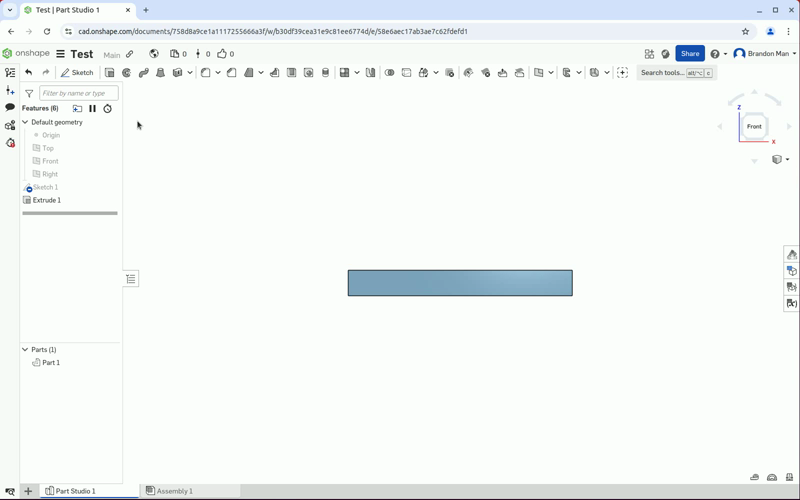
key(shift+h)
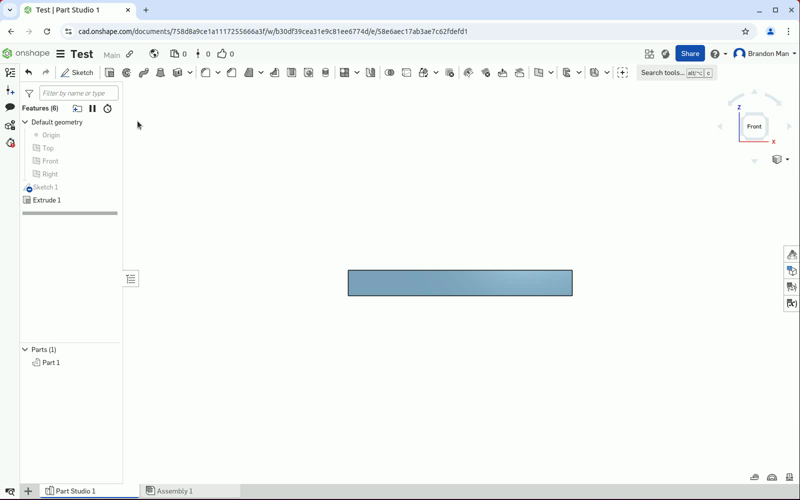
mouse_move(73, 189)
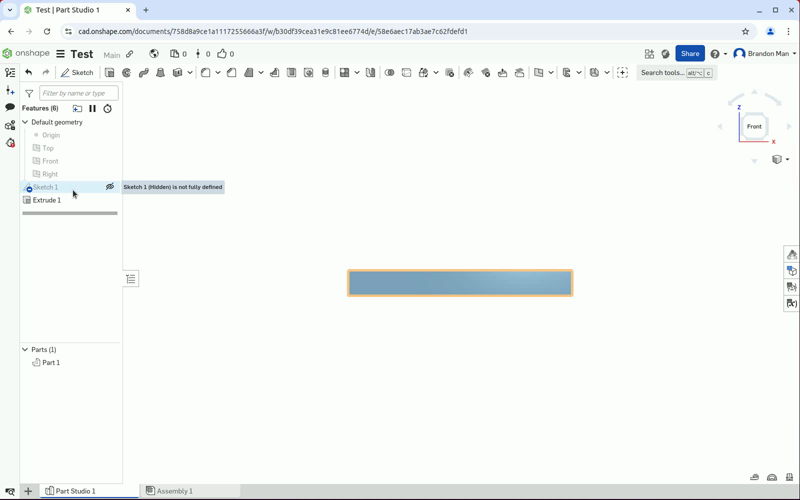
click(73, 189)
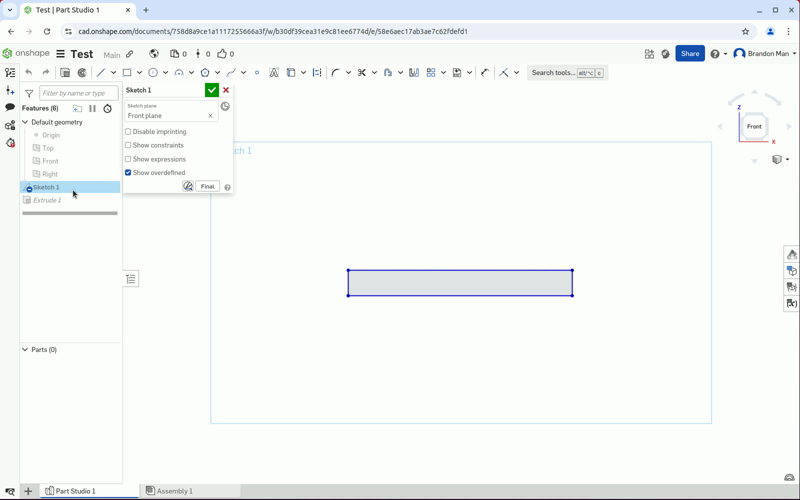
mouse_move(229, 92)
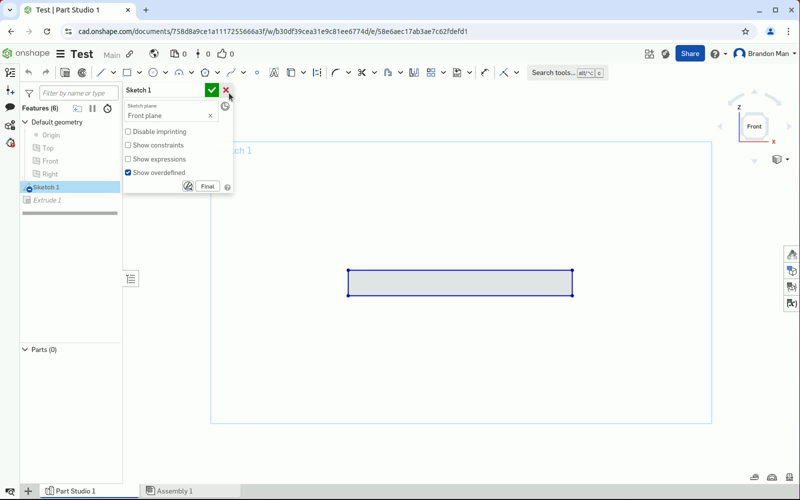
click(229, 92)
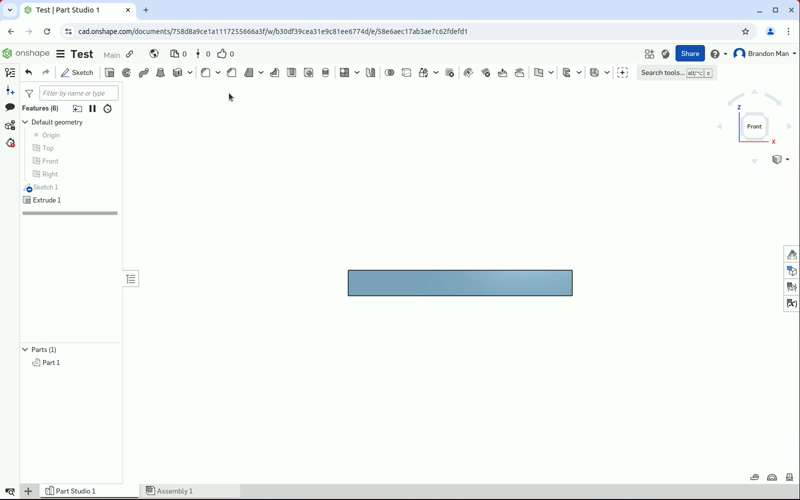
mouse_move(541, 75)
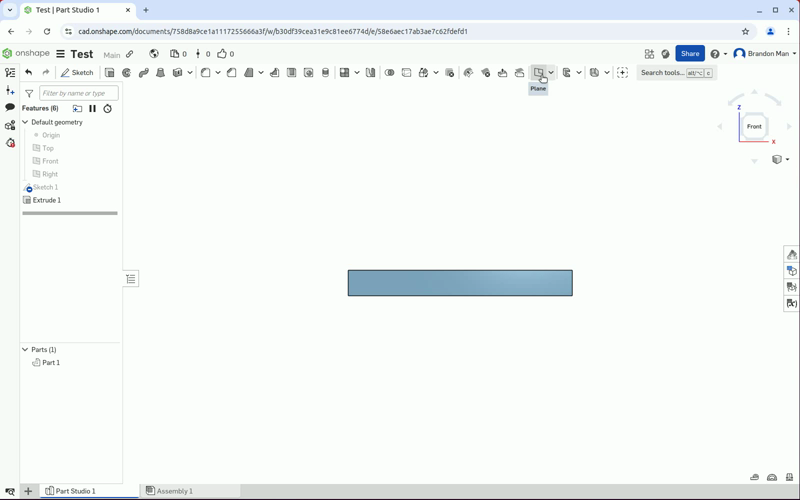
click(541, 75)
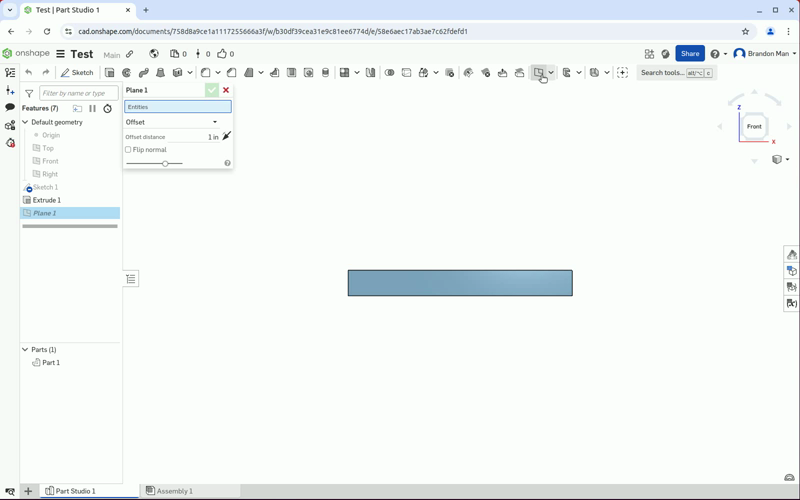
mouse_move(73, 163)
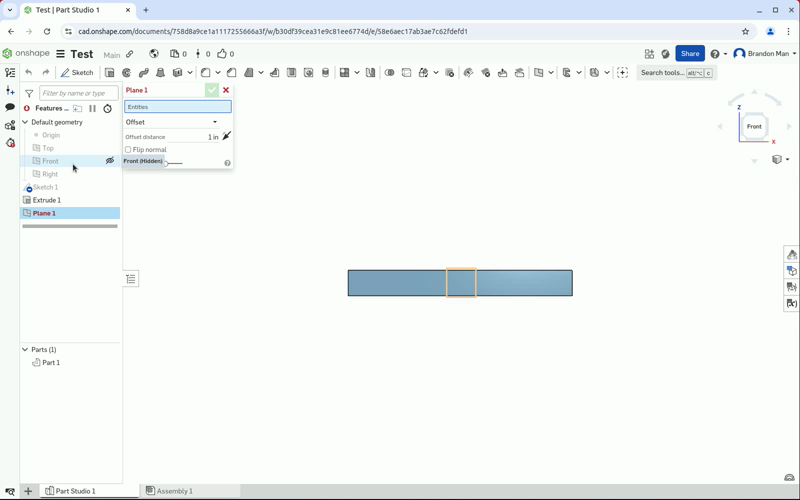
click(73, 163)
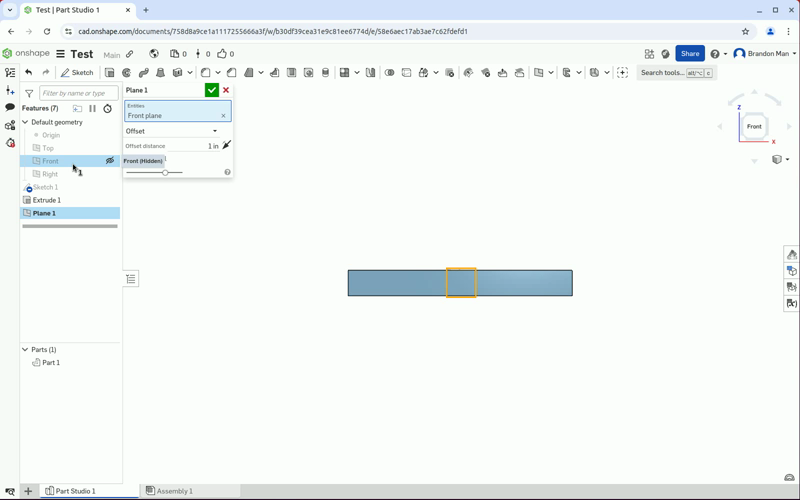
key(tab, 2)
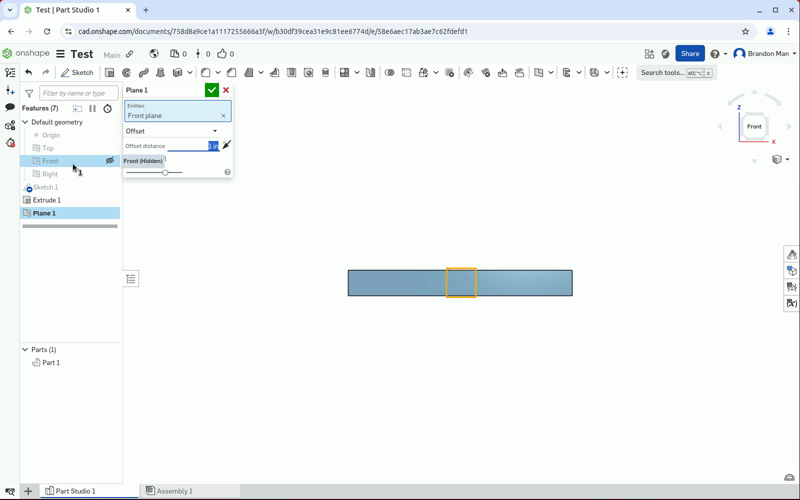
text(2.65)
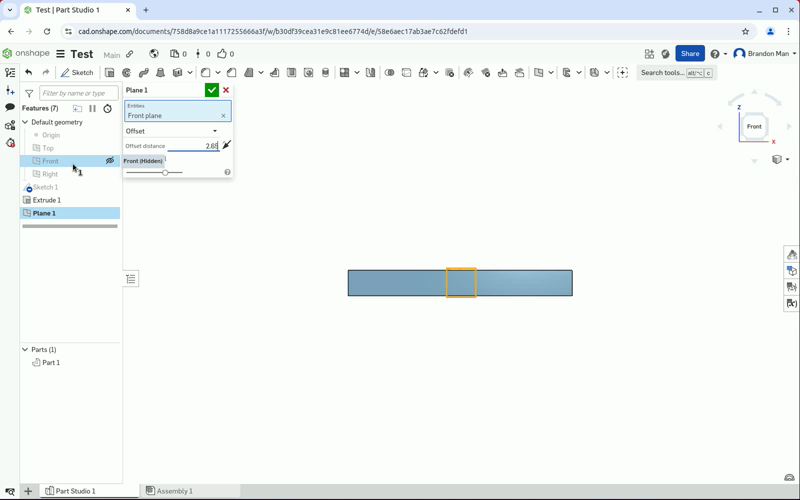
key(enter, 2)
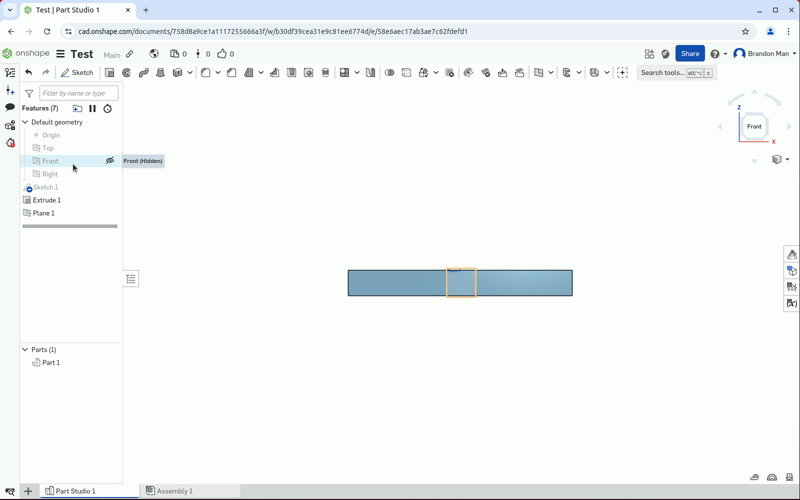
key(shift+s)
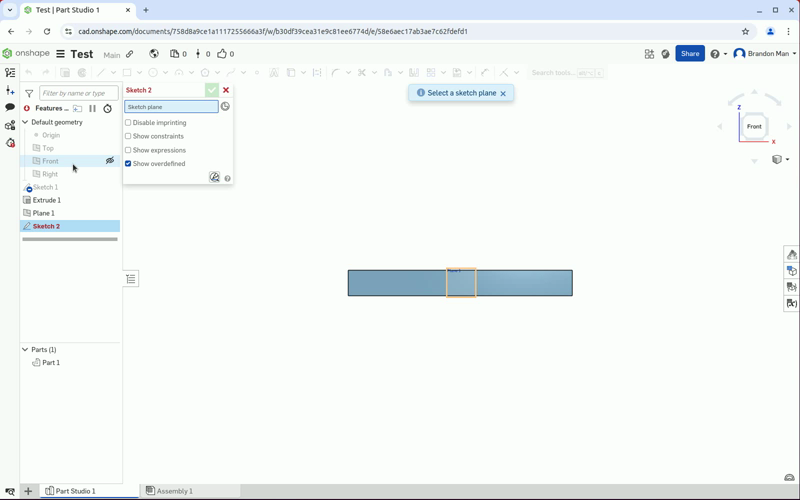
mouse_move(73, 215)
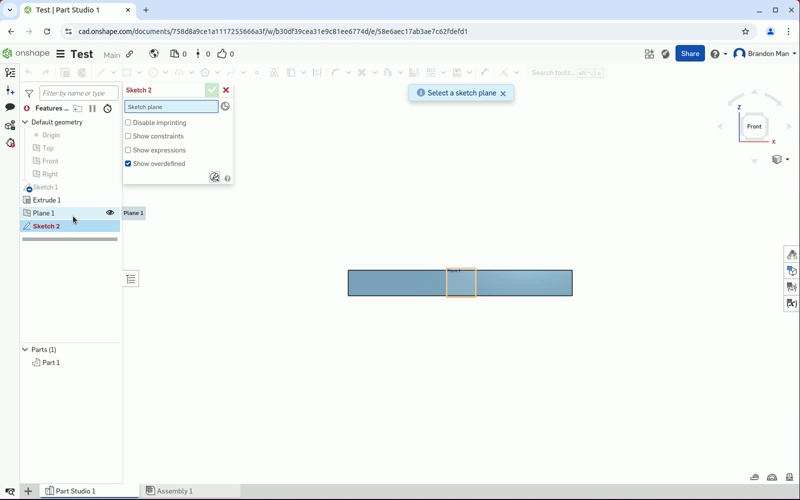
click(73, 215)
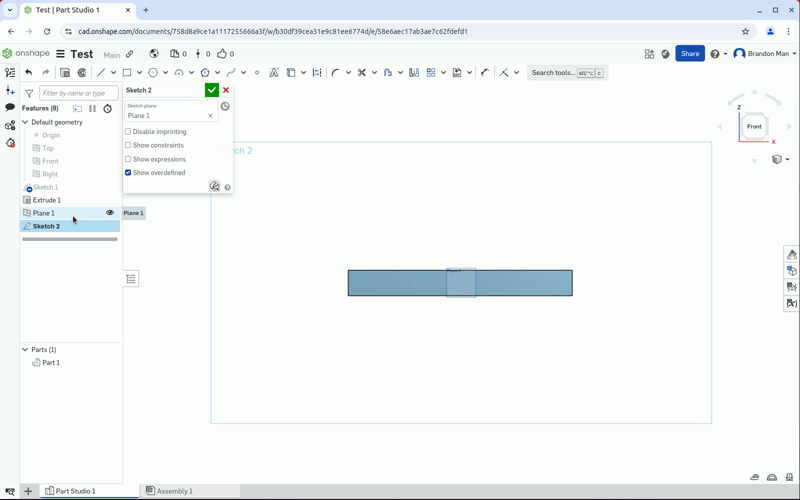
mouse_move(73, 352)
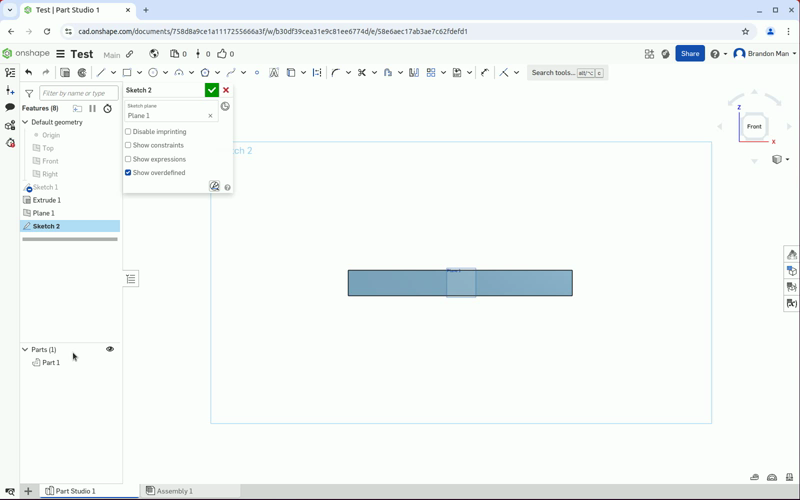
key(y)
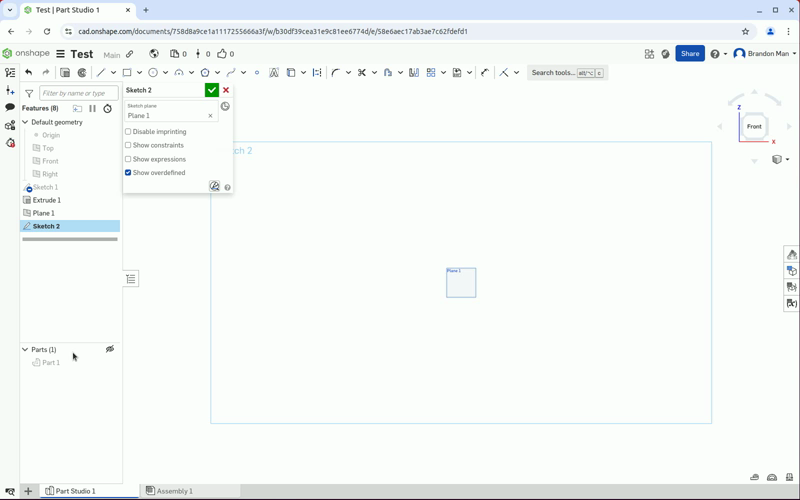
key(l)
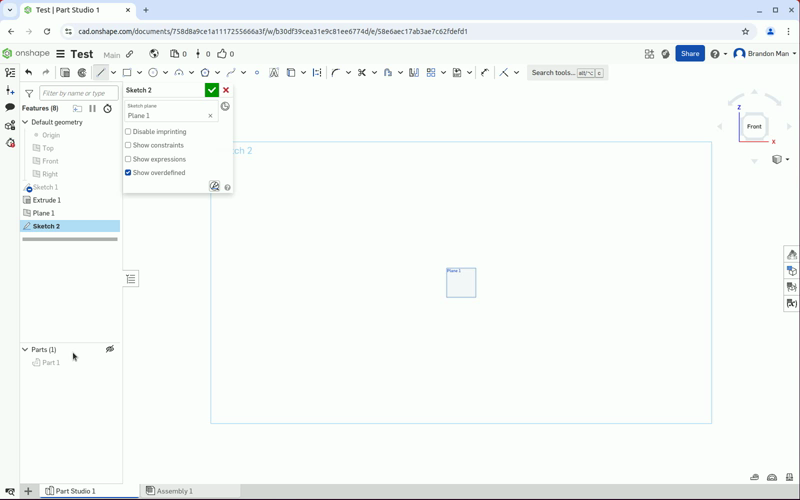
key_down(shift)
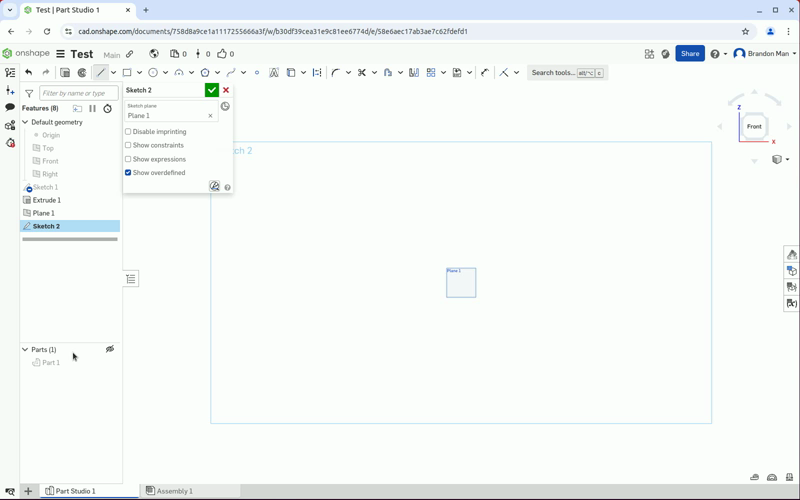
mouse_move(348, 295)
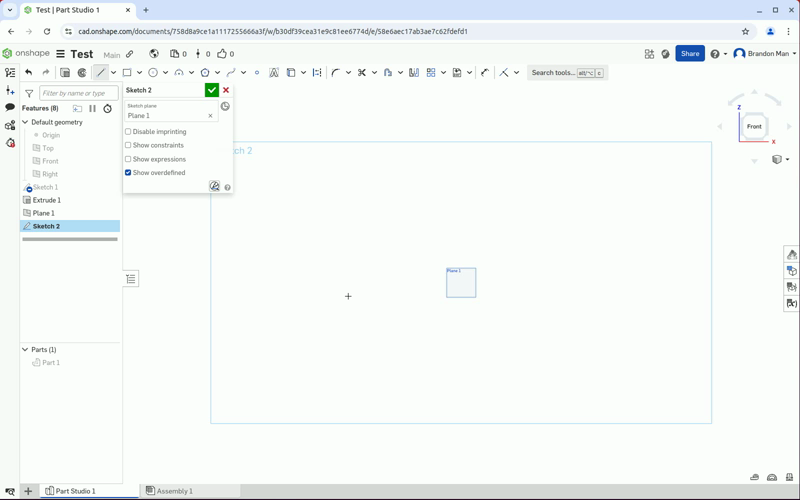
click(348, 295)
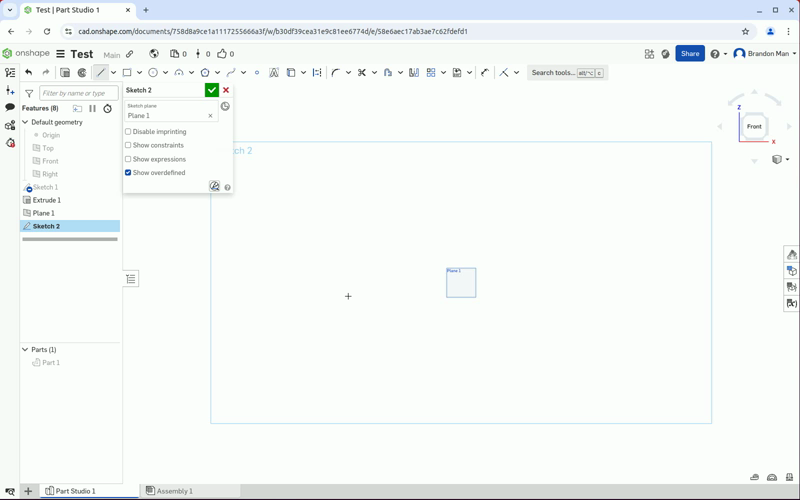
key_up(shift)
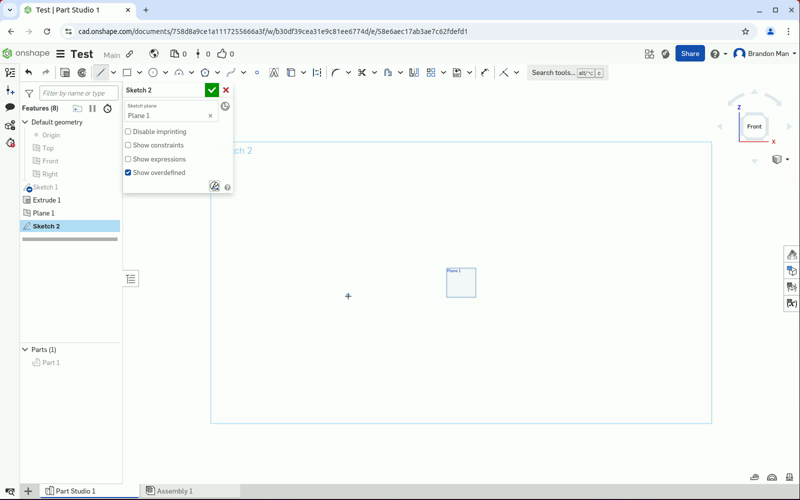
key_down(shift)
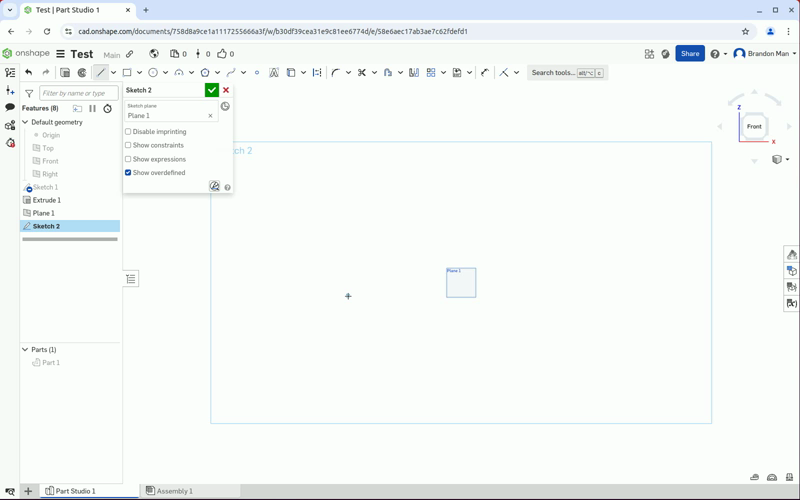
mouse_move(378, 295)
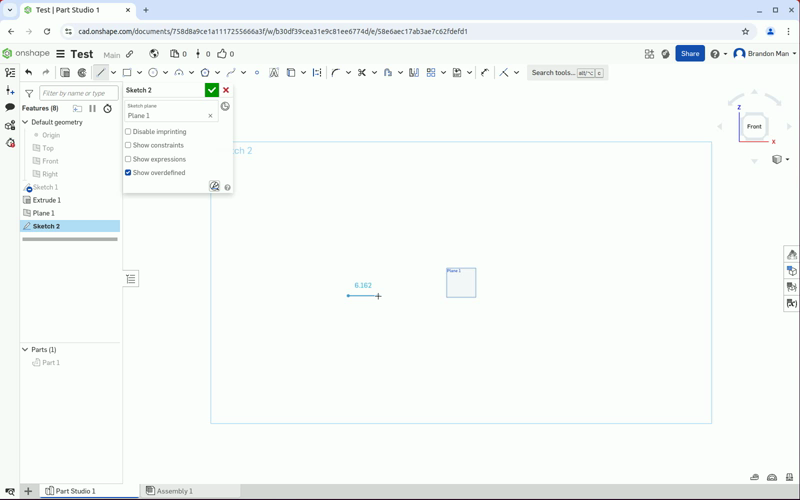
mouse_move(374, 295)
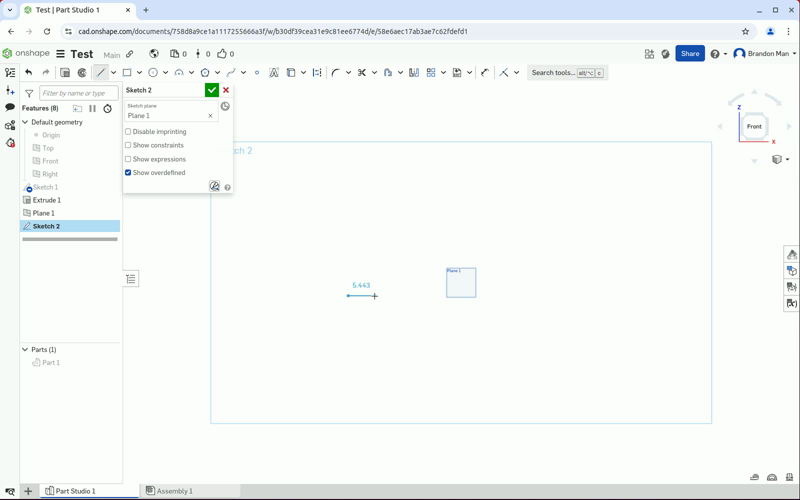
click(374, 295)
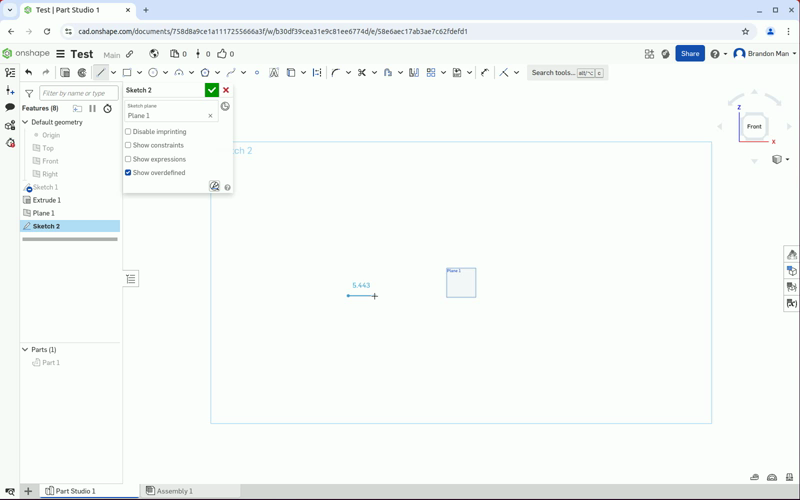
key_up(shift)
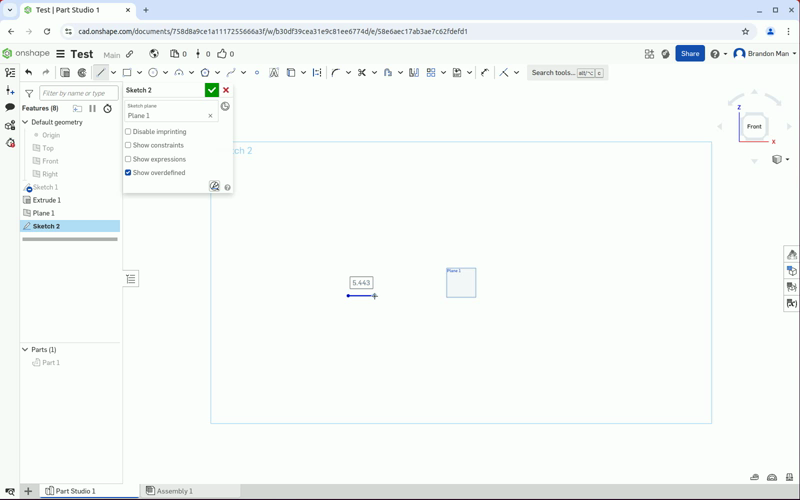
key_down(shift)
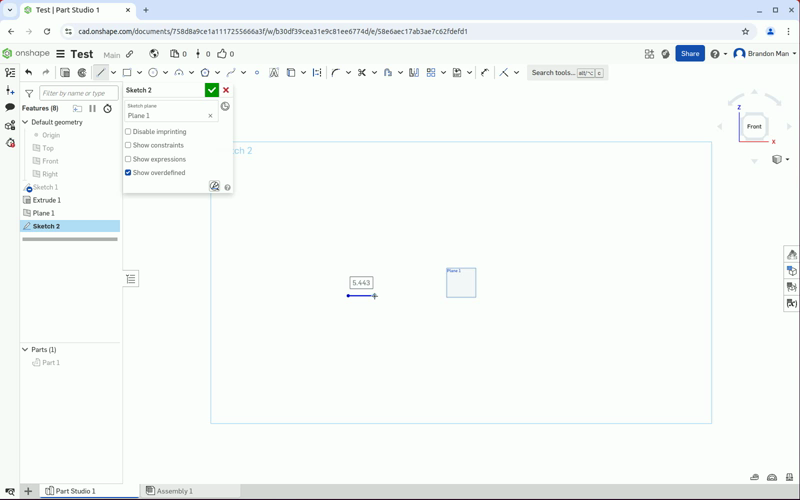
mouse_move(404, 295)
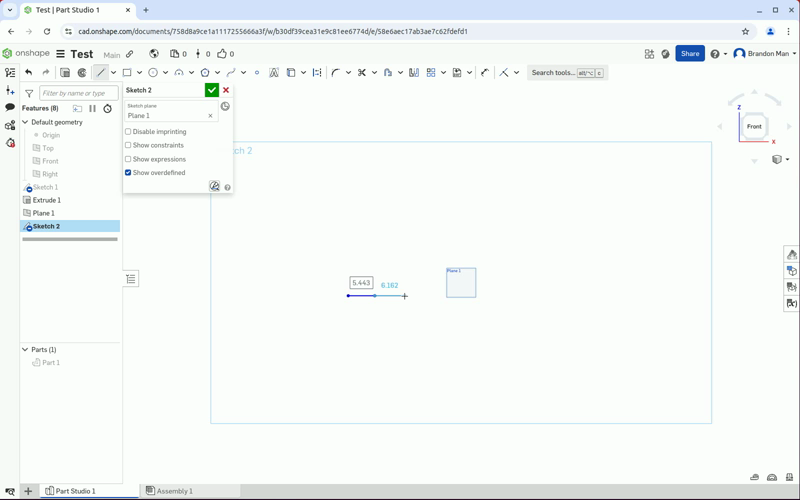
mouse_move(348, 269)
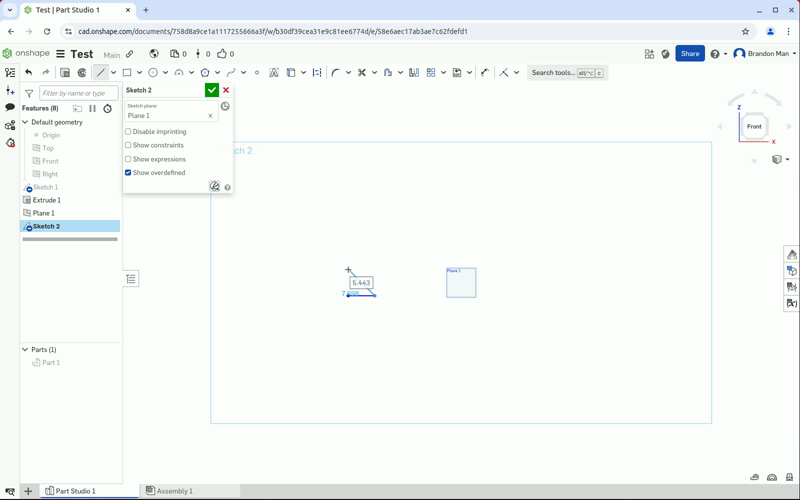
click(348, 269)
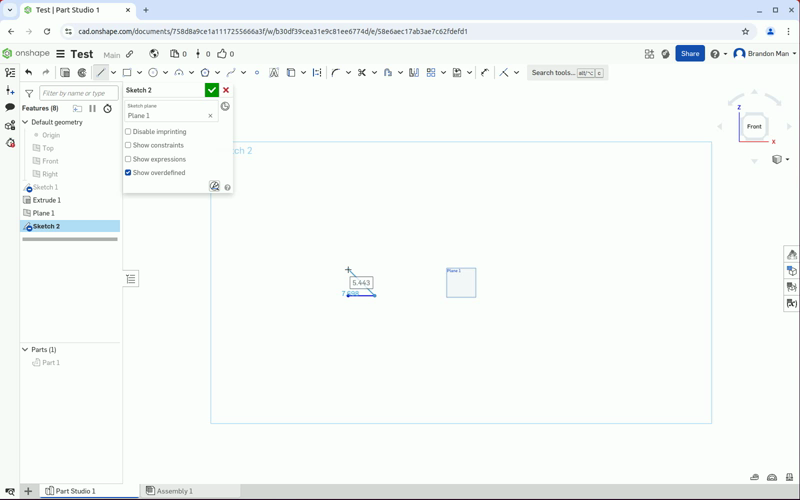
key_up(shift)
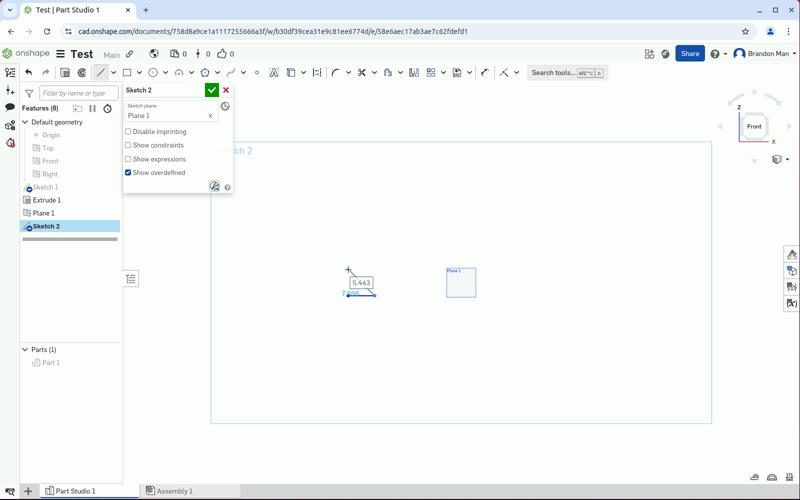
mouse_move(378, 269)
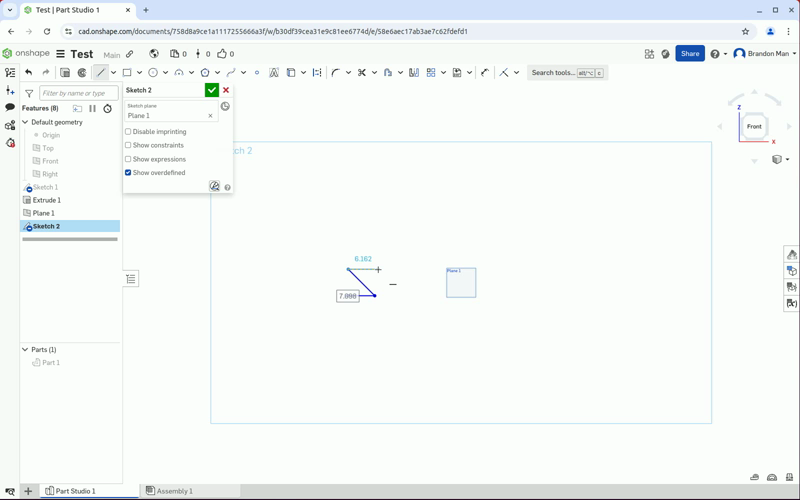
key_down(shift)
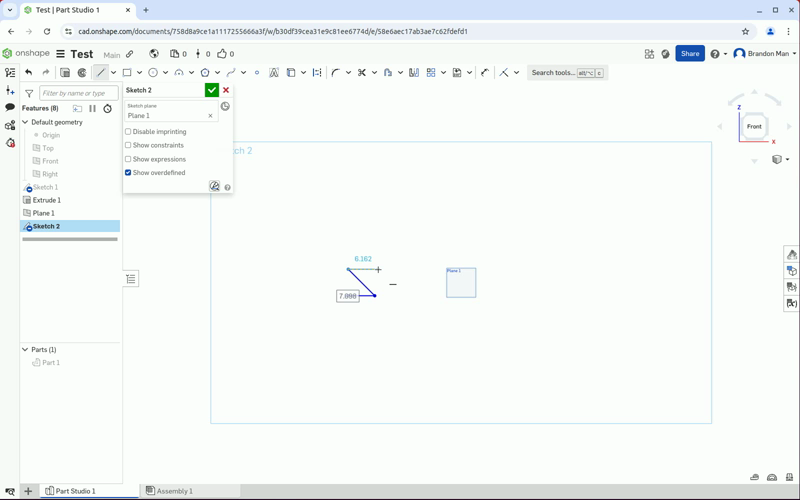
mouse_move(348, 295)
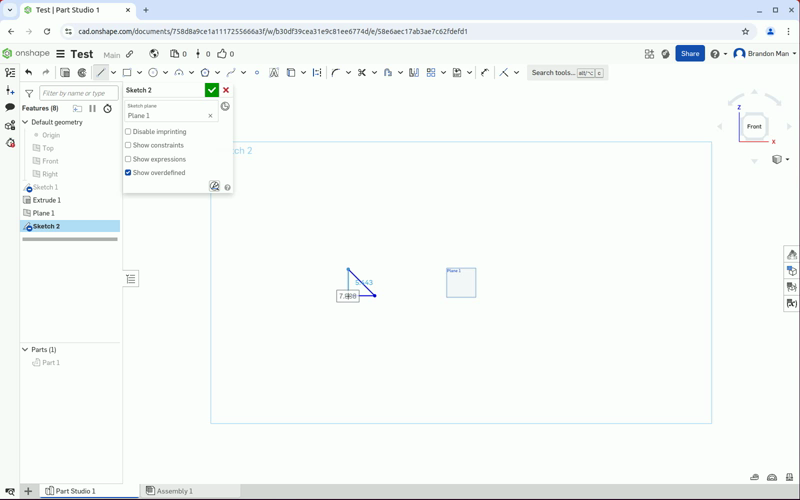
key_up(shift)
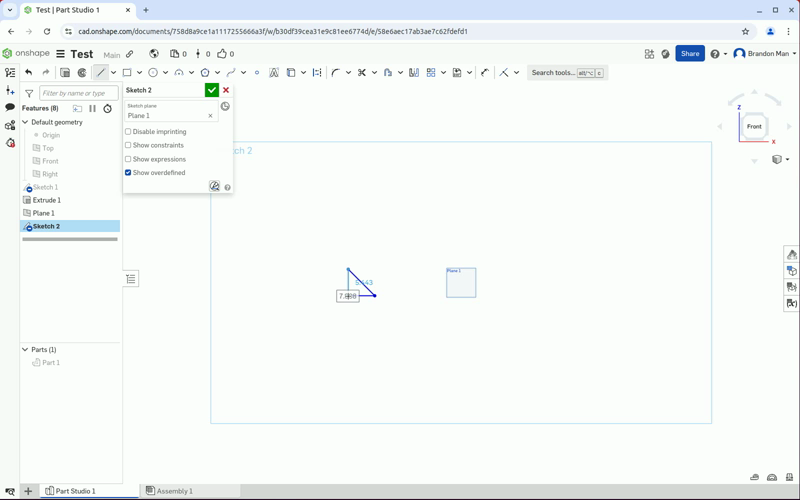
click(348, 295)
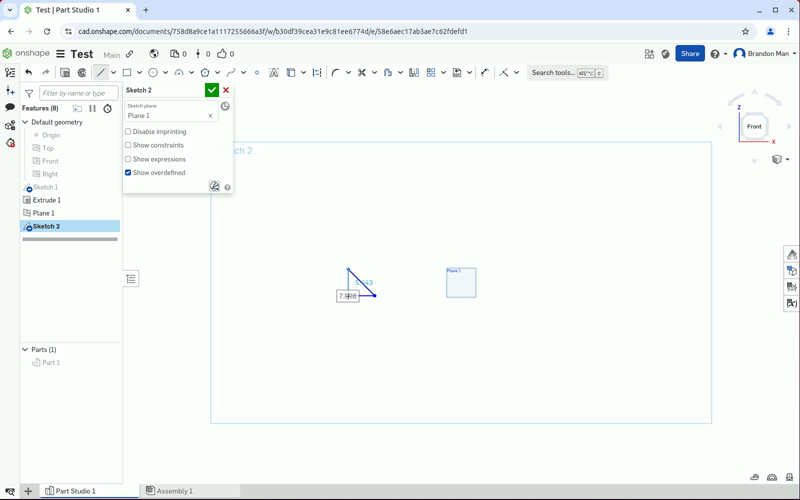
key(esc)
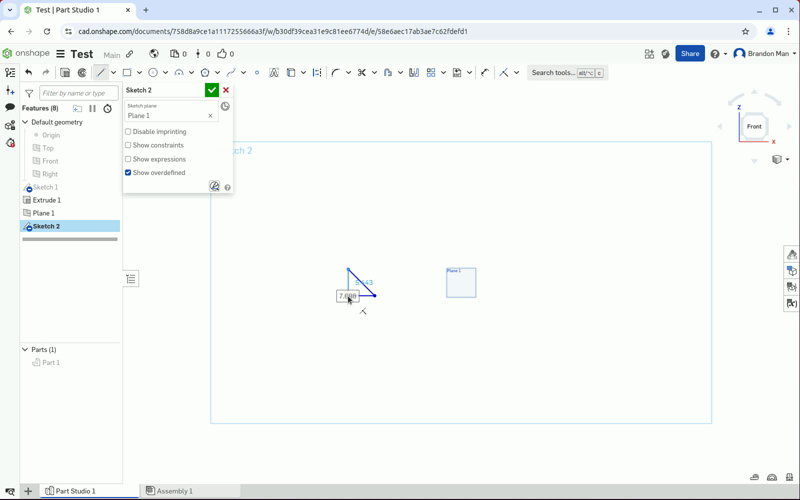
mouse_move(348, 283)
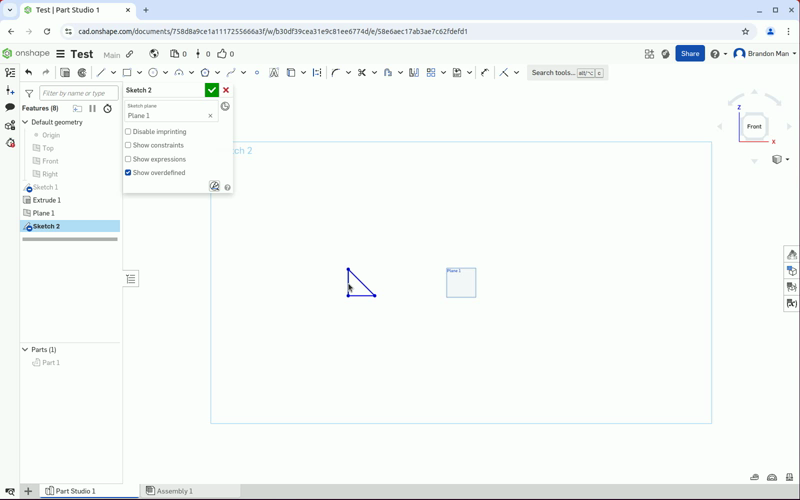
scroll(6)
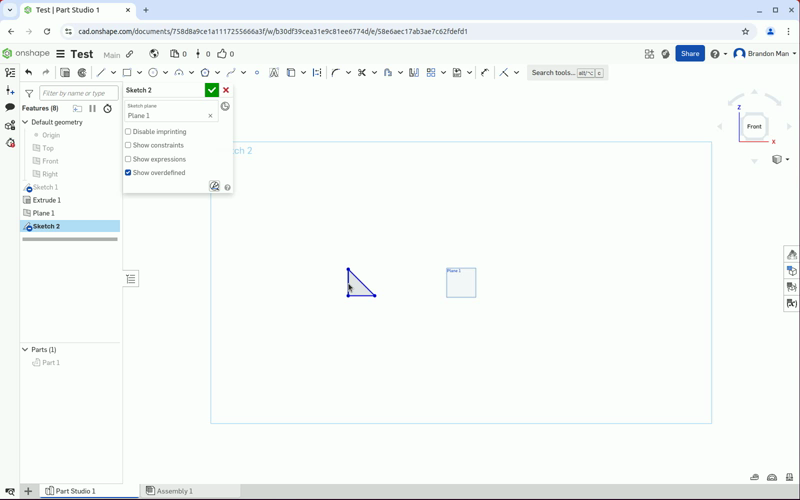
scroll(6)
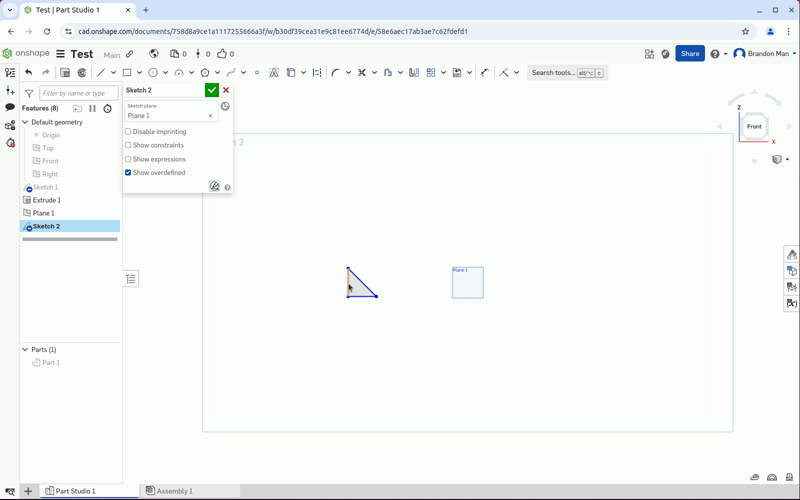
scroll(6)
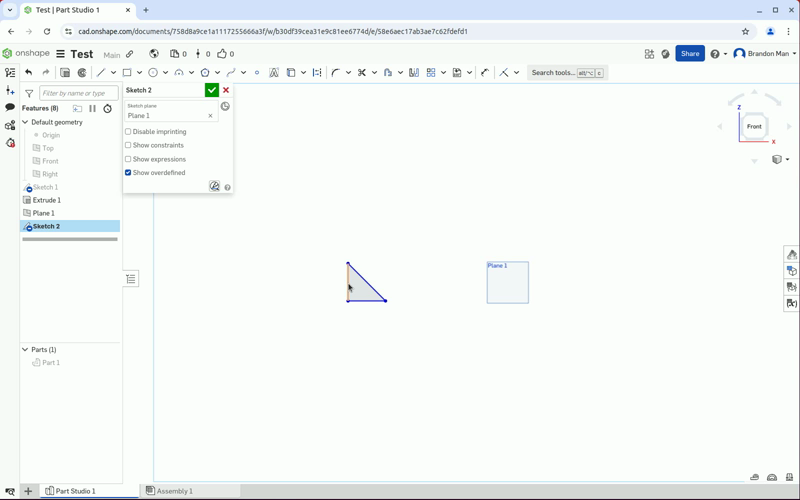
scroll(6)
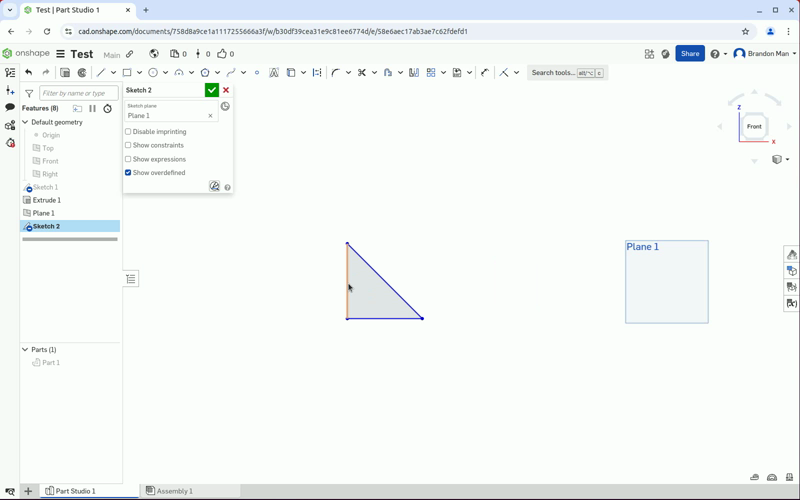
scroll(6)
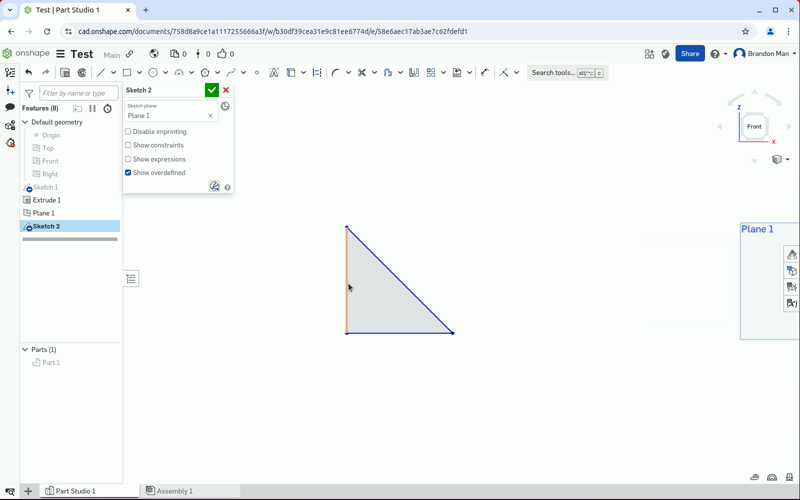
scroll(6)
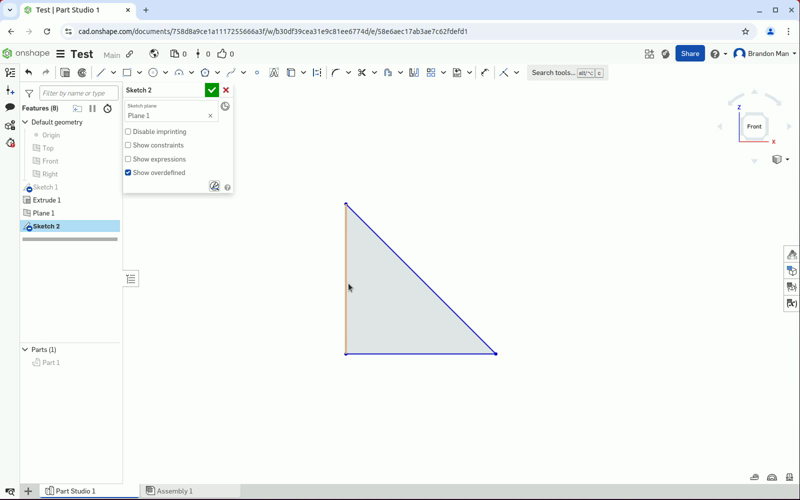
scroll(6)
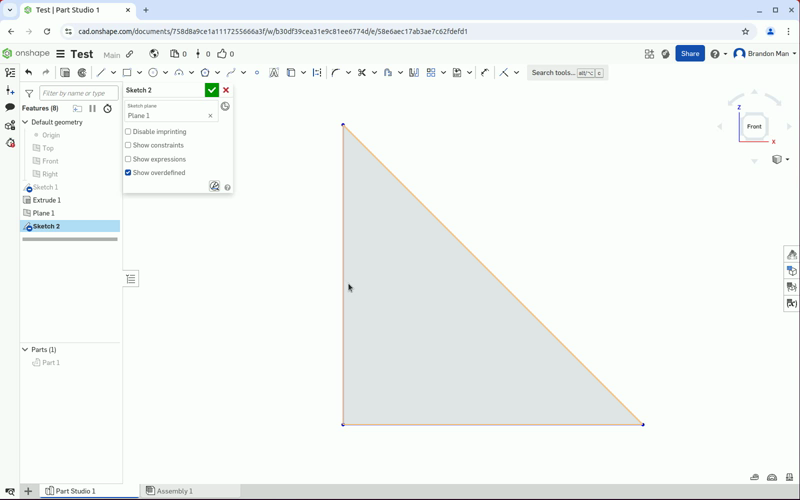
click(348, 283)
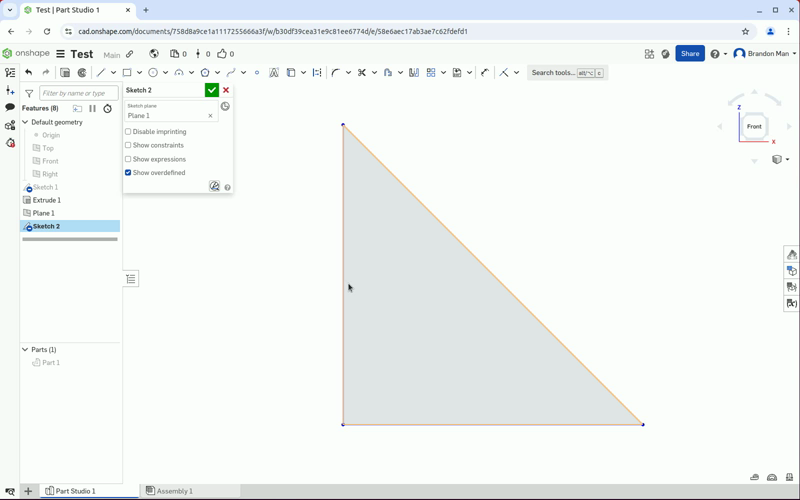
scroll(-6)
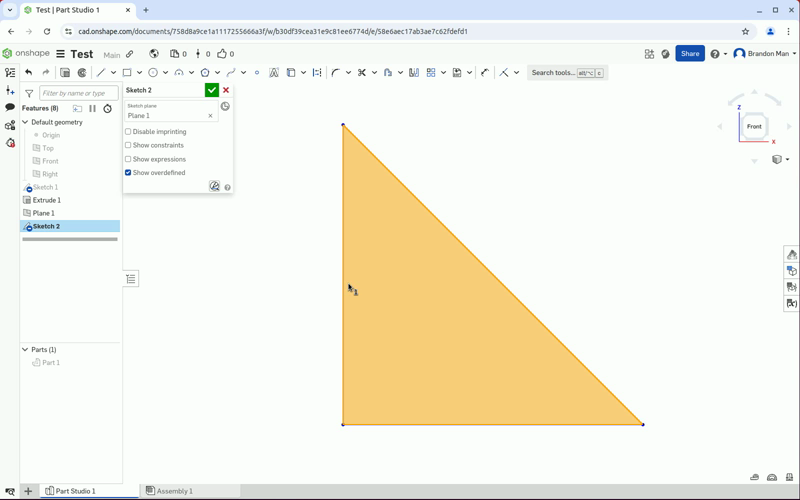
scroll(-6)
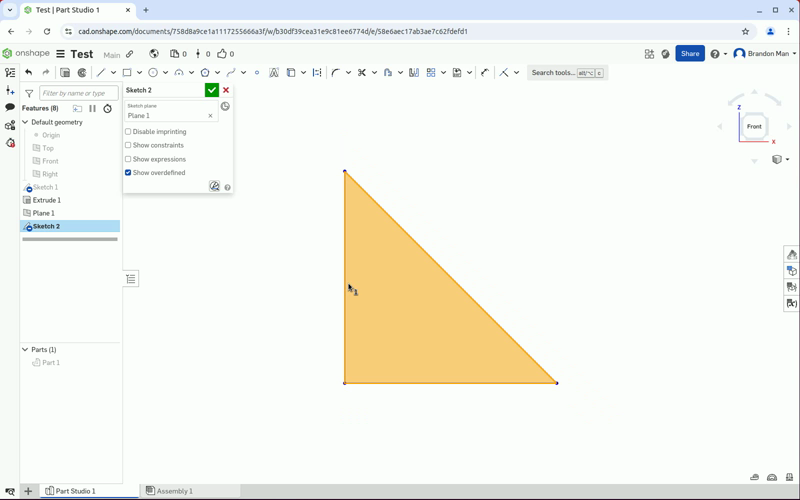
scroll(-6)
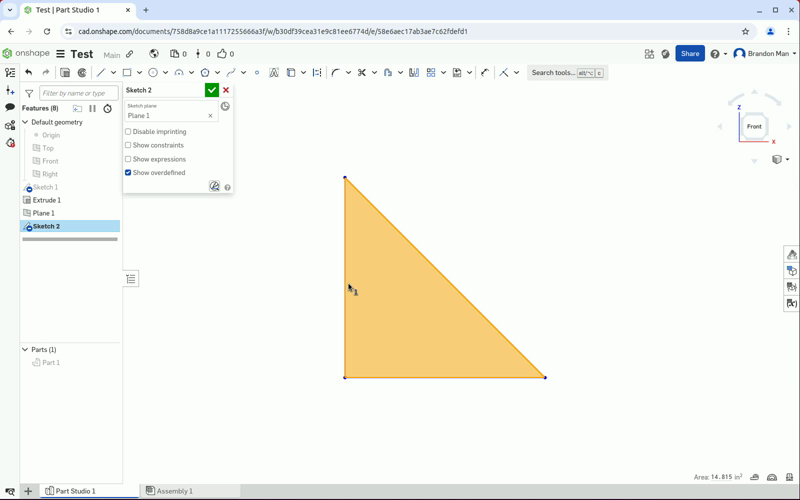
scroll(-6)
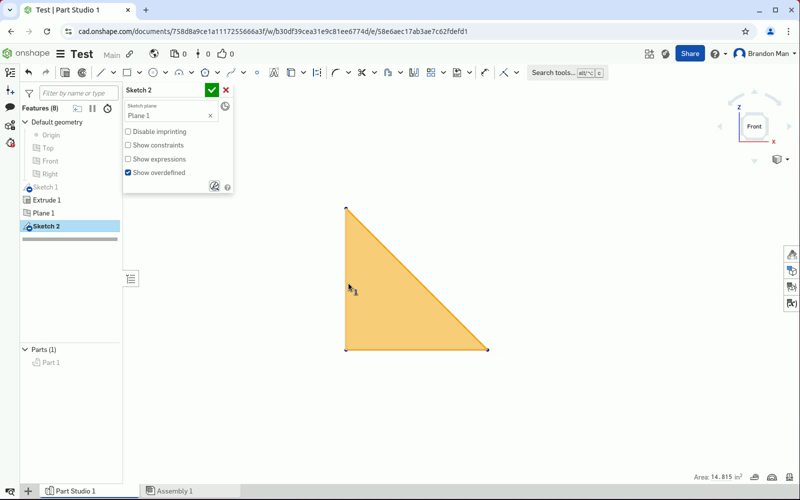
scroll(-6)
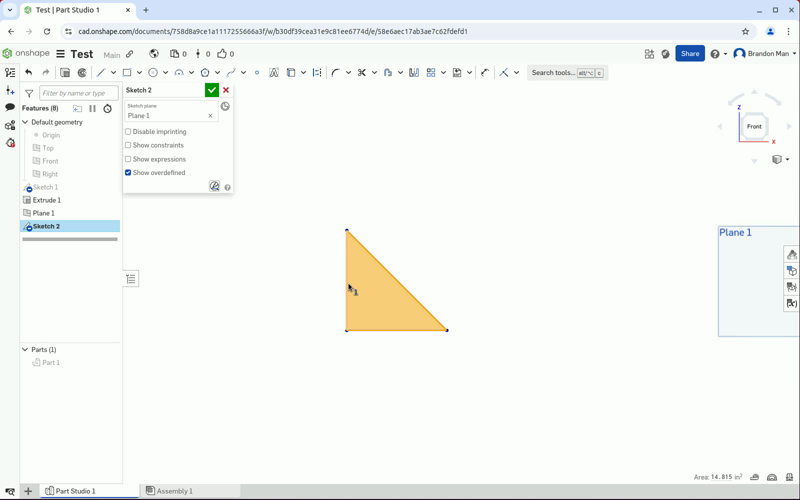
scroll(-6)
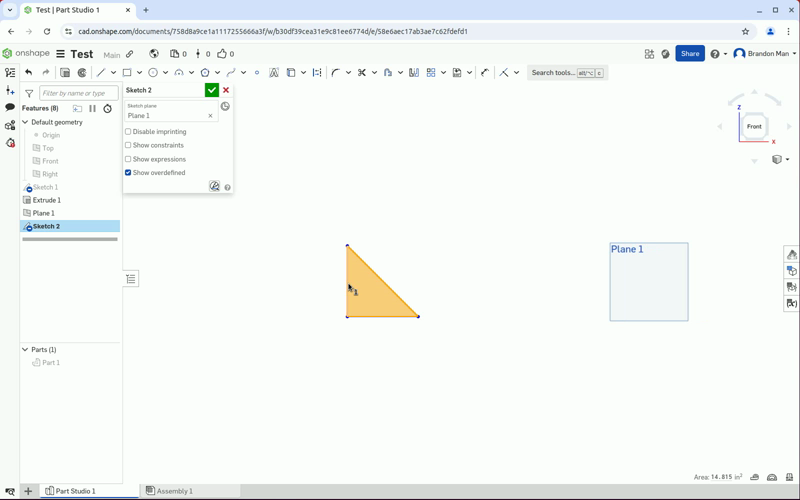
scroll(-6)
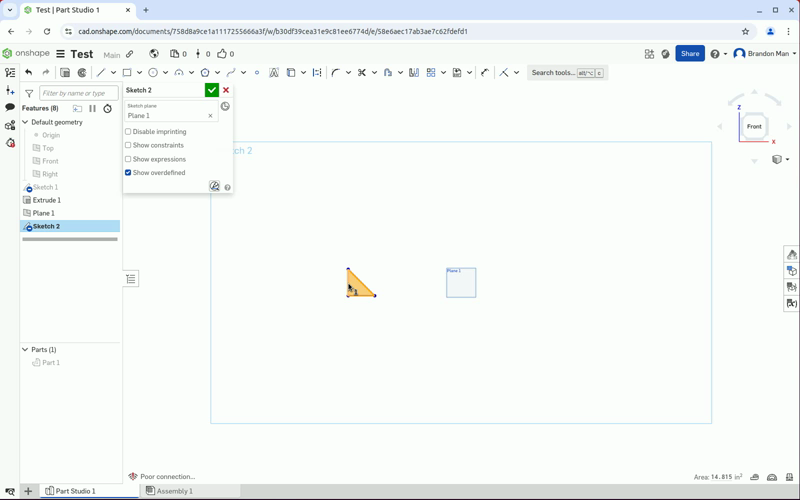
mouse_move(73, 352)
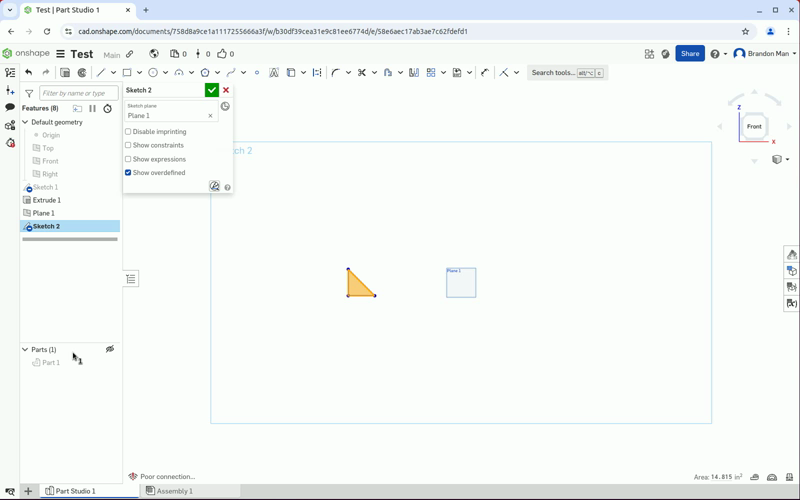
key(shift+y)
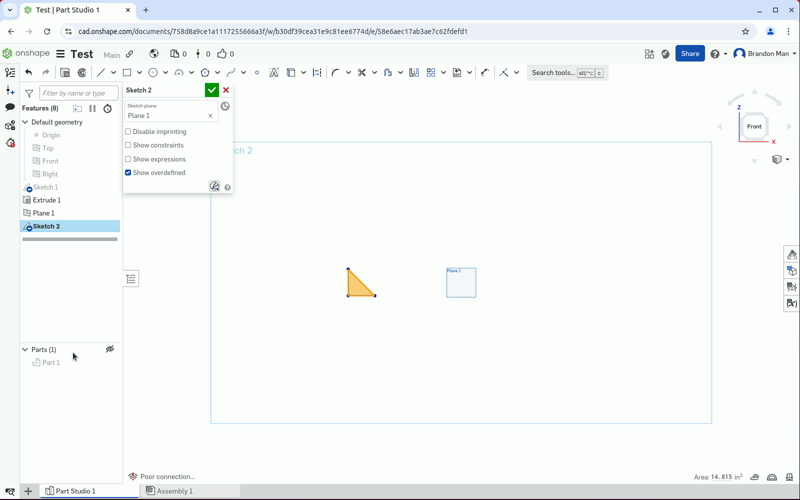
key(shift+e)
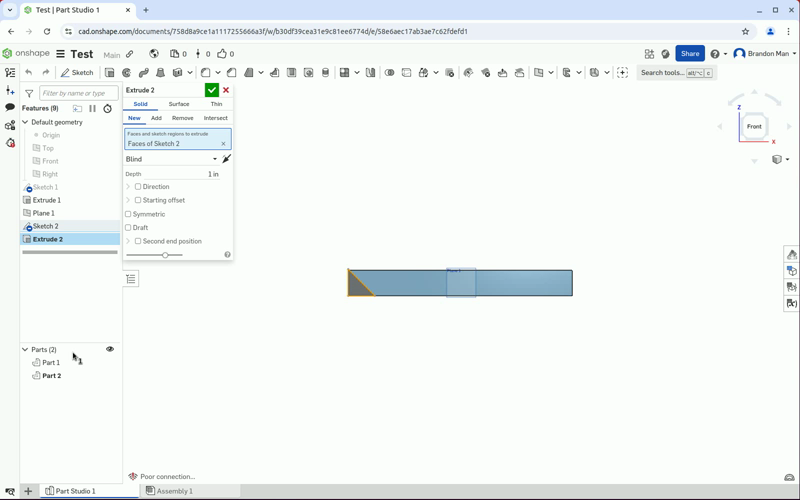
mouse_move(143, 106)
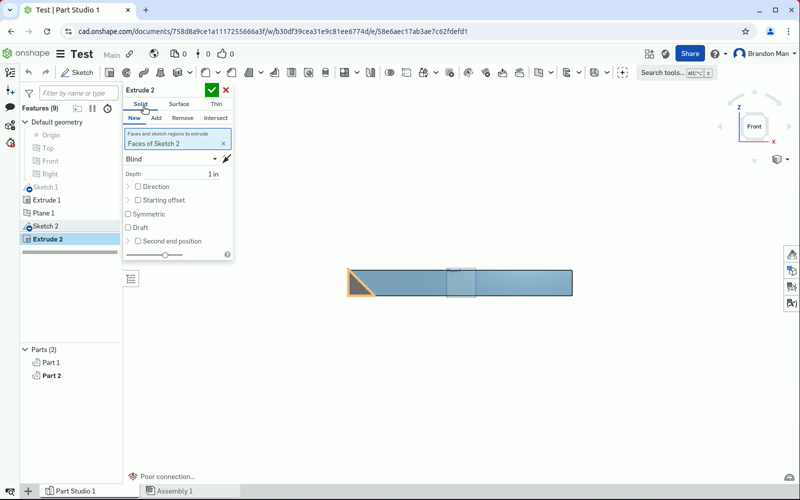
click(143, 106)
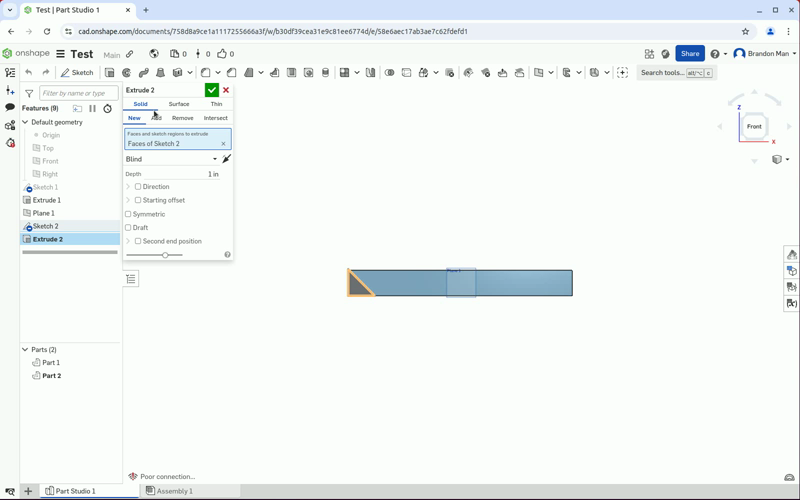
mouse_move(186, 120)
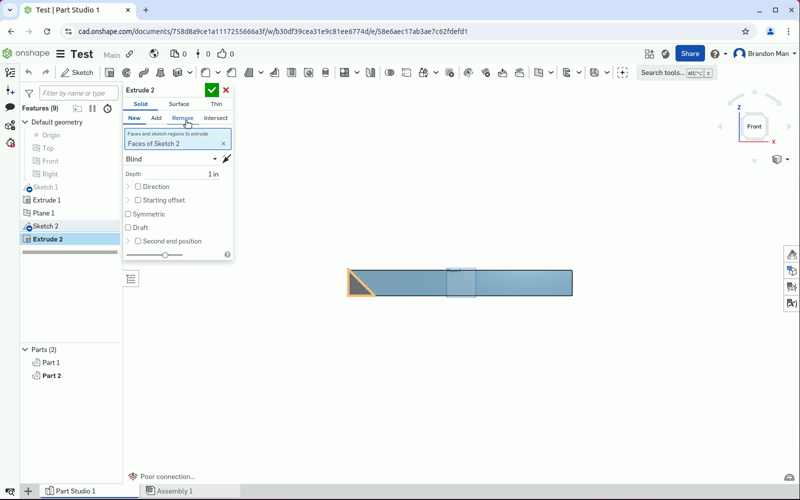
click(186, 120)
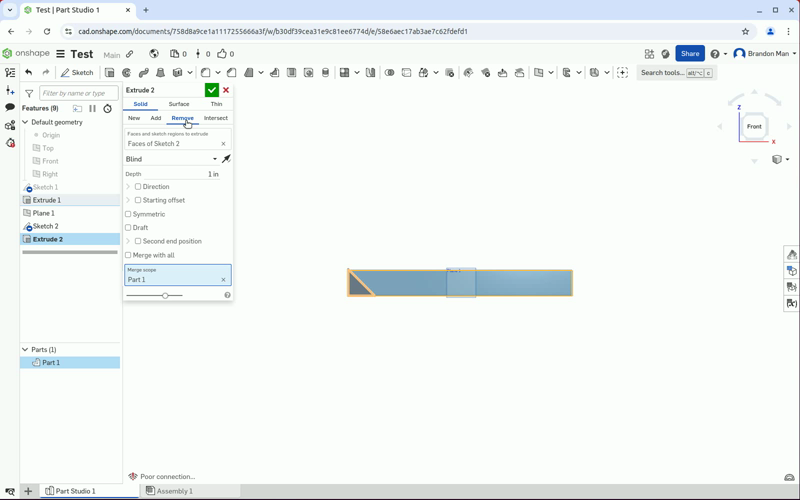
key(tab, 4)
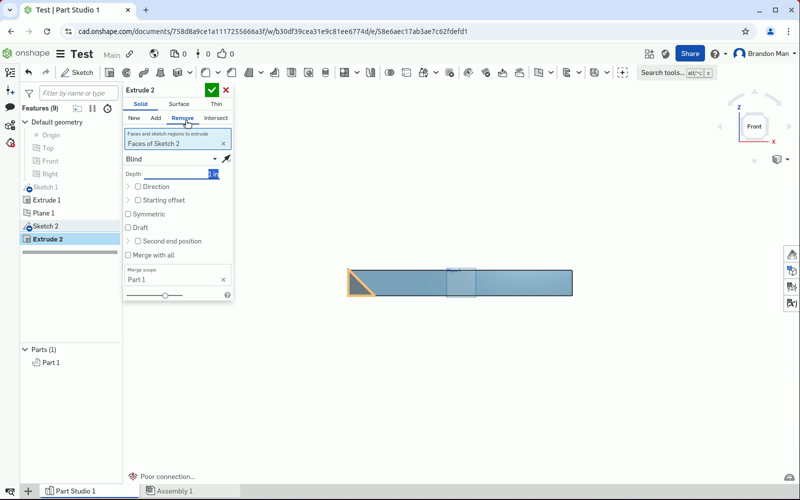
text(5.296)
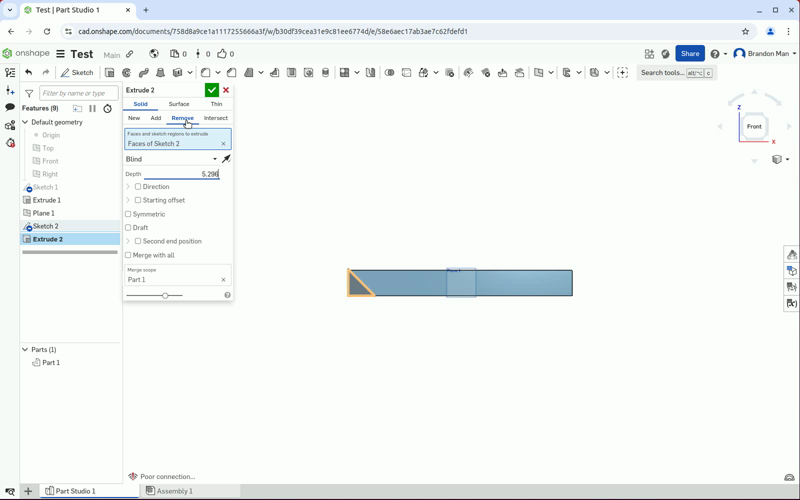
key(tab, 6)
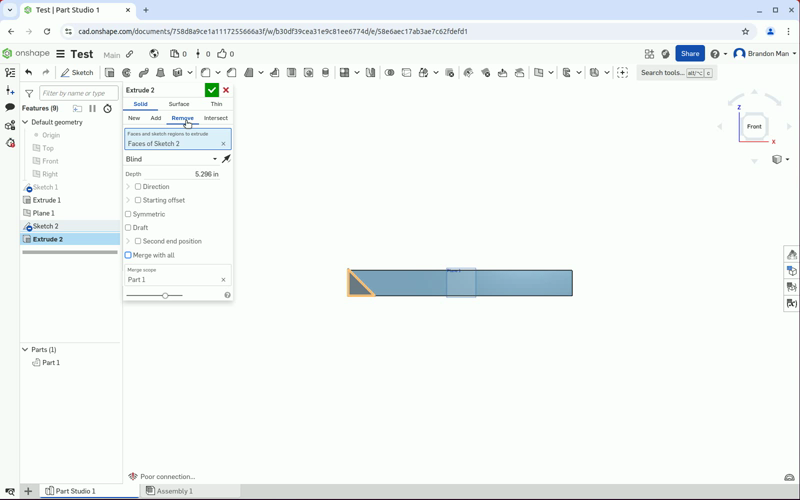
key(space)
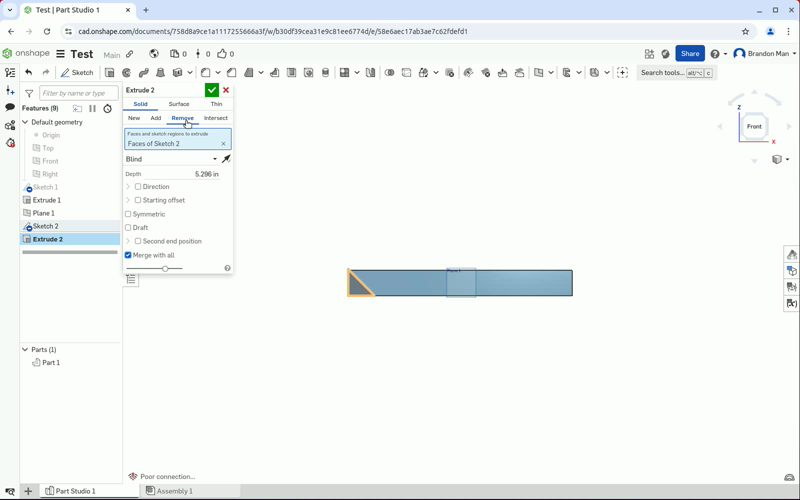
key(enter)
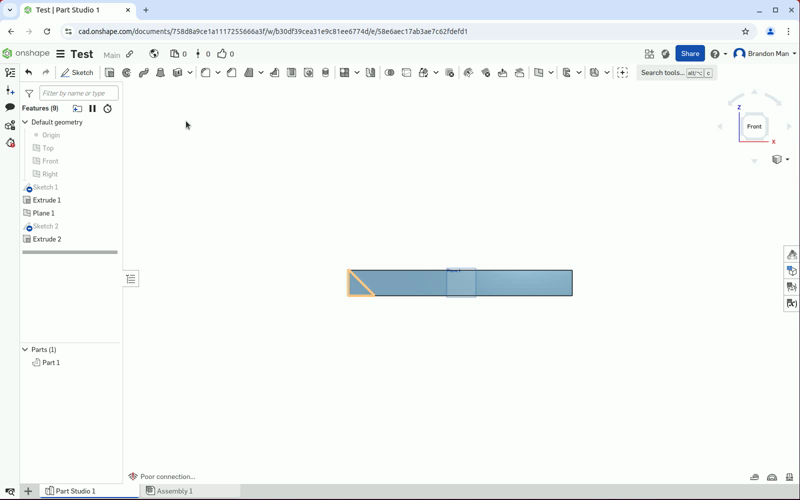
key(shift+h)
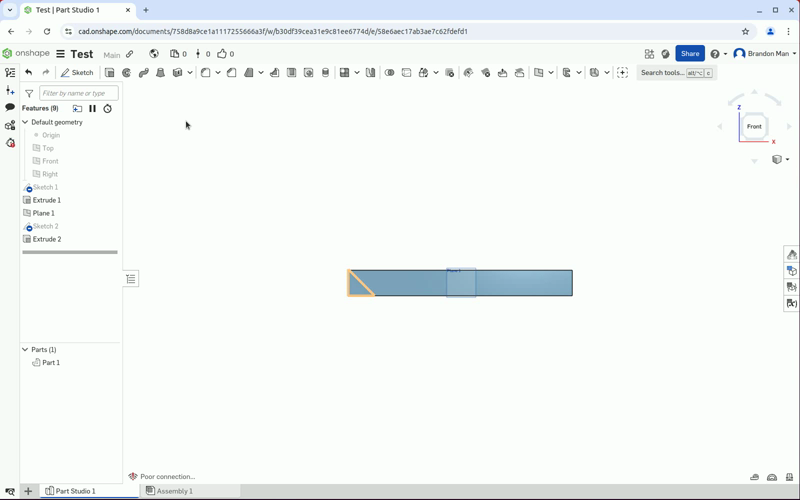
key(shift+h)
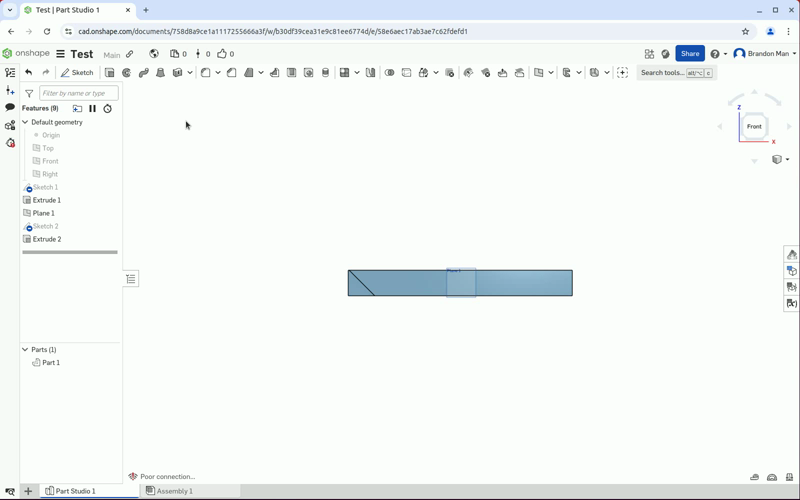
mouse_move(73, 189)
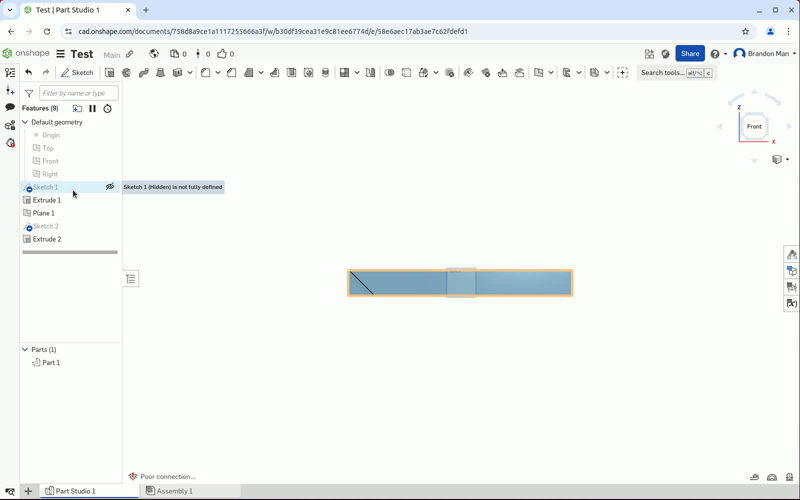
click(73, 189)
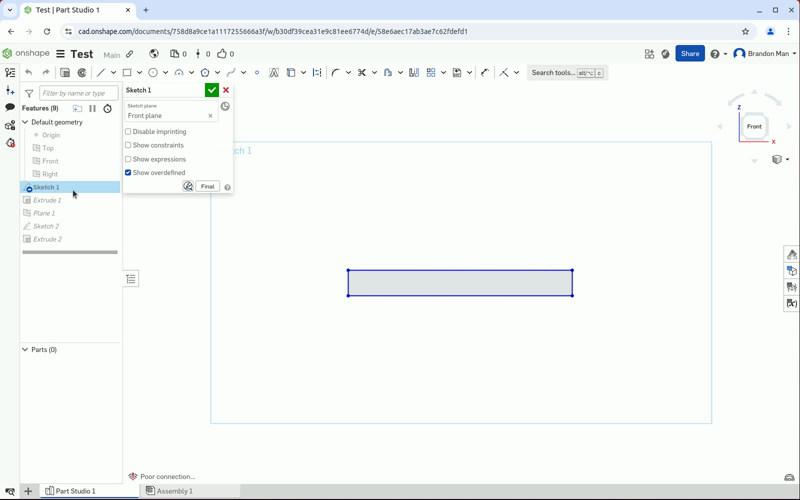
mouse_move(229, 92)
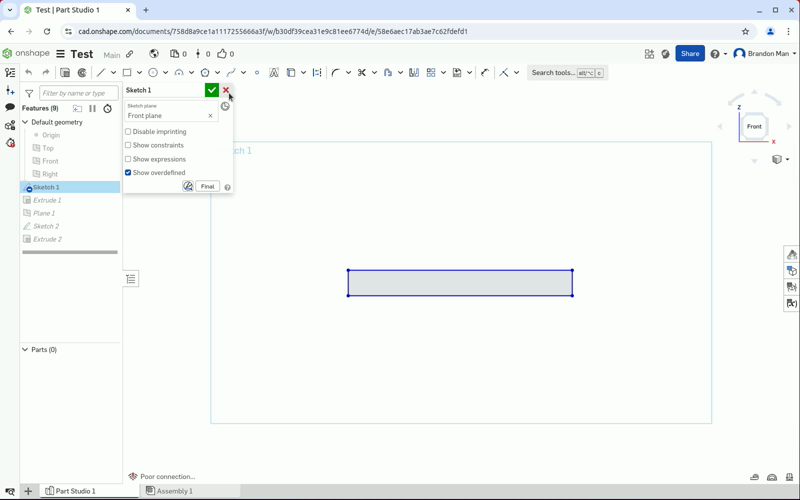
click(229, 92)
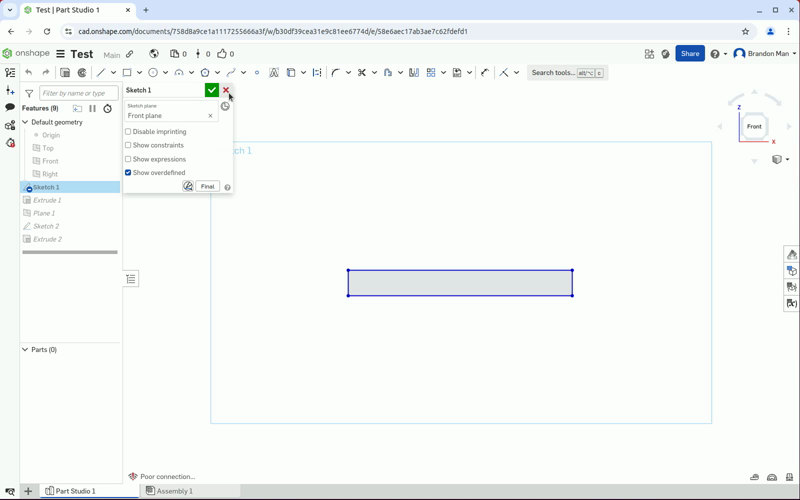
key(shift+s)
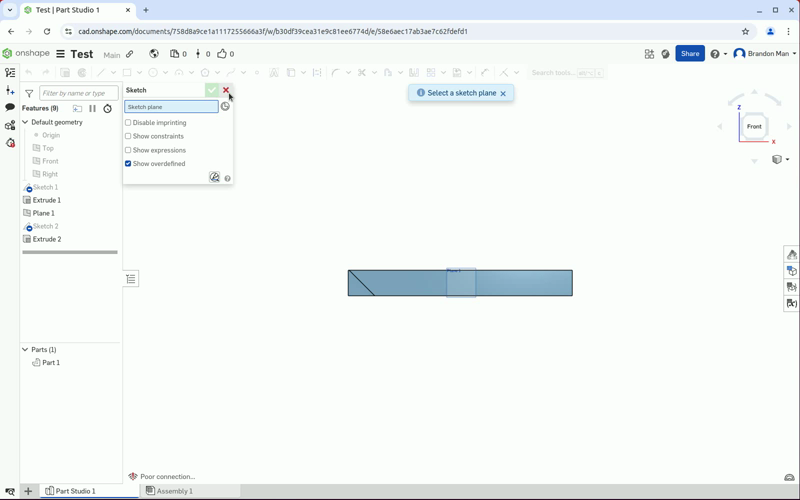
mouse_move(73, 215)
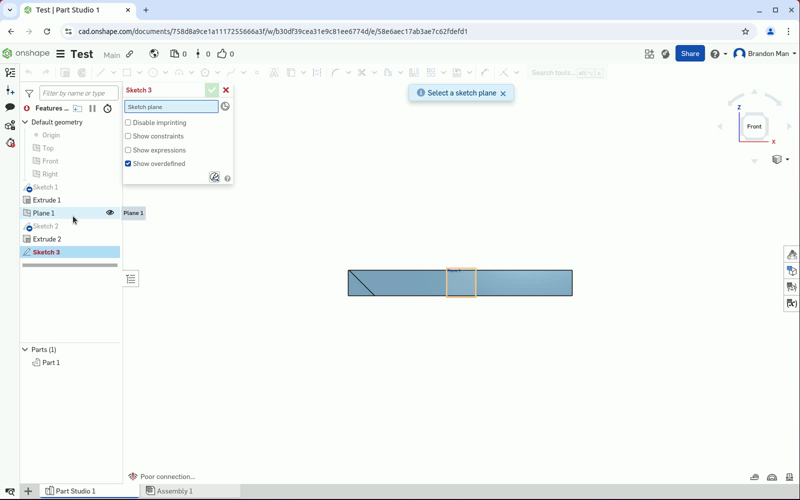
click(73, 215)
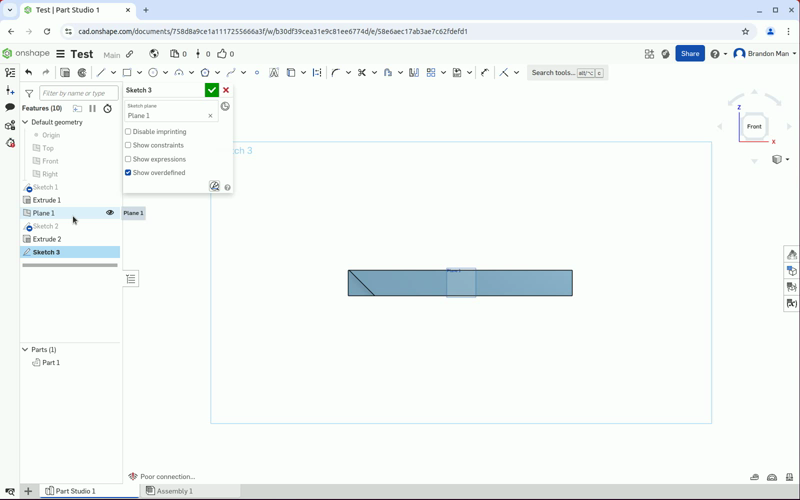
mouse_move(73, 352)
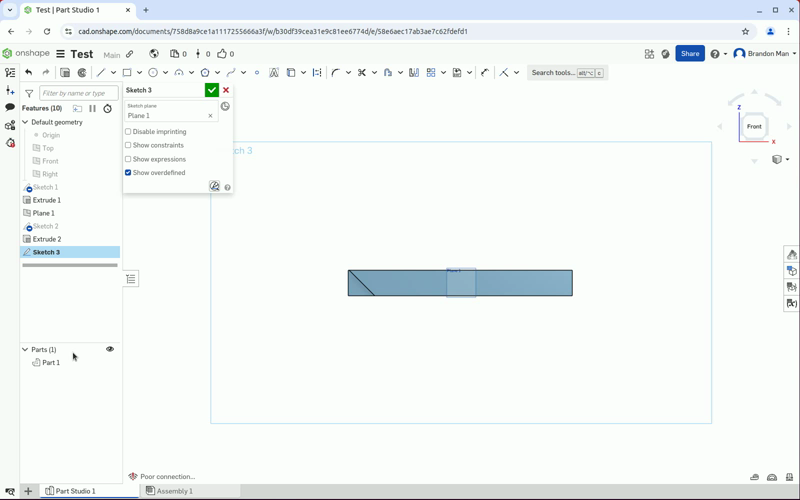
key(y)
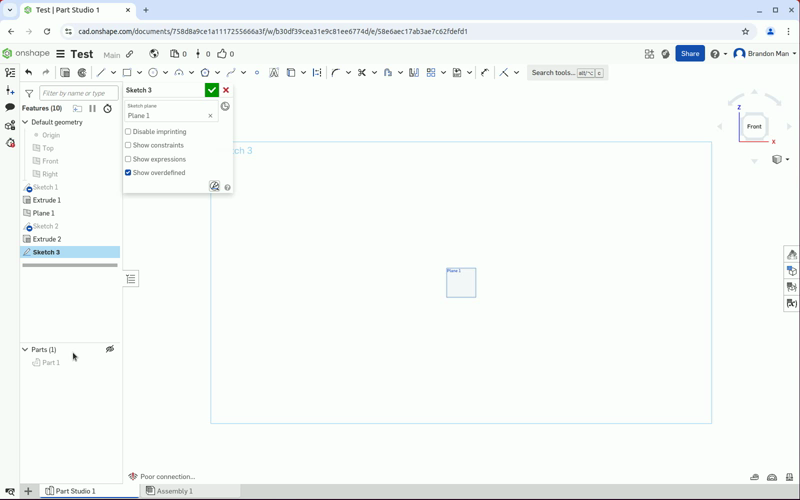
key(l)
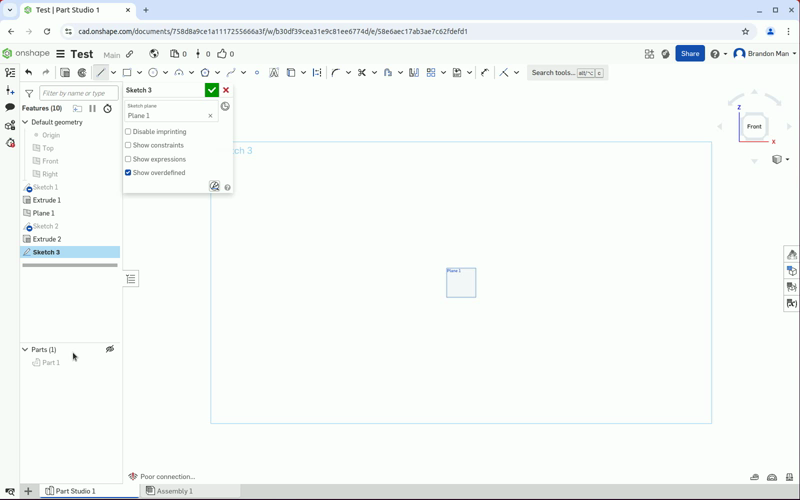
key_down(shift)
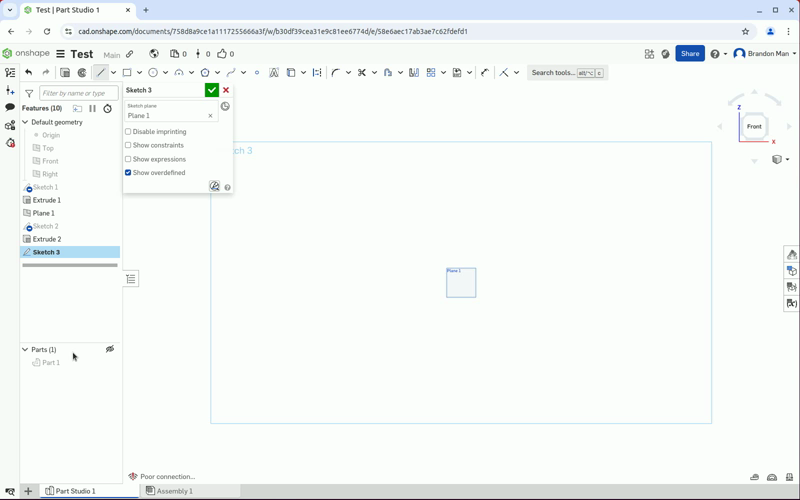
mouse_move(547, 295)
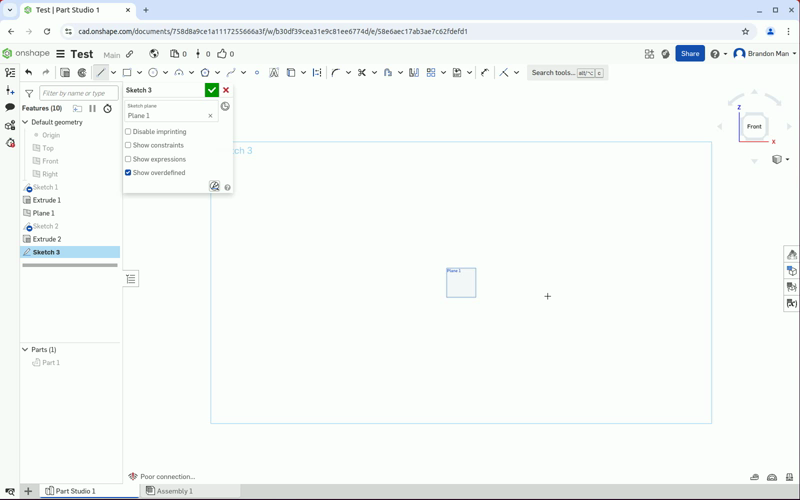
click(547, 295)
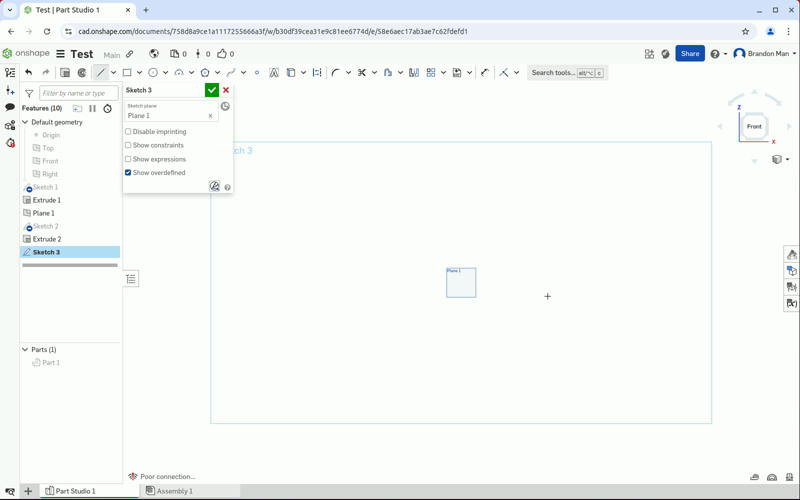
key_up(shift)
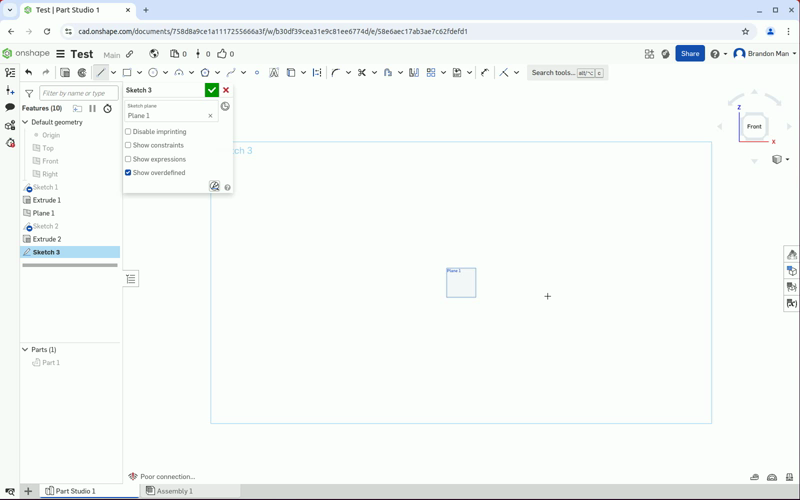
key_down(shift)
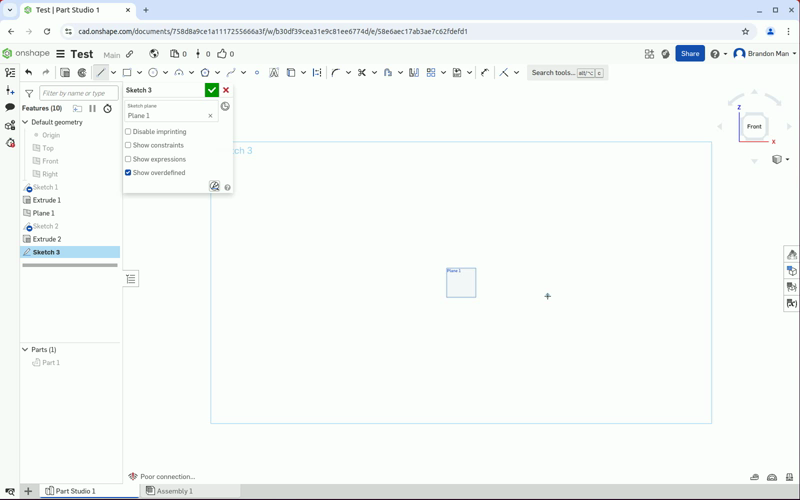
mouse_move(577, 295)
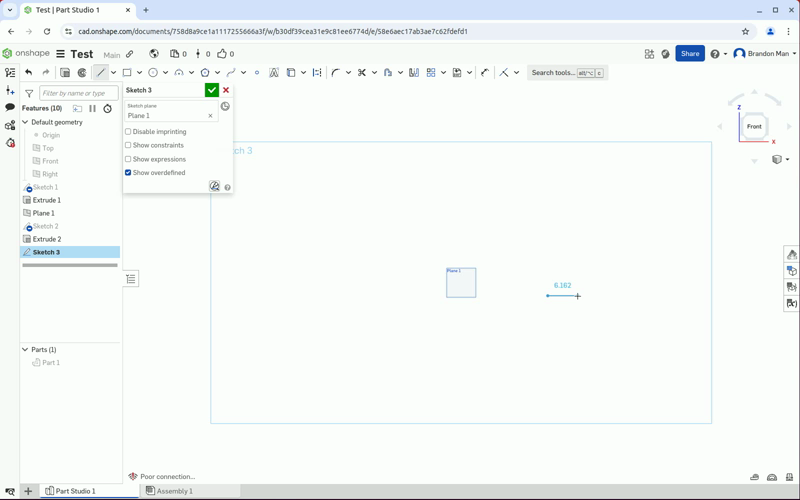
mouse_move(574, 295)
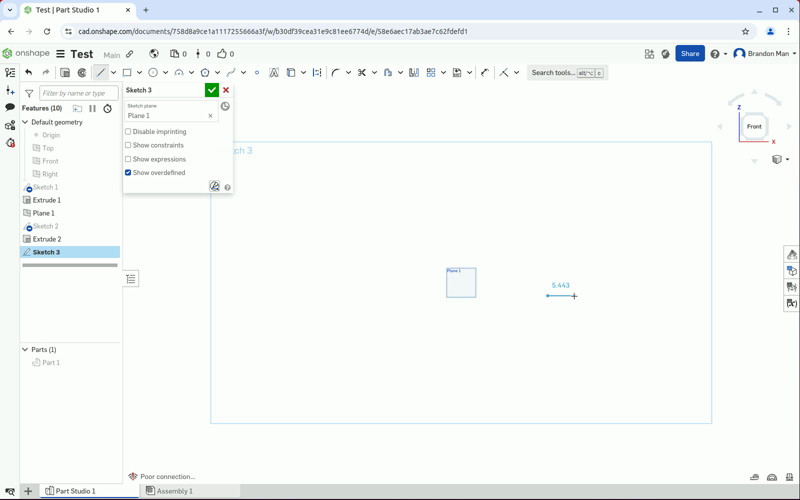
click(574, 295)
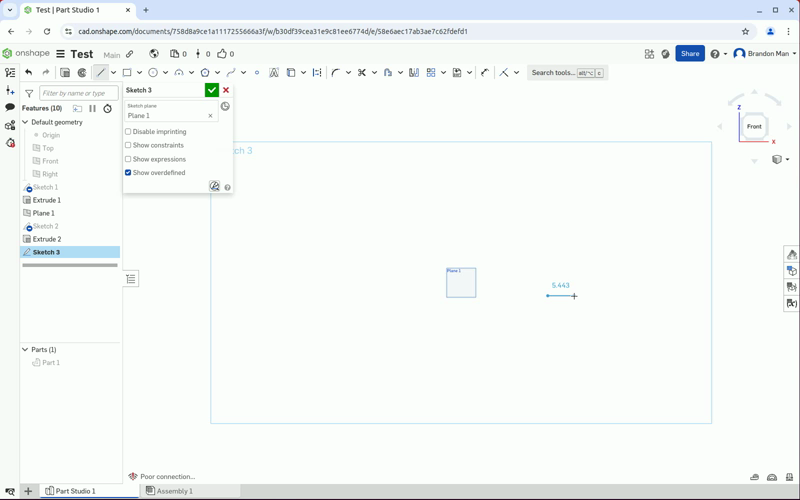
key_up(shift)
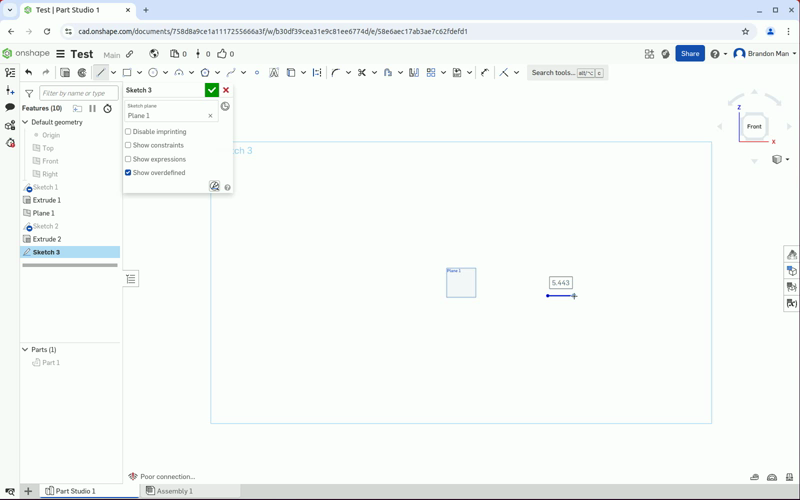
key_down(shift)
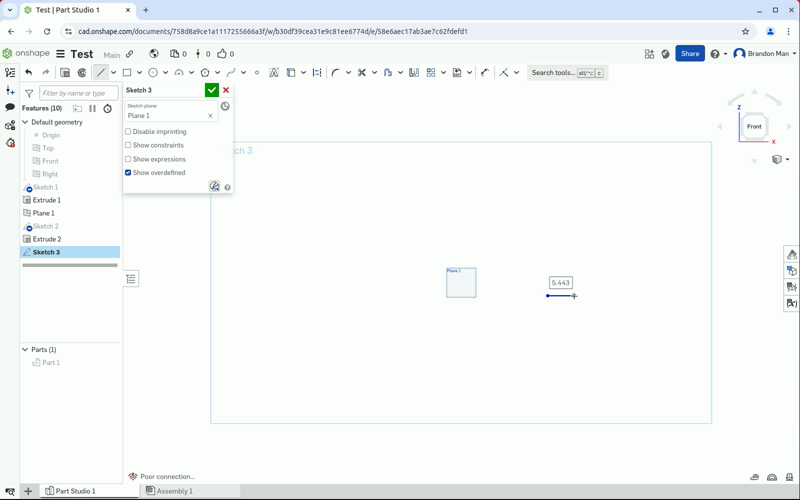
mouse_move(589, 295)
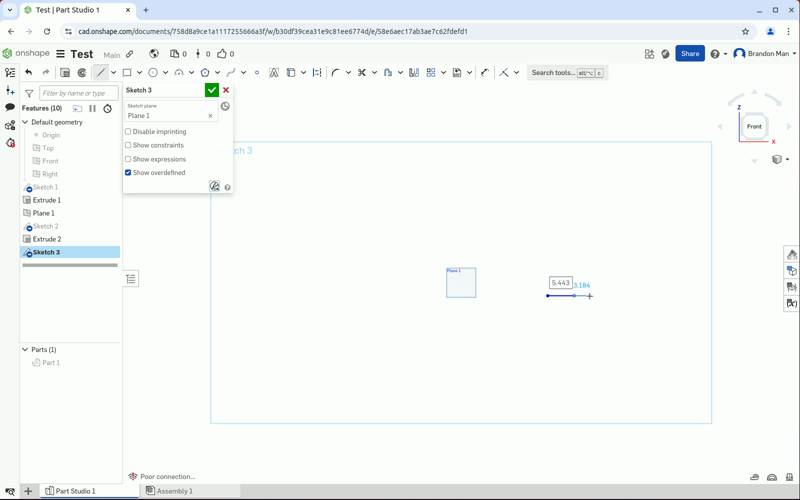
mouse_move(574, 269)
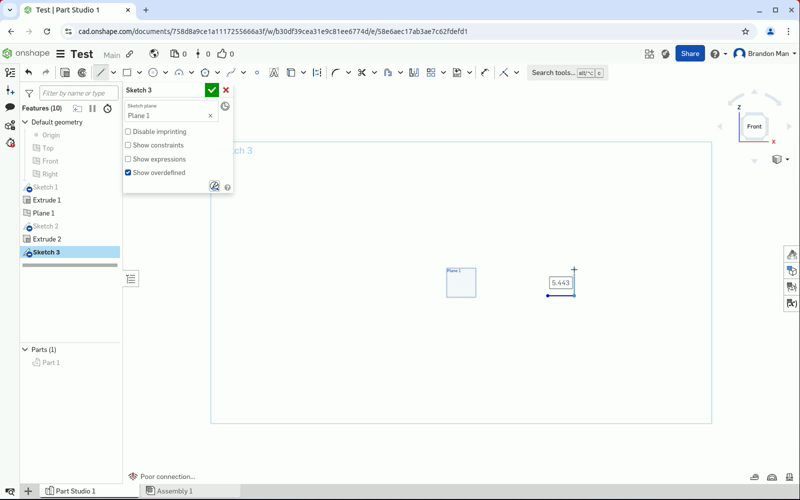
click(574, 269)
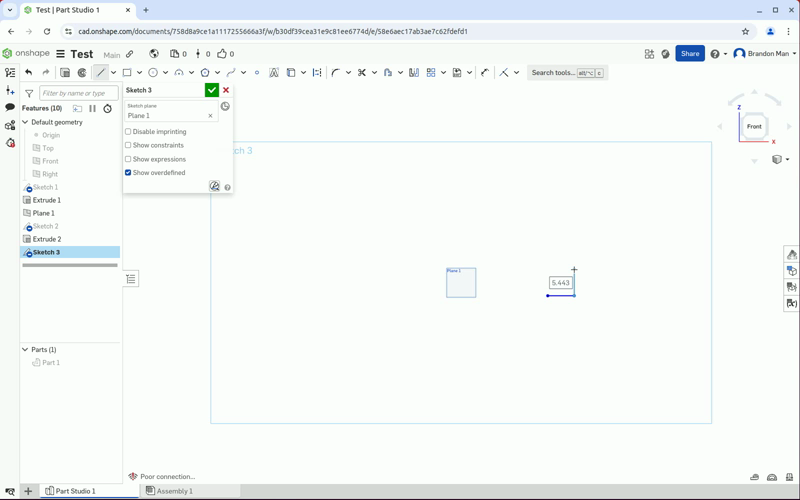
key_up(shift)
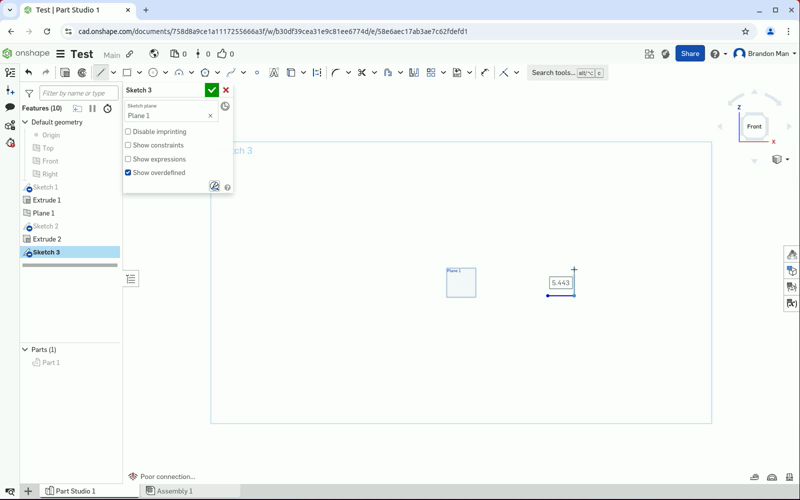
mouse_move(589, 269)
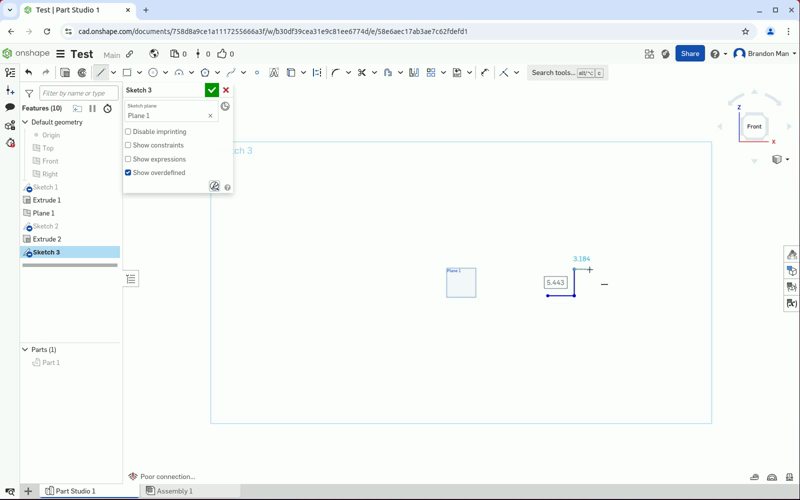
key_down(shift)
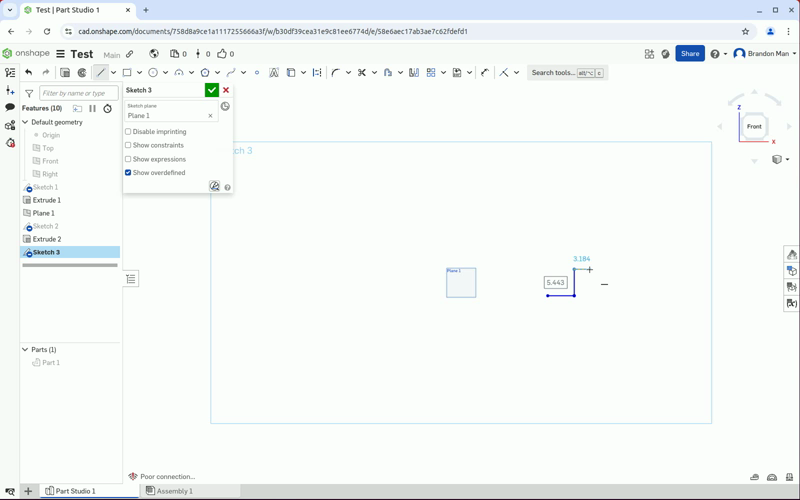
mouse_move(547, 295)
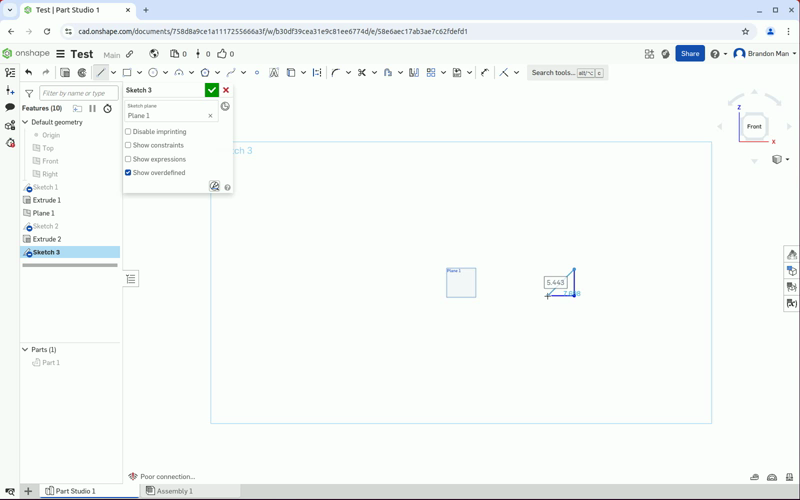
key_up(shift)
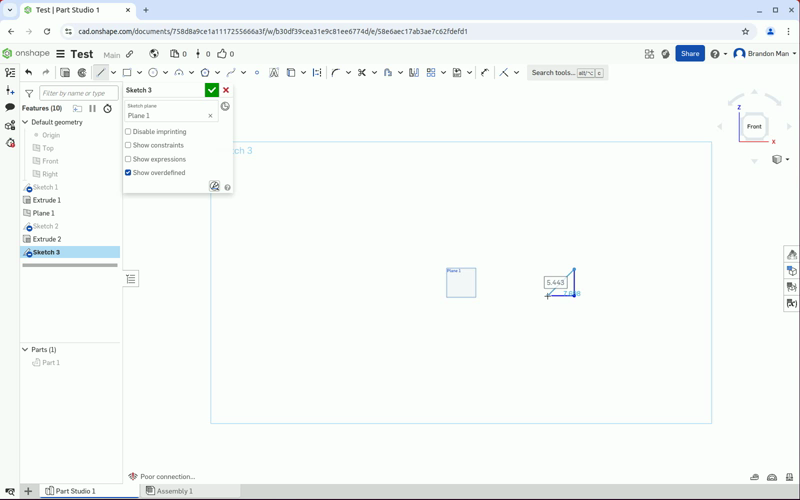
click(547, 295)
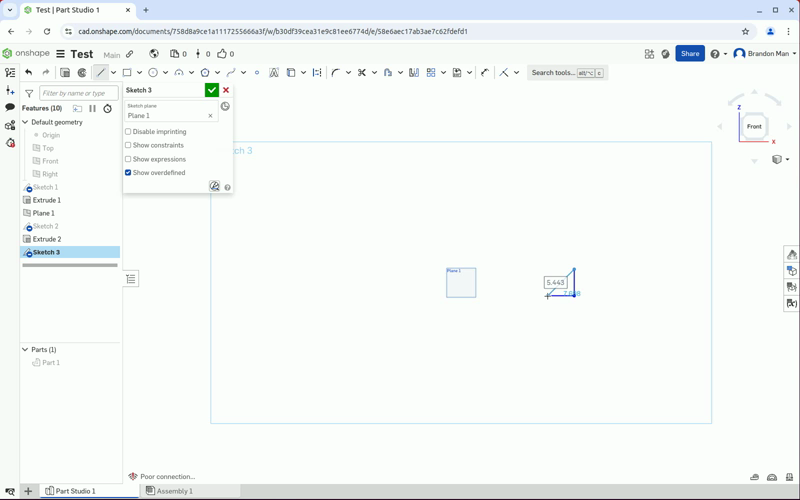
key(esc)
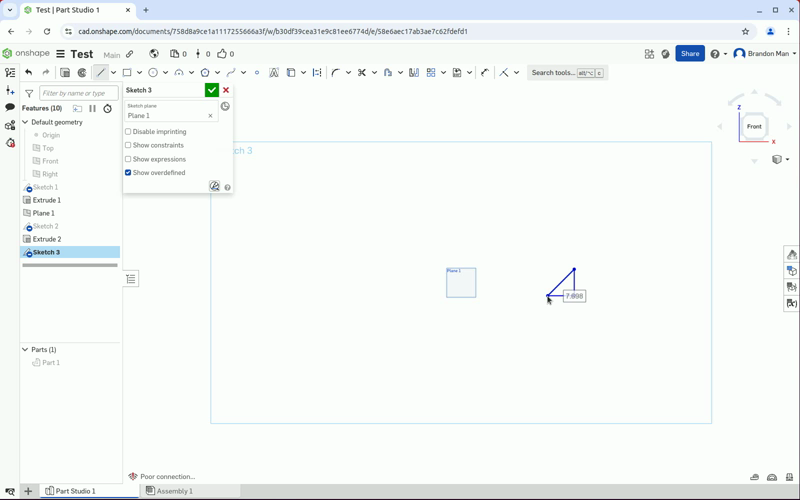
mouse_move(561, 290)
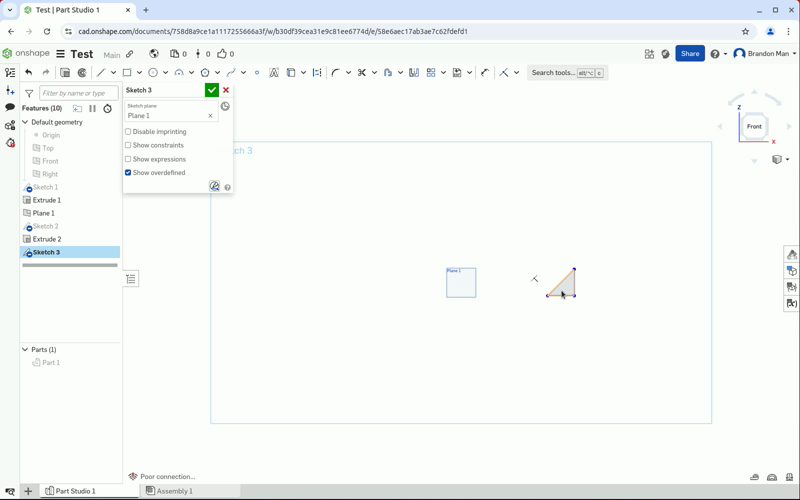
scroll(6)
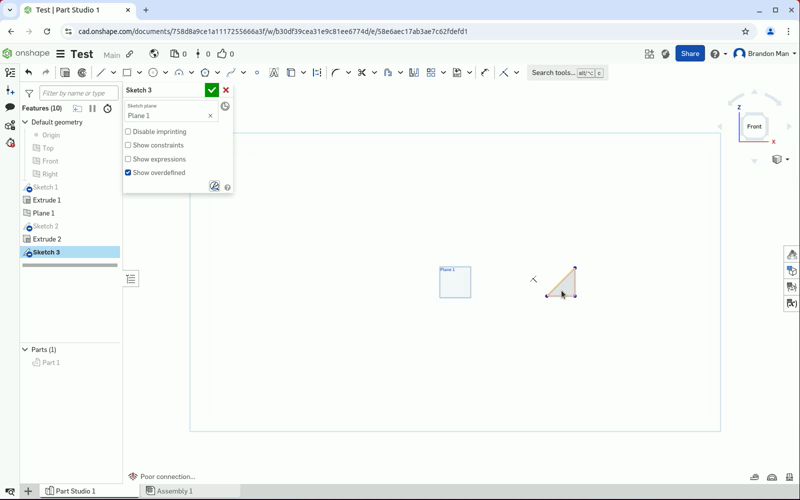
scroll(6)
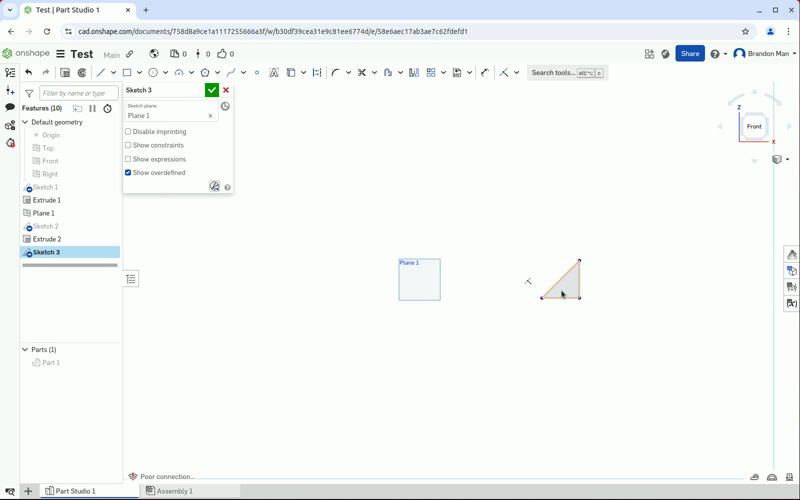
scroll(6)
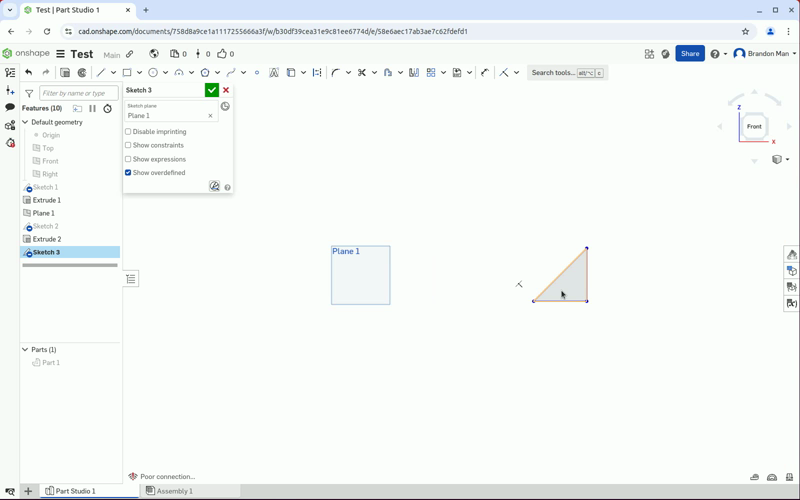
scroll(6)
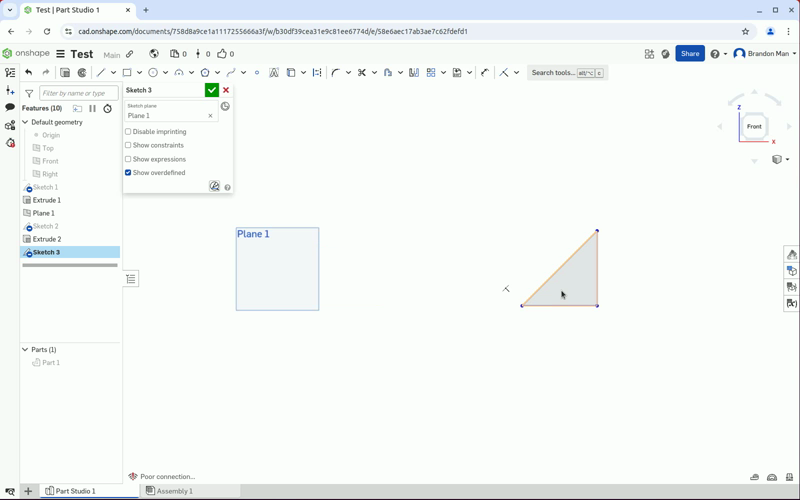
scroll(6)
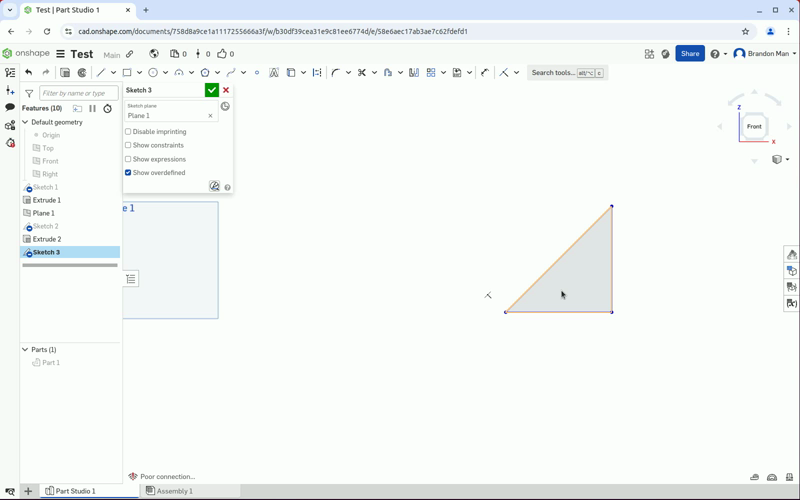
scroll(6)
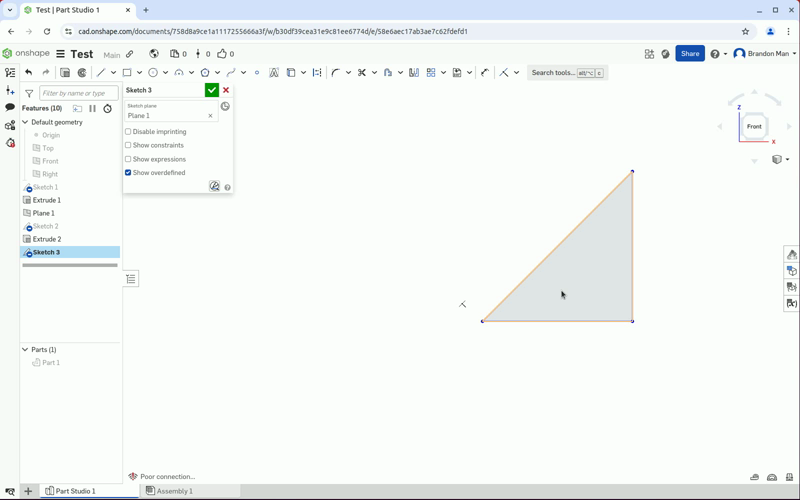
scroll(6)
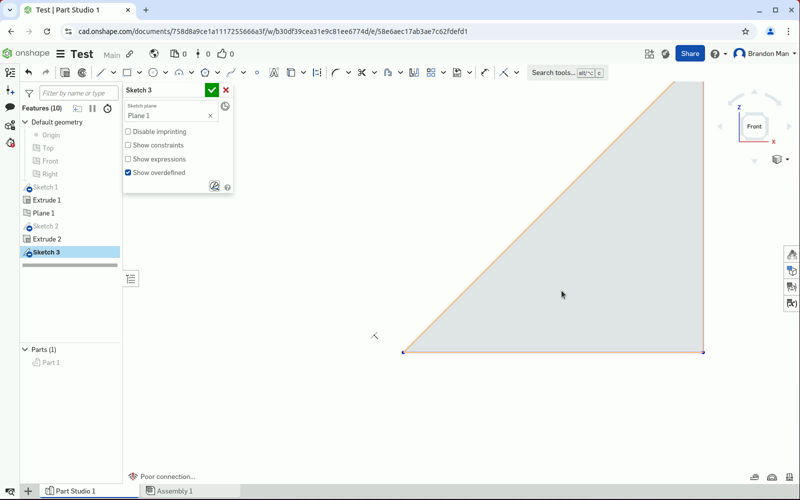
click(561, 290)
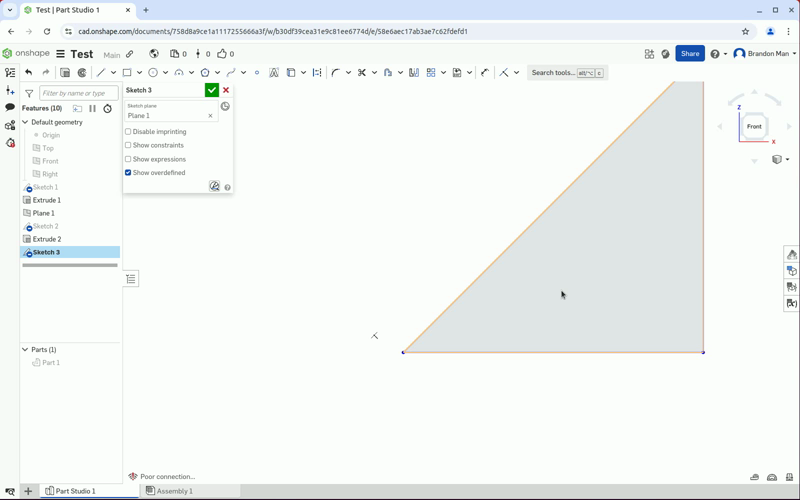
scroll(-6)
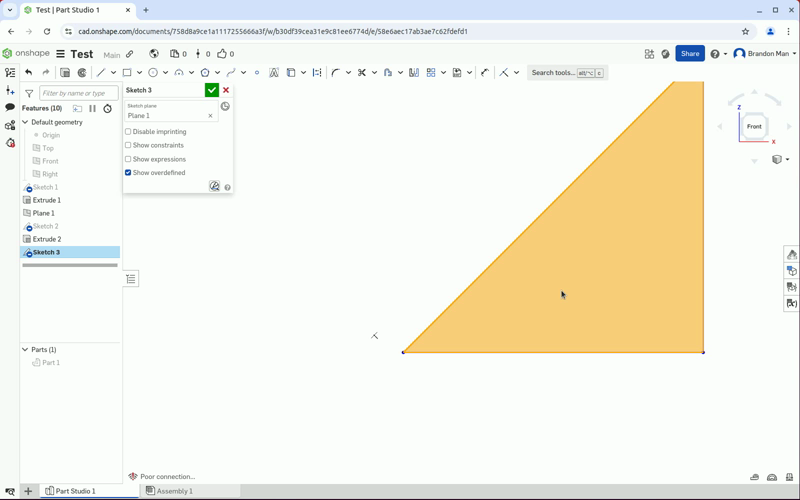
scroll(-6)
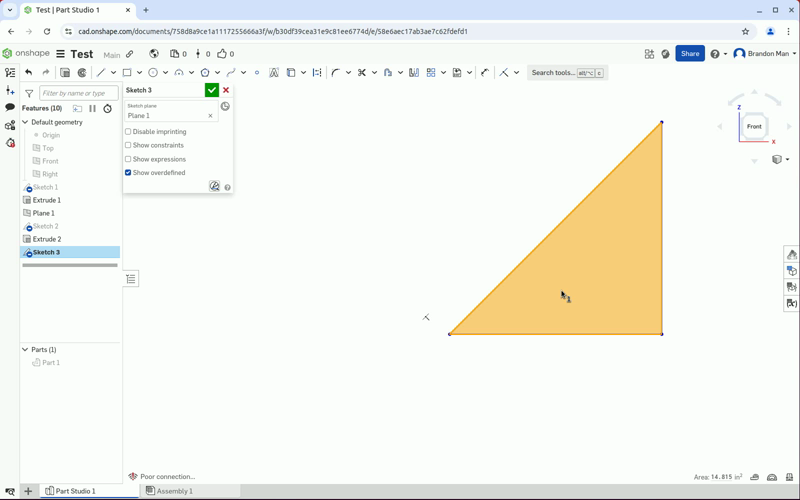
scroll(-6)
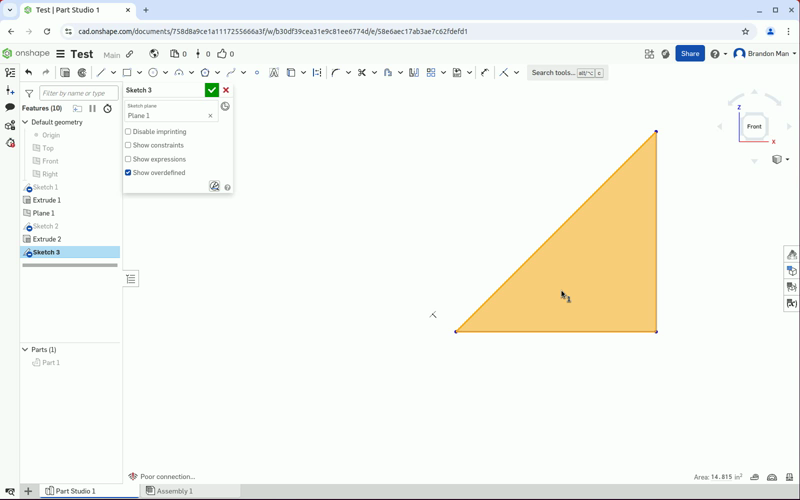
scroll(-6)
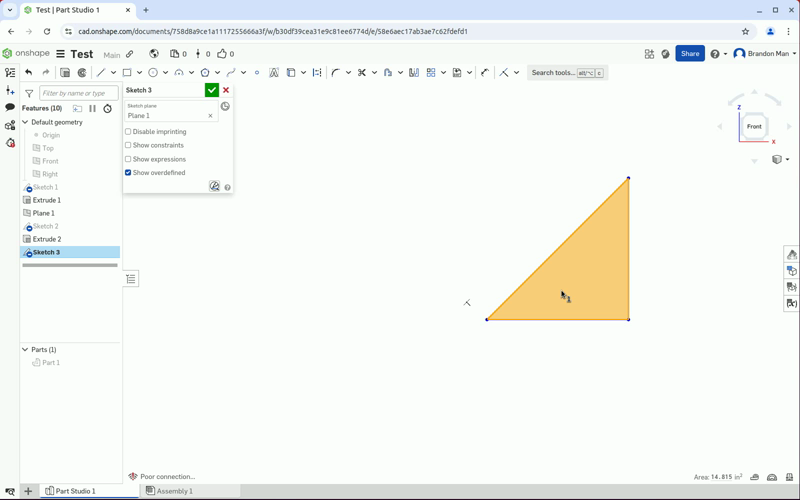
scroll(-6)
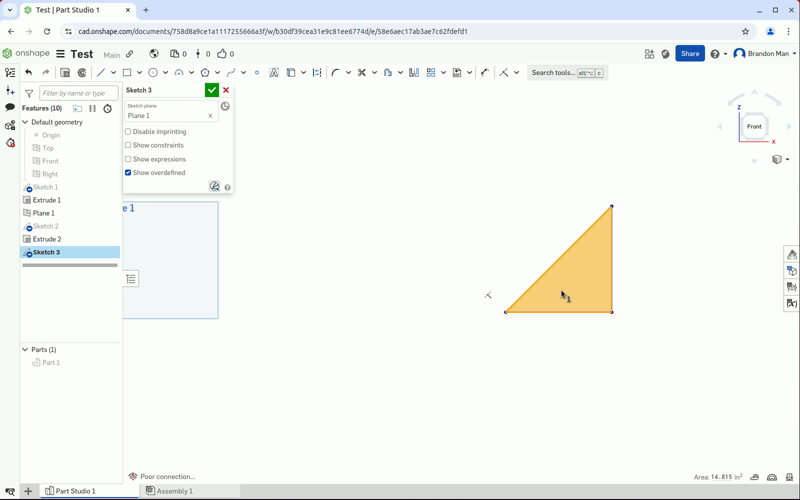
scroll(-6)
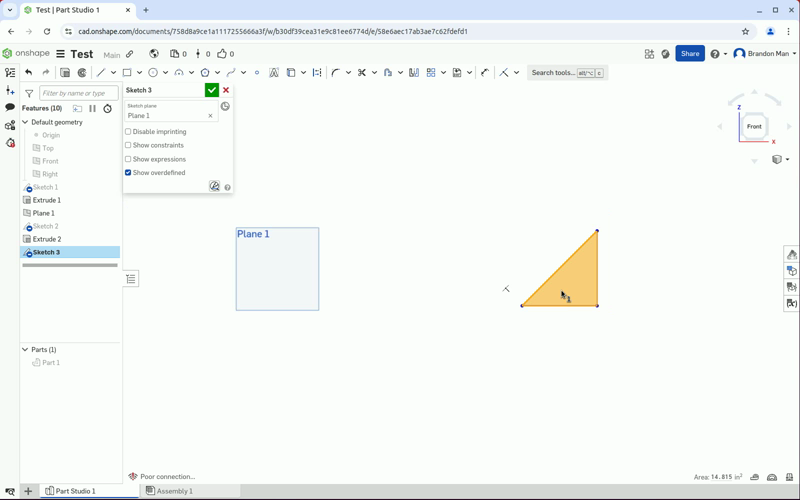
scroll(-6)
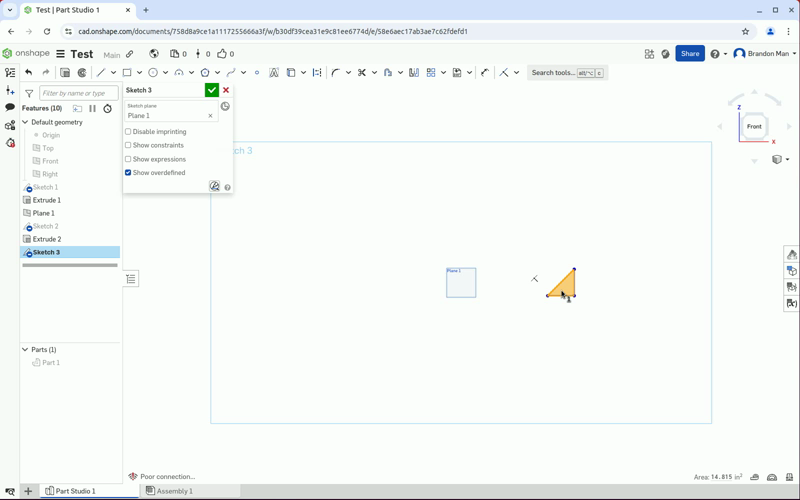
mouse_move(73, 352)
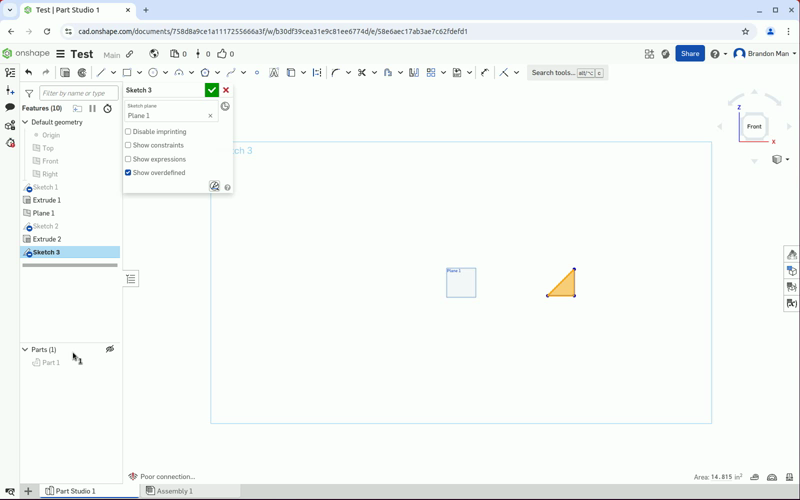
key(shift+y)
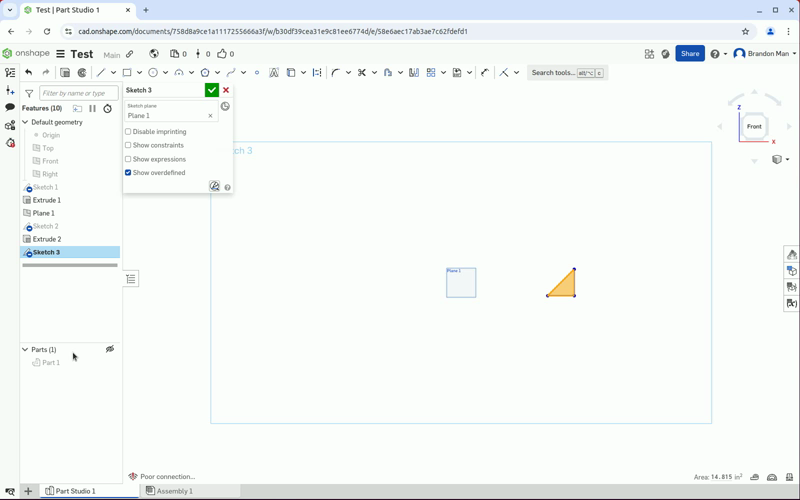
key(shift+e)
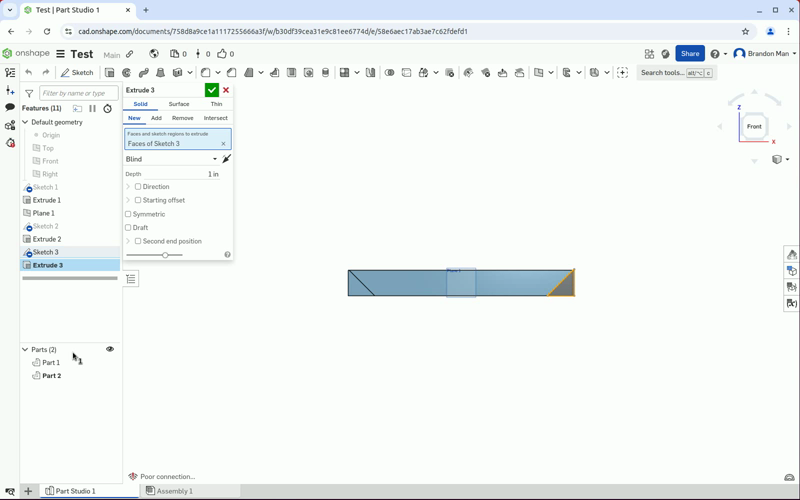
mouse_move(143, 106)
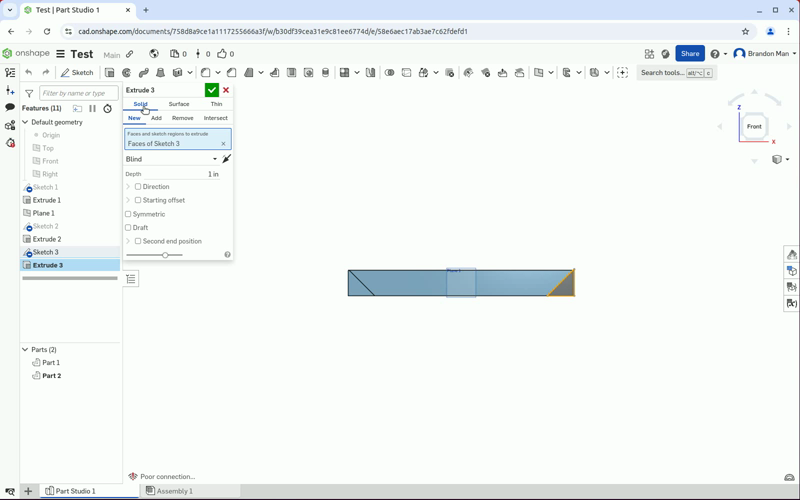
click(143, 106)
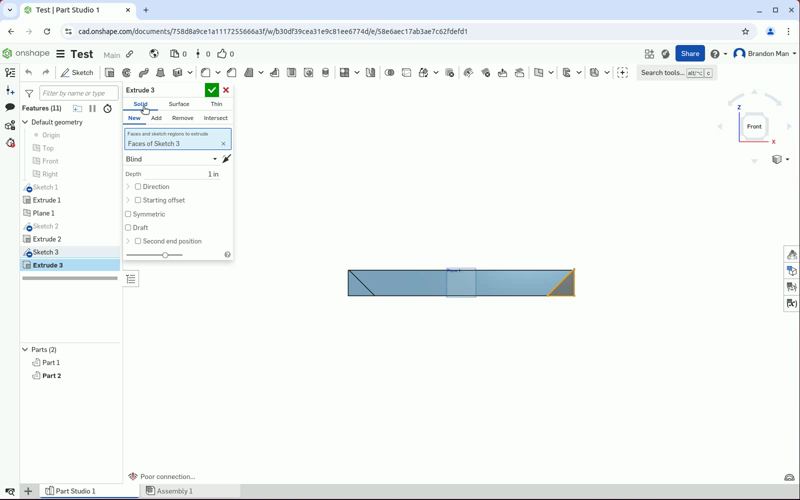
mouse_move(186, 120)
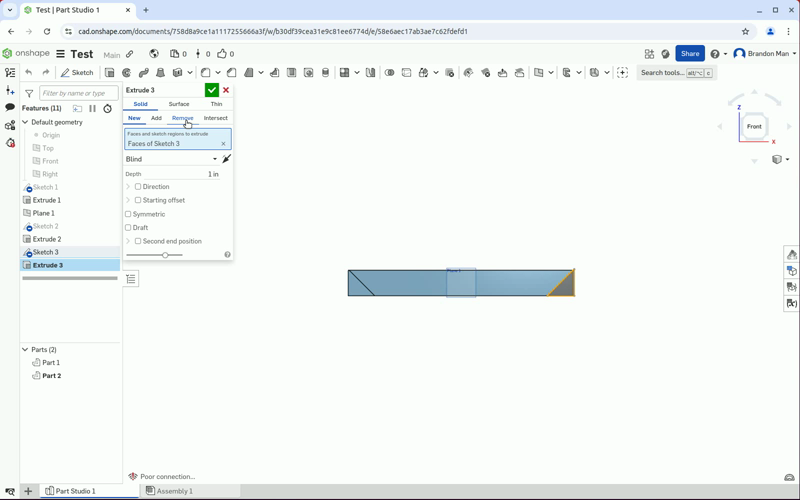
click(186, 120)
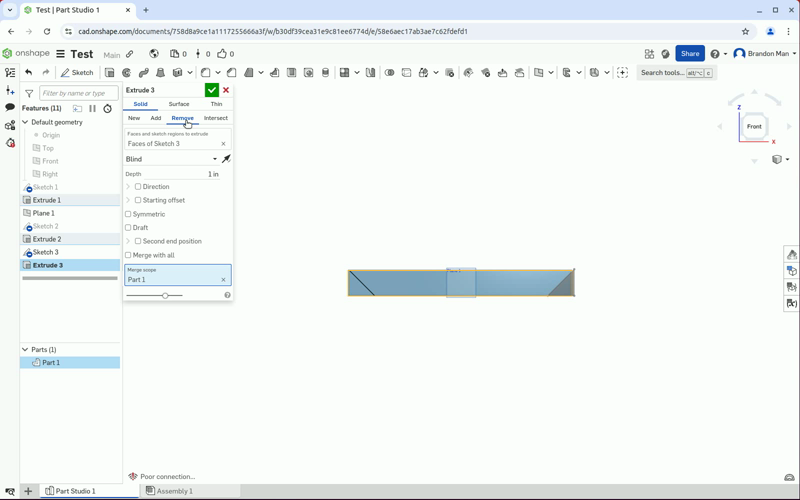
key(tab, 4)
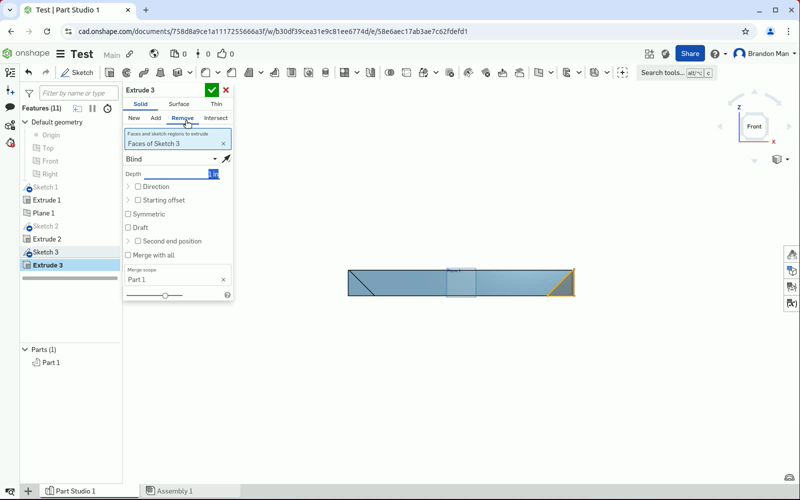
text(5.296)
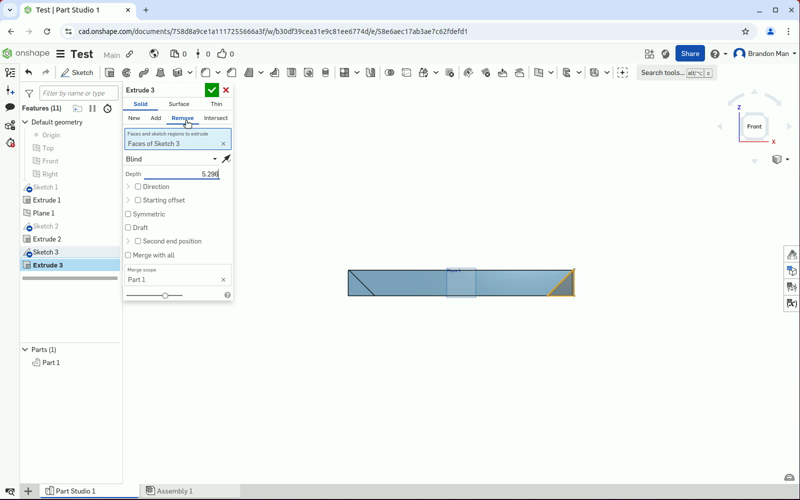
key(tab, 6)
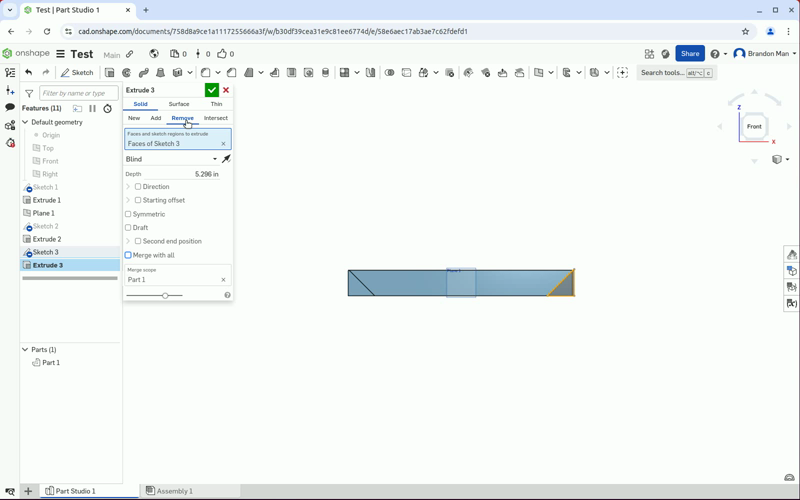
key(space)
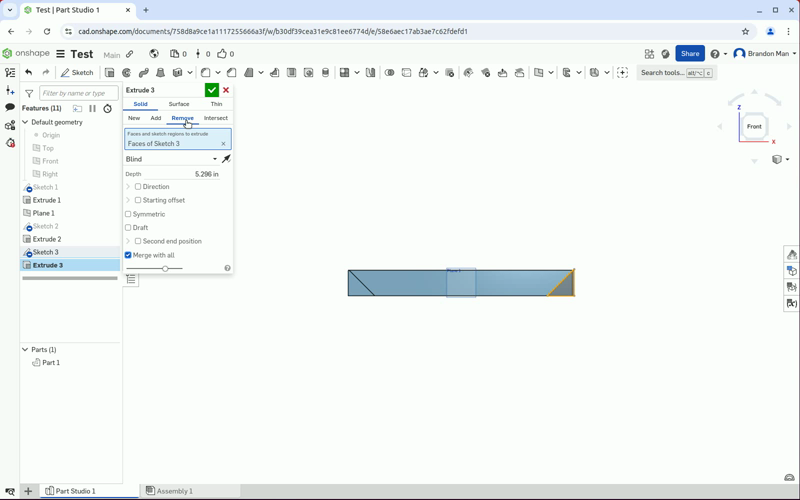
key(enter)
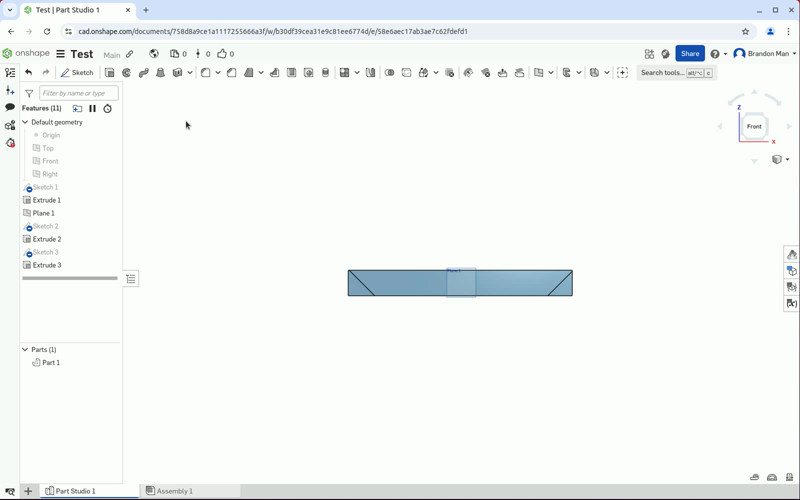
key(shift+h)
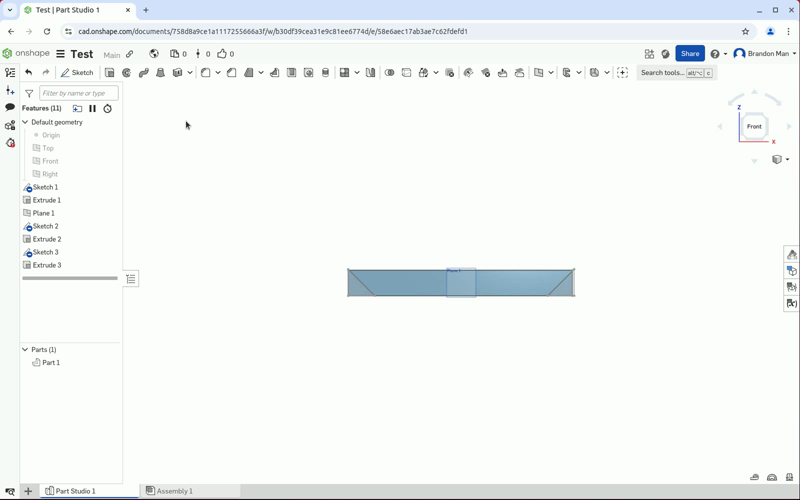
key(shift+h)
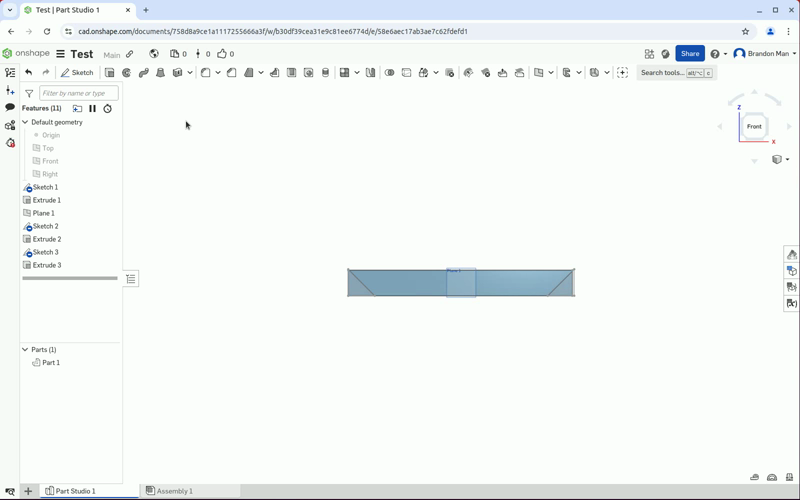
key(shift+7)
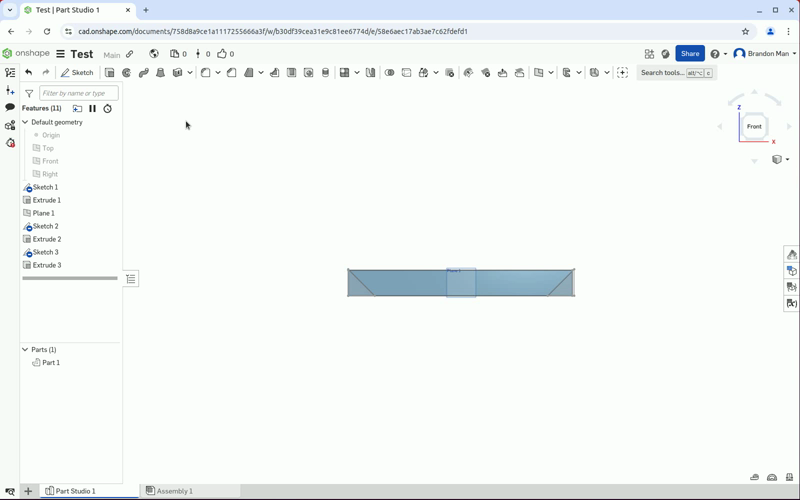
key(left, 2)
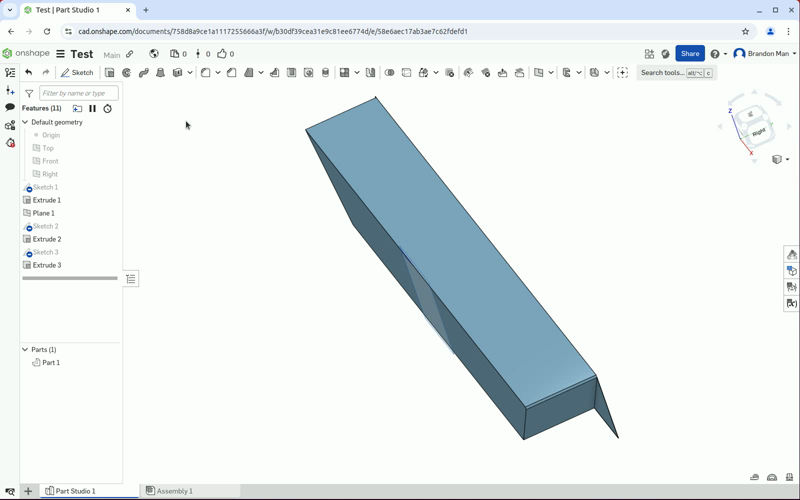
key(down, 2)
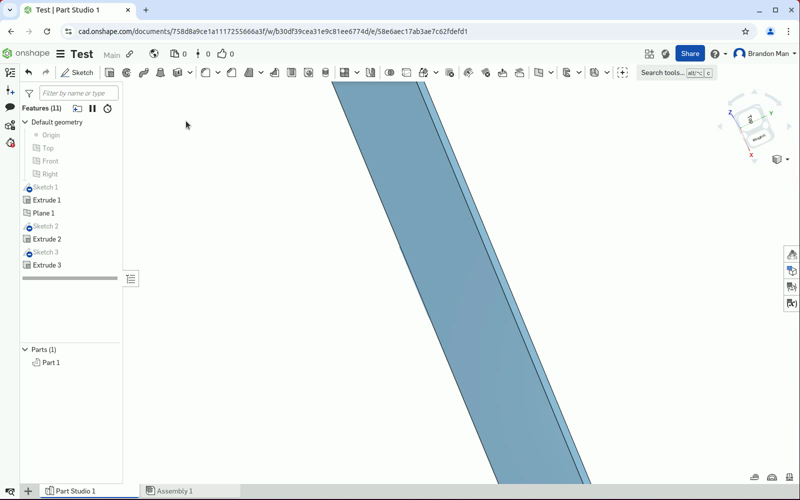
key(up, 2)
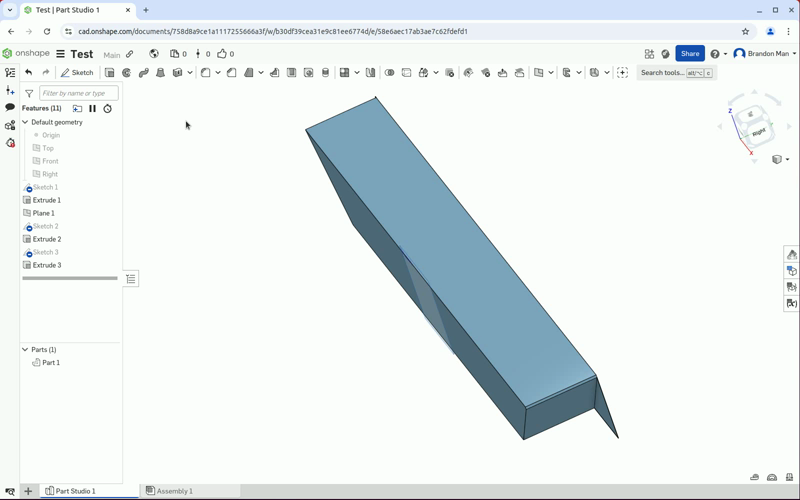
key(right, 2)
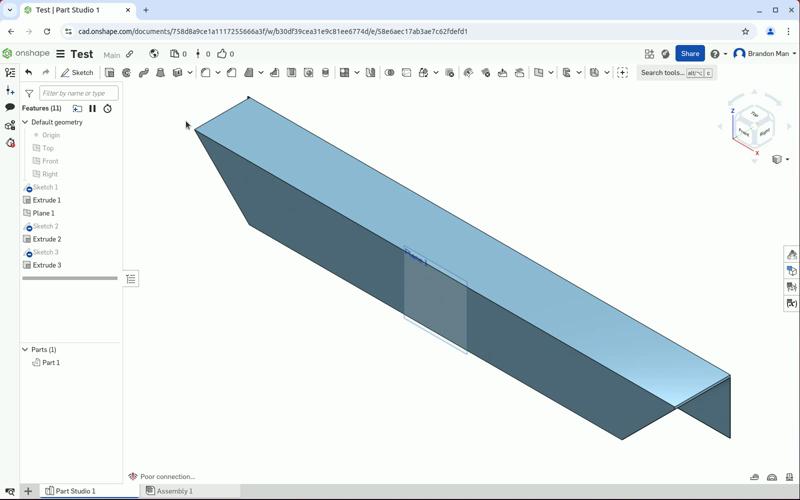
mouse_move(73, 189)
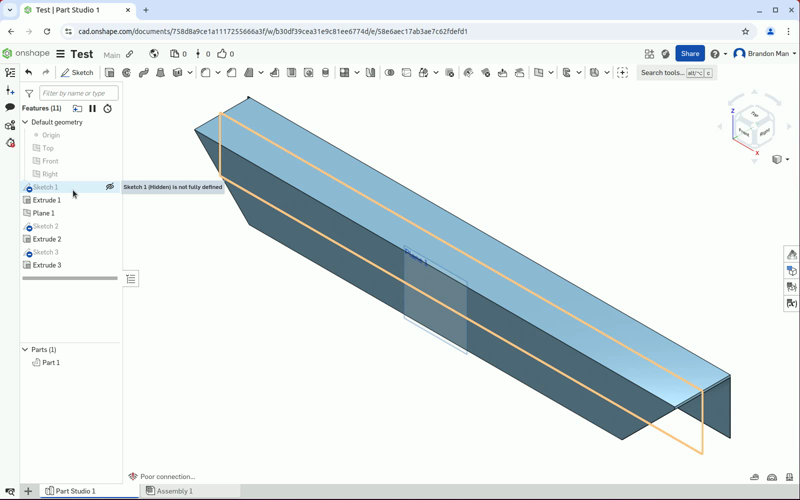
click(73, 189)